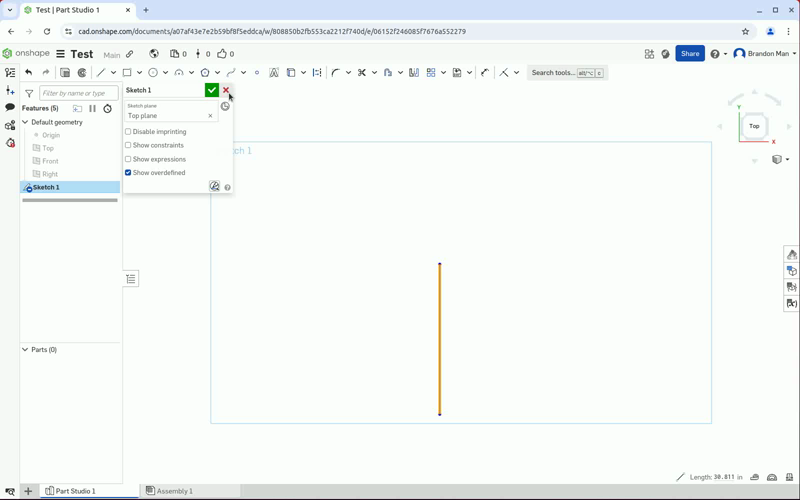
key(shift+h)
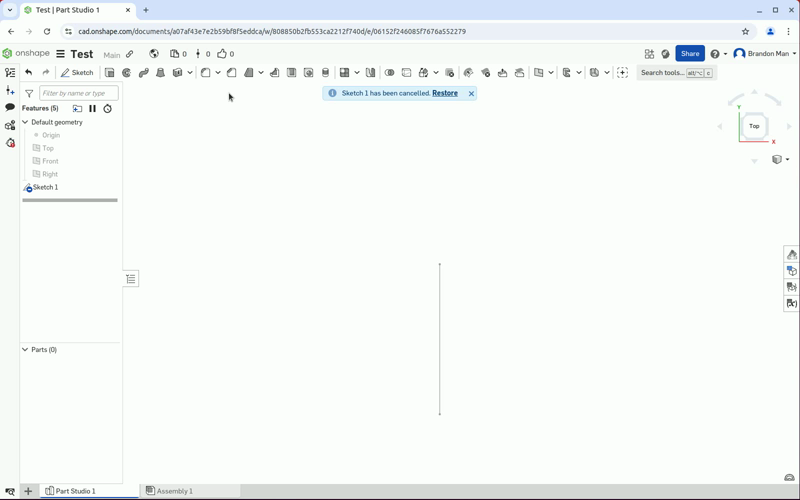
mouse_move(73, 352)
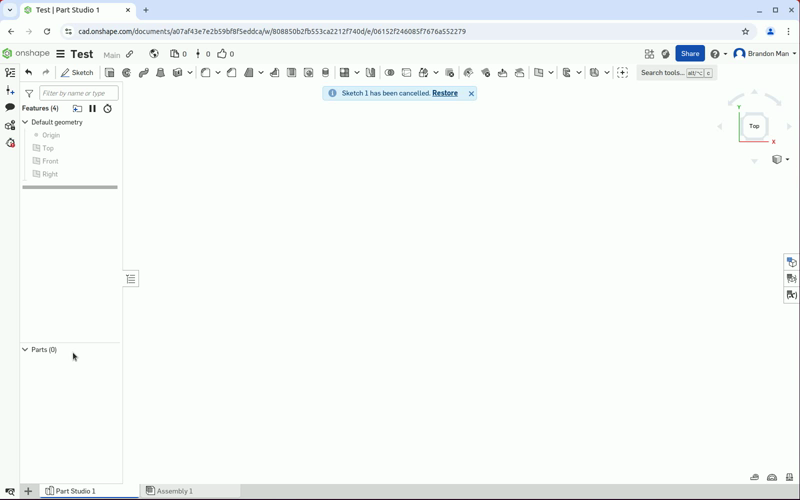
key(y)
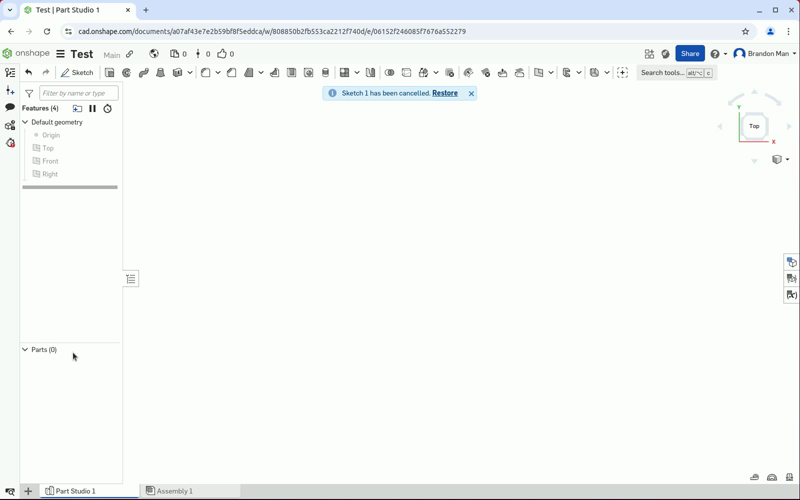
key(shift+p)
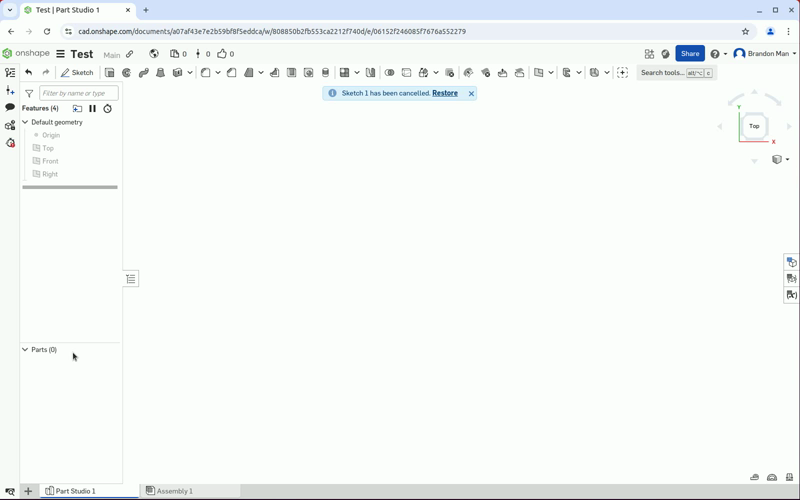
key(space)
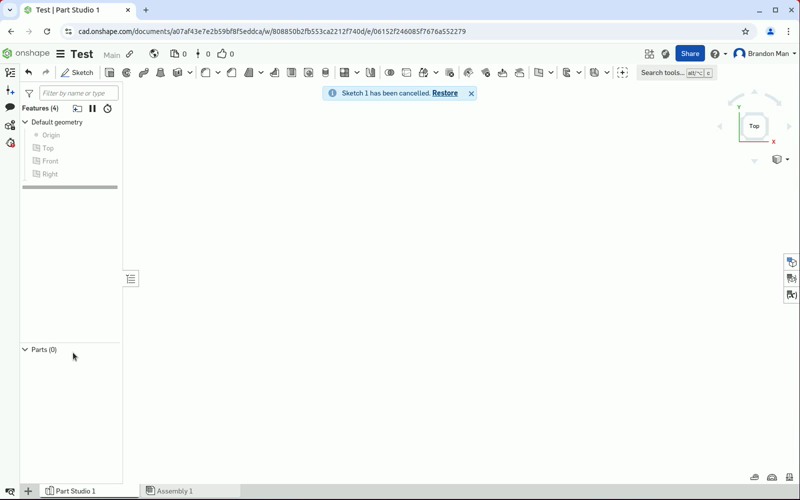
key_down(shift)
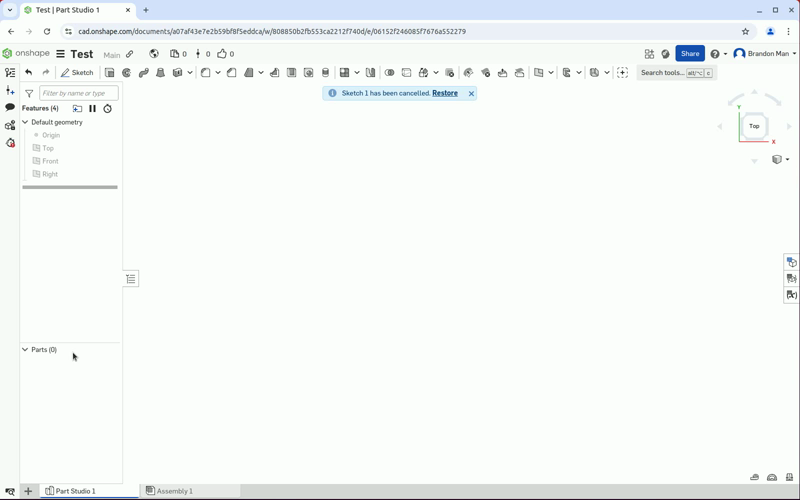
key(up)
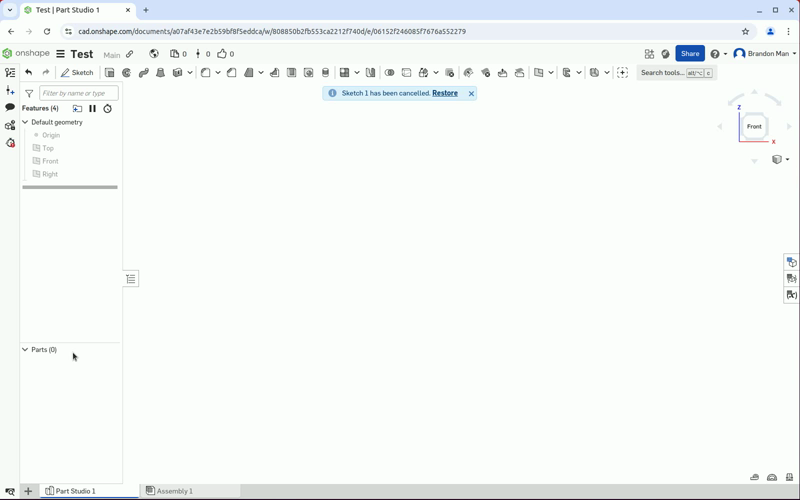
key_up(shift)
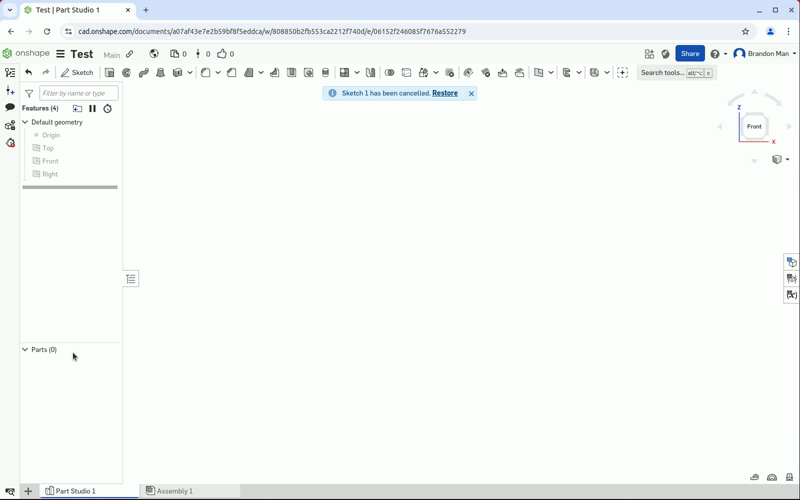
mouse_move(73, 352)
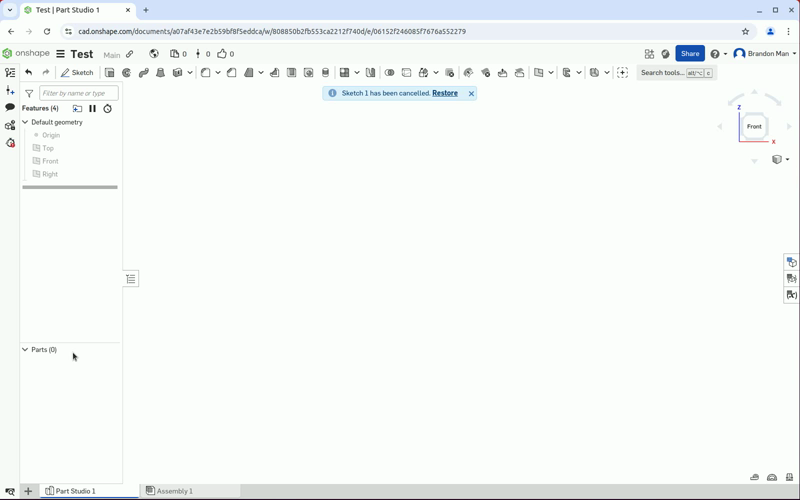
key(shift+y)
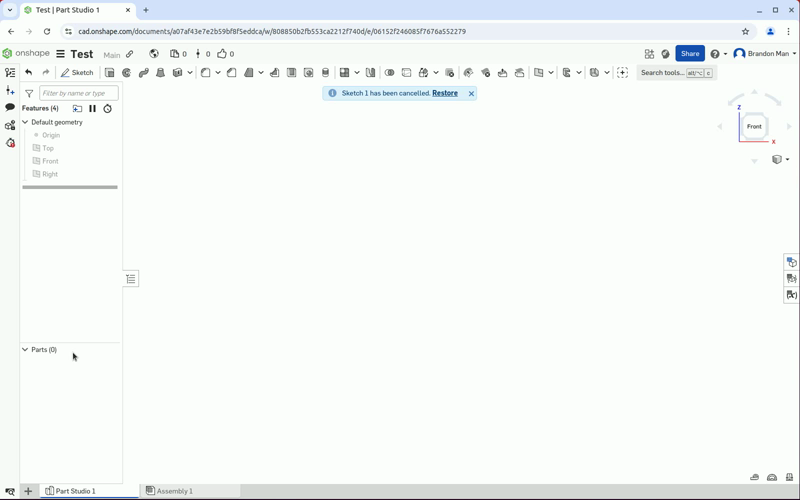
key(shift+s)
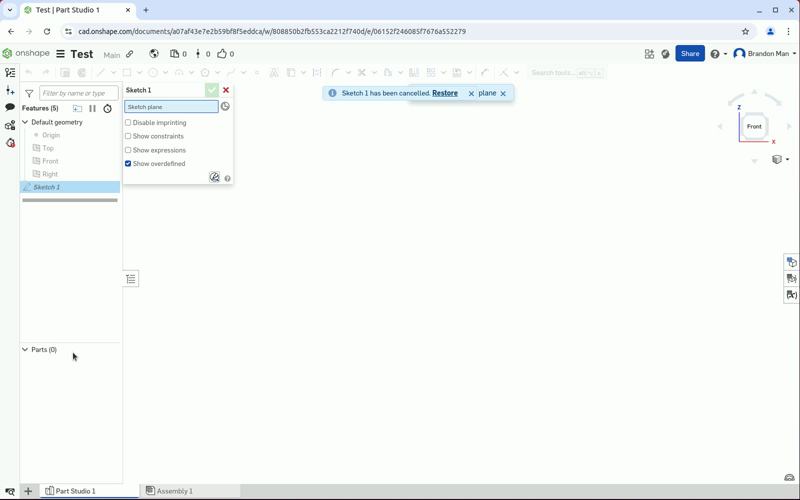
mouse_move(73, 163)
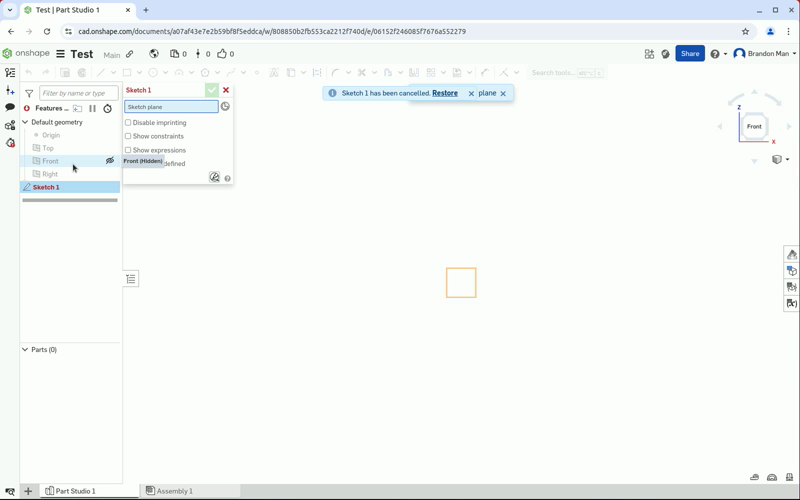
click(73, 163)
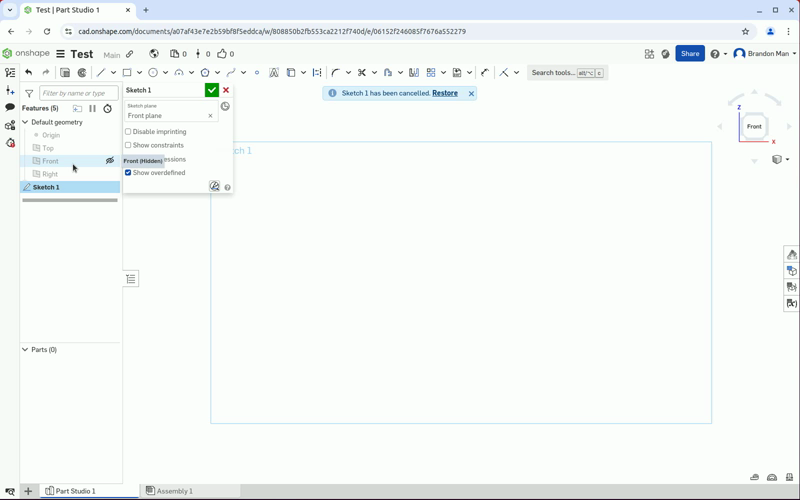
mouse_move(73, 352)
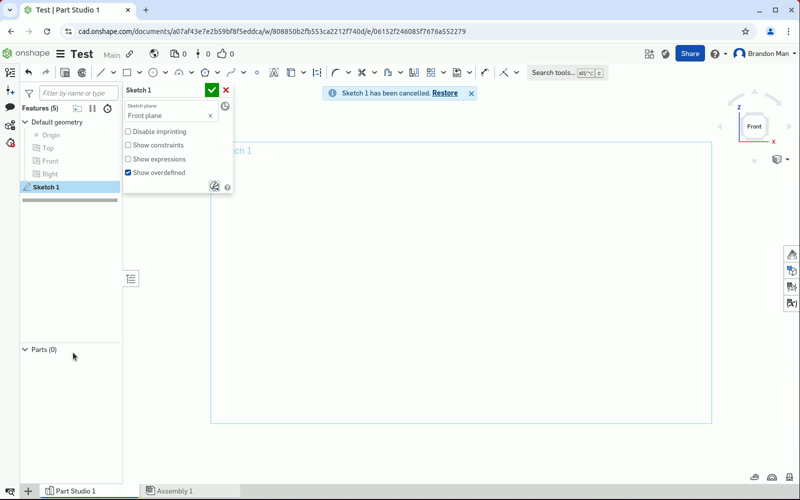
key(y)
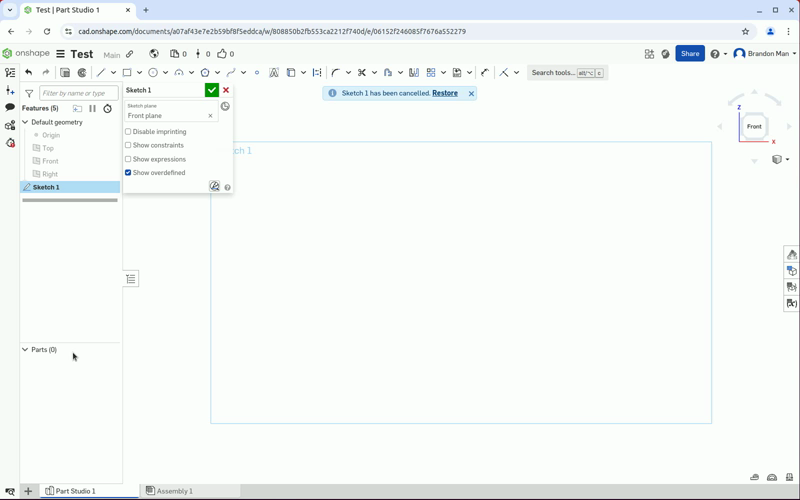
key(l)
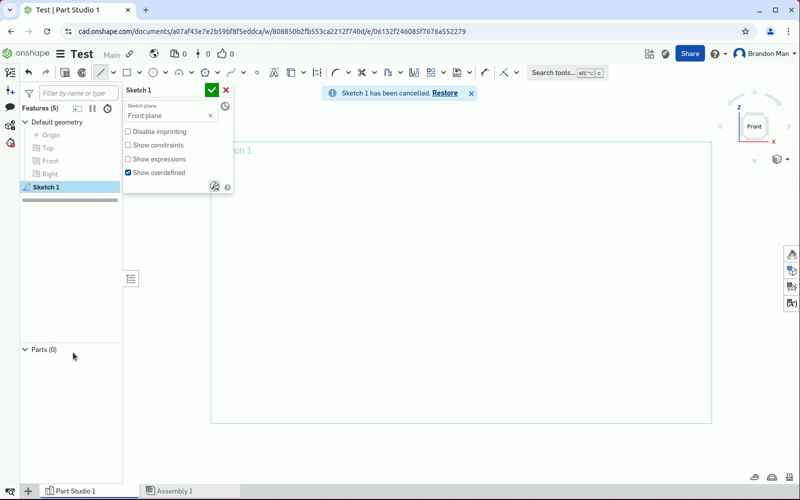
key_down(shift)
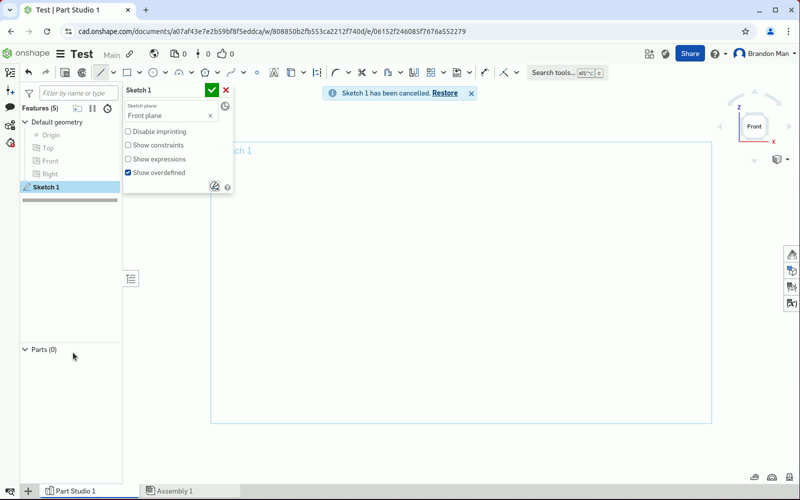
mouse_move(374, 298)
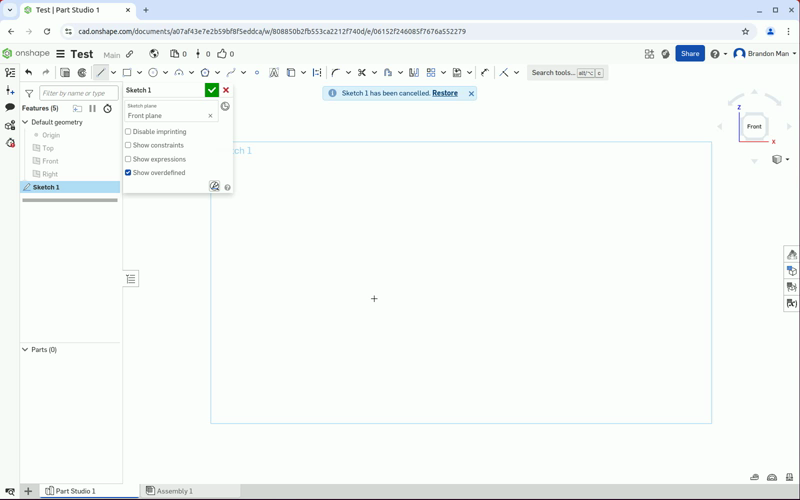
click(374, 298)
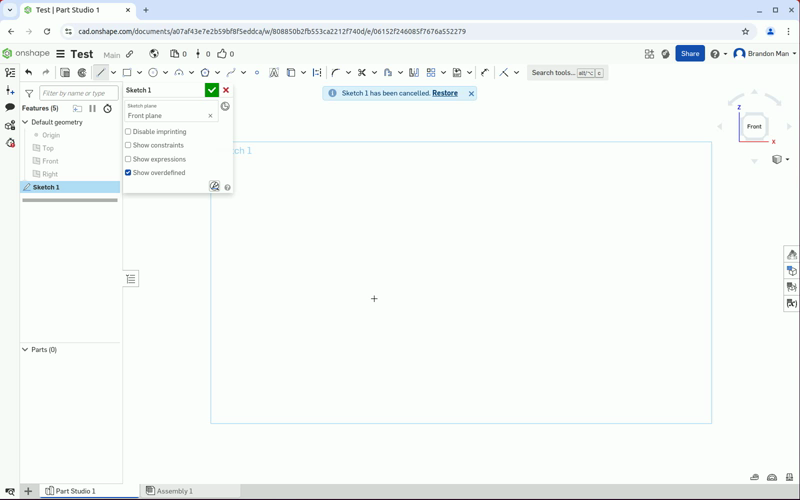
key_up(shift)
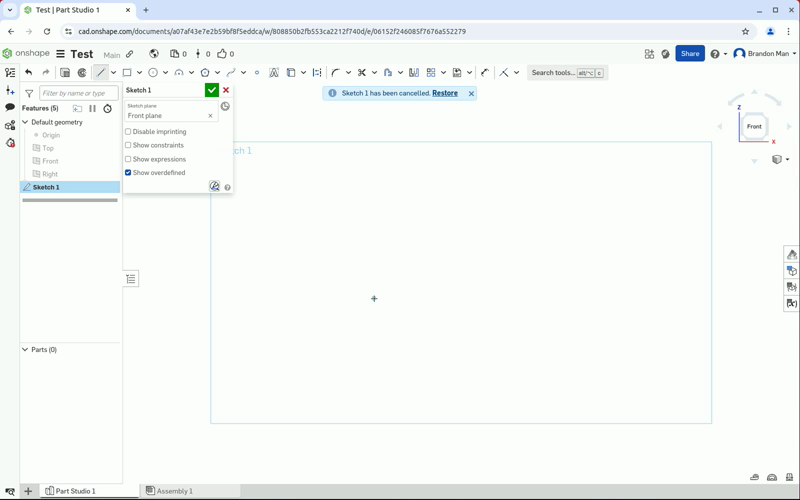
key_down(shift)
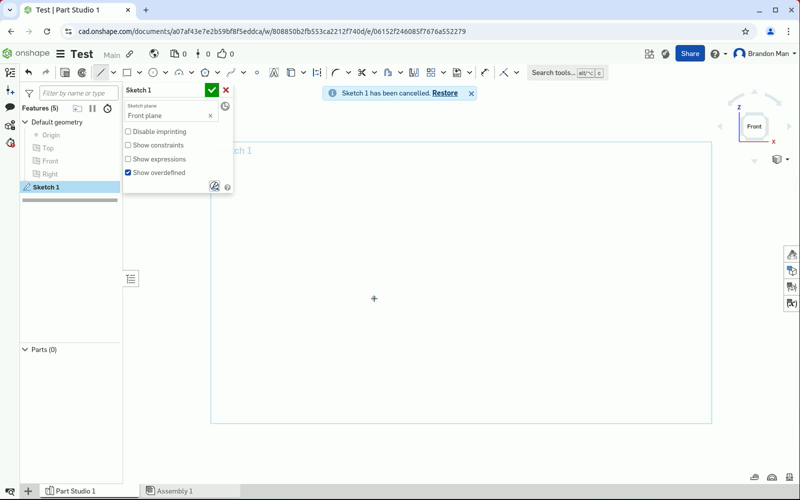
mouse_move(486, 298)
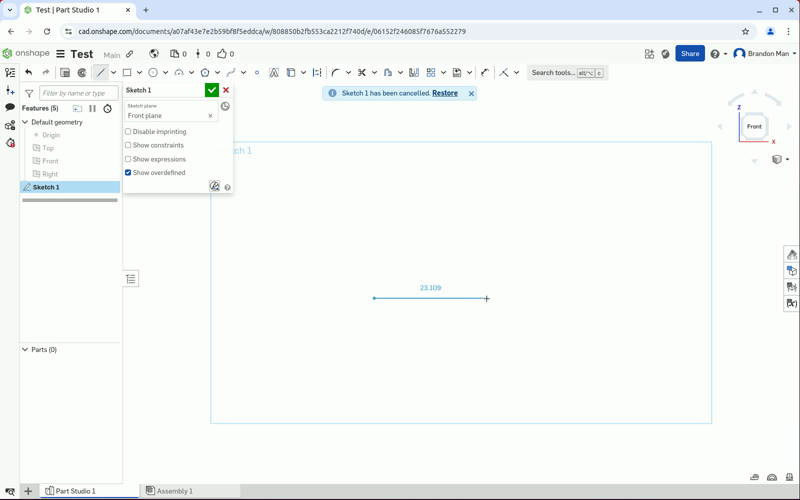
click(486, 298)
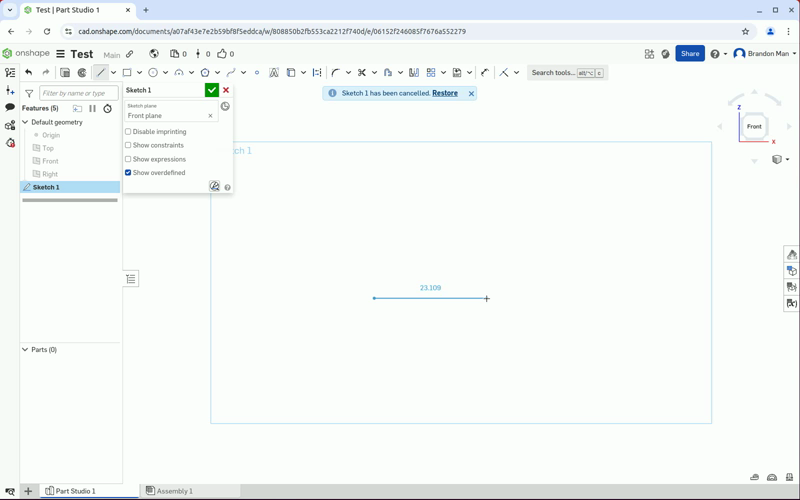
key_up(shift)
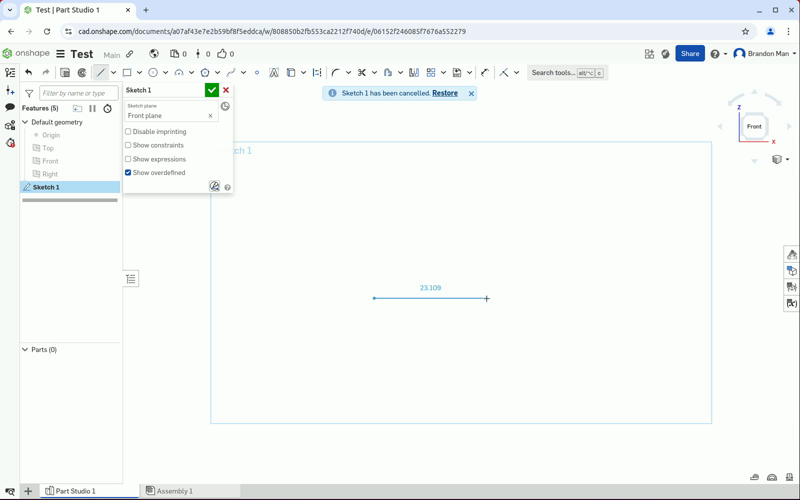
key_down(shift)
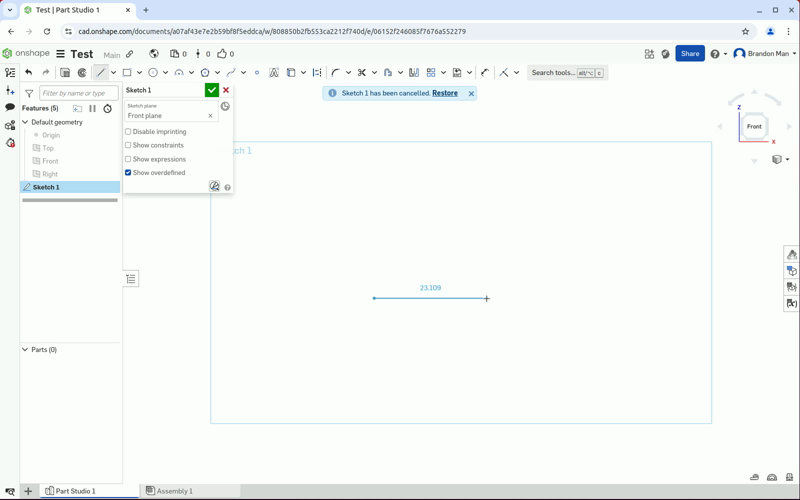
mouse_move(486, 185)
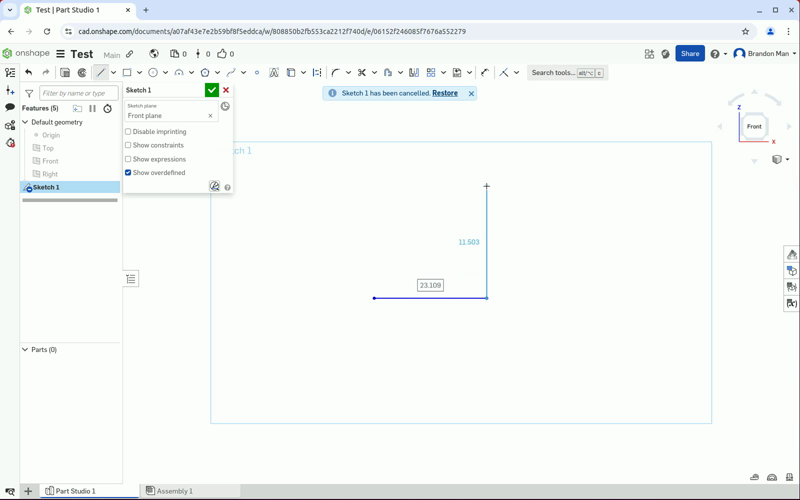
click(486, 185)
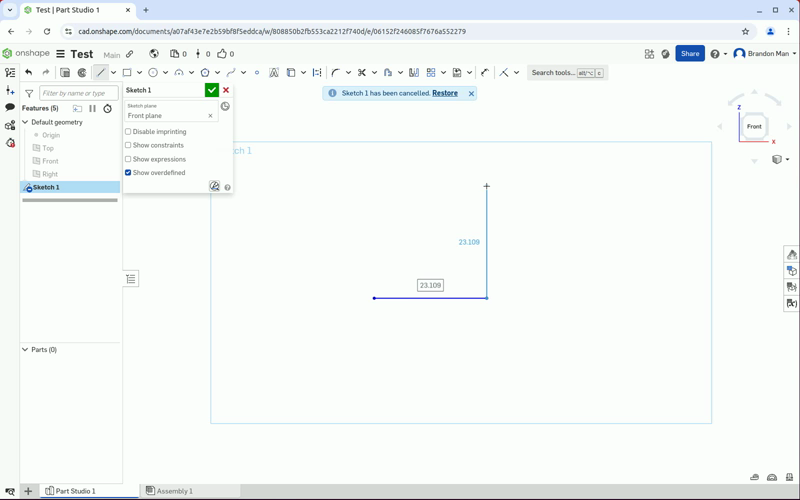
key_up(shift)
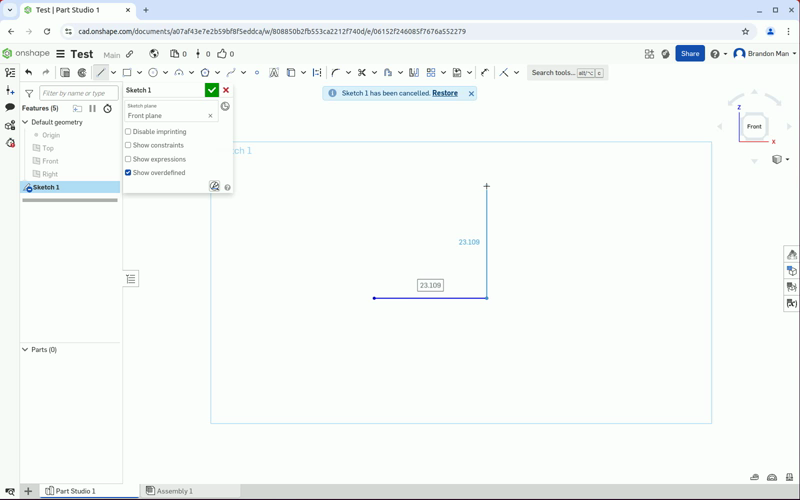
key_down(shift)
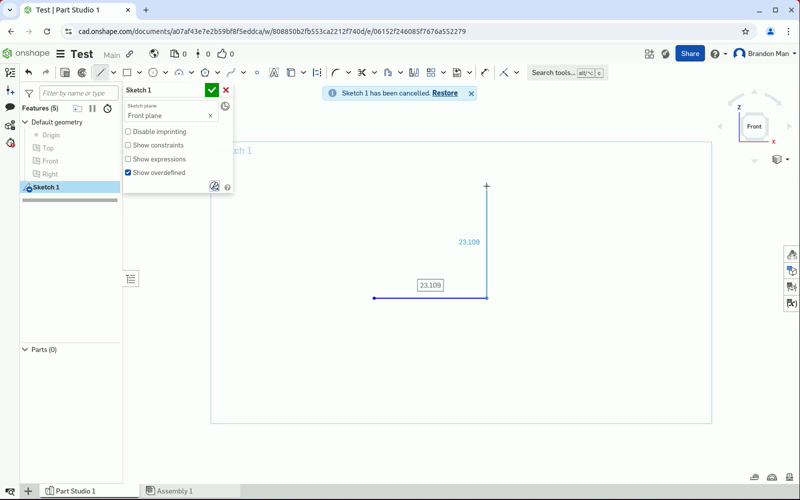
mouse_move(374, 185)
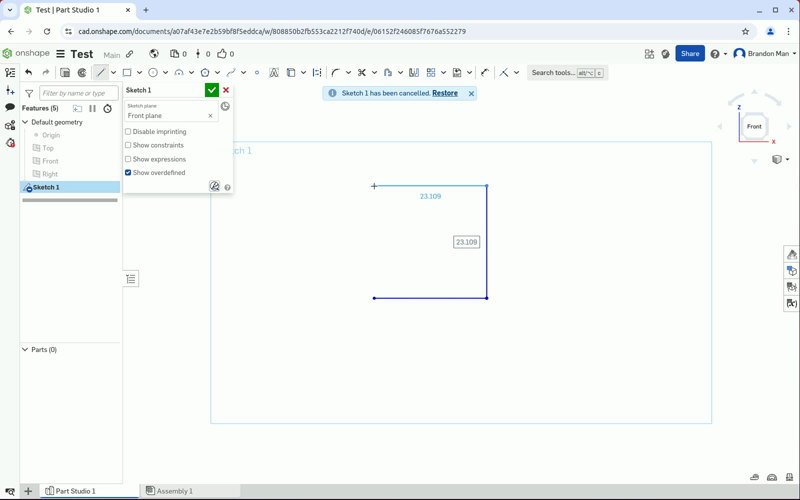
click(374, 185)
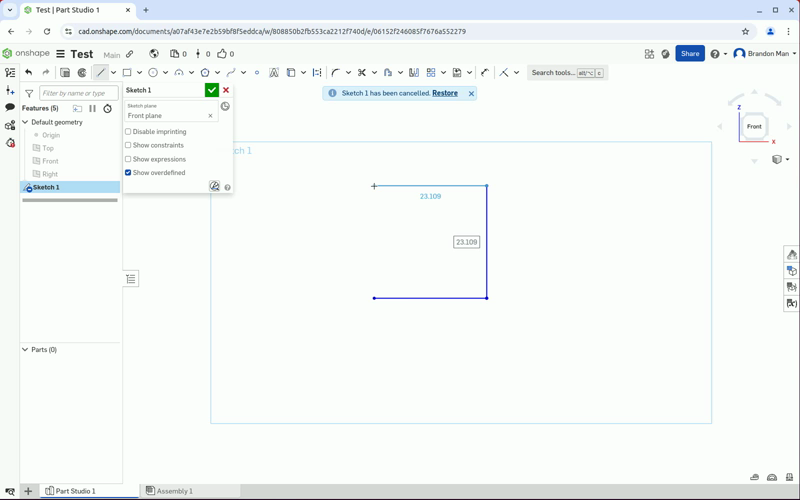
key_up(shift)
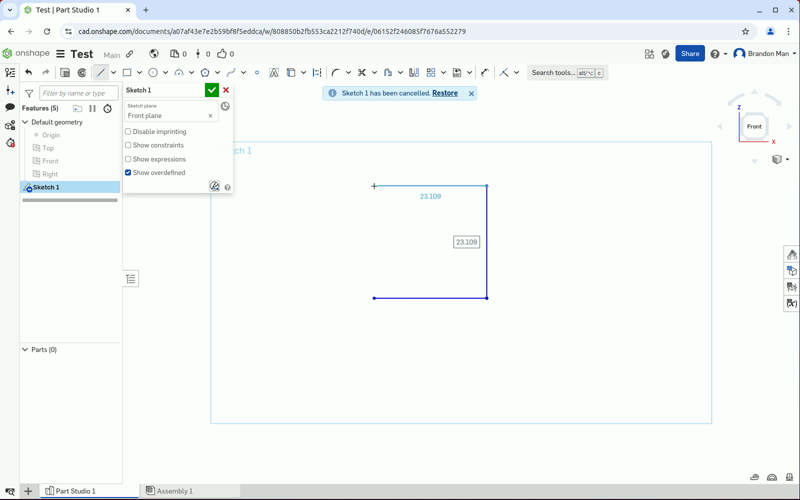
key_down(shift)
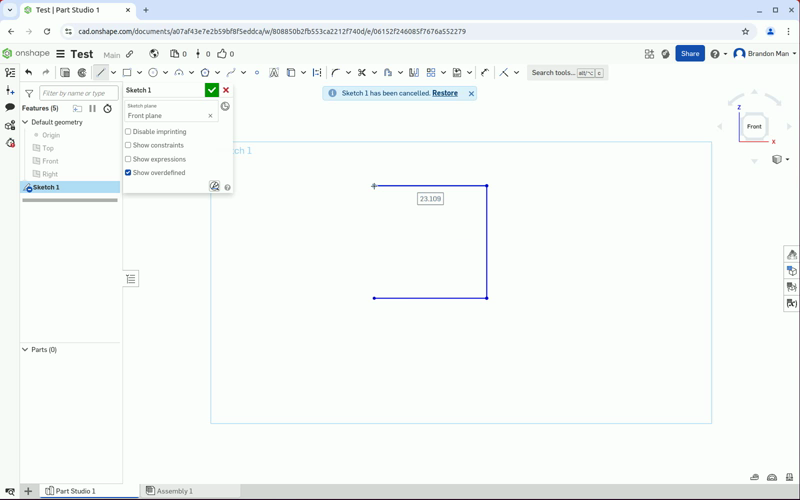
mouse_move(374, 298)
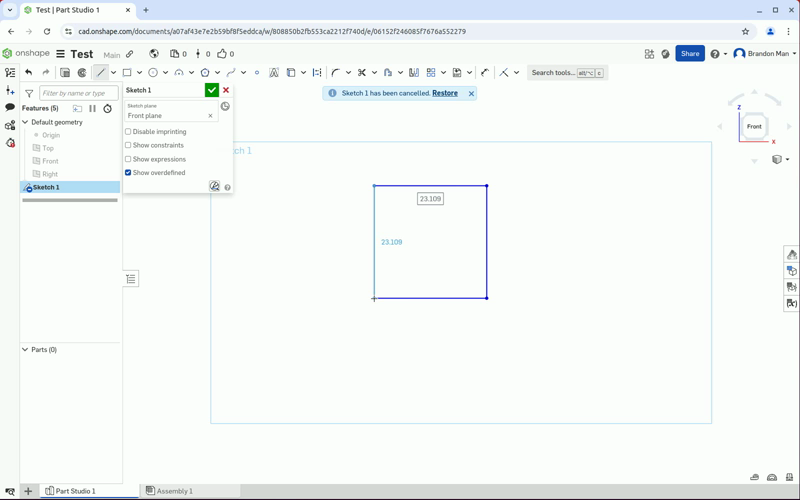
key_up(shift)
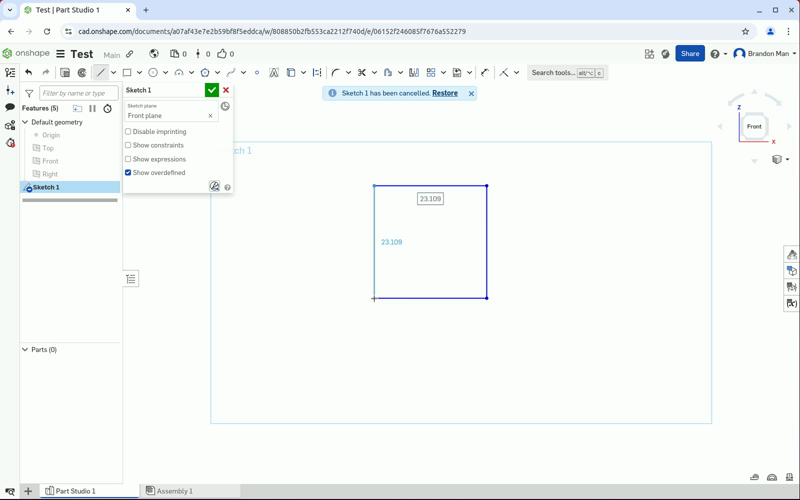
click(374, 298)
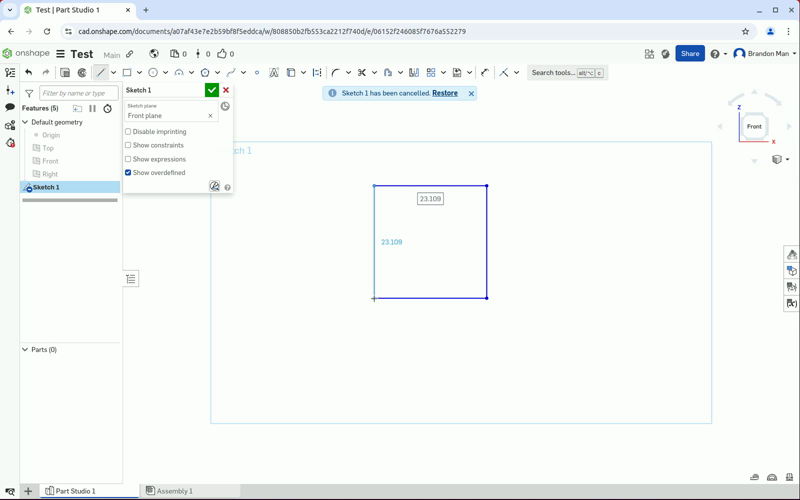
key(esc)
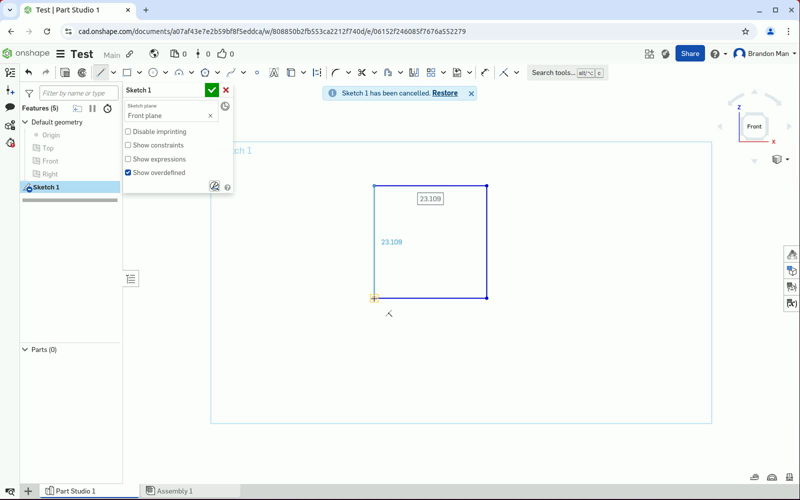
key(a)
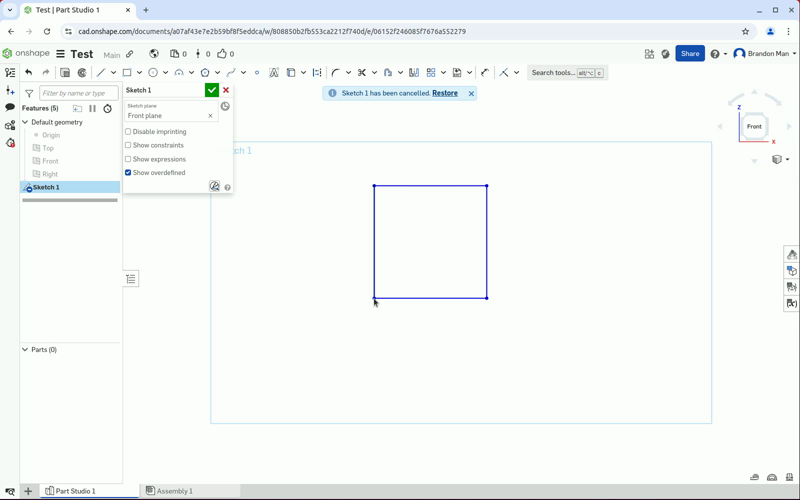
key_down(shift)
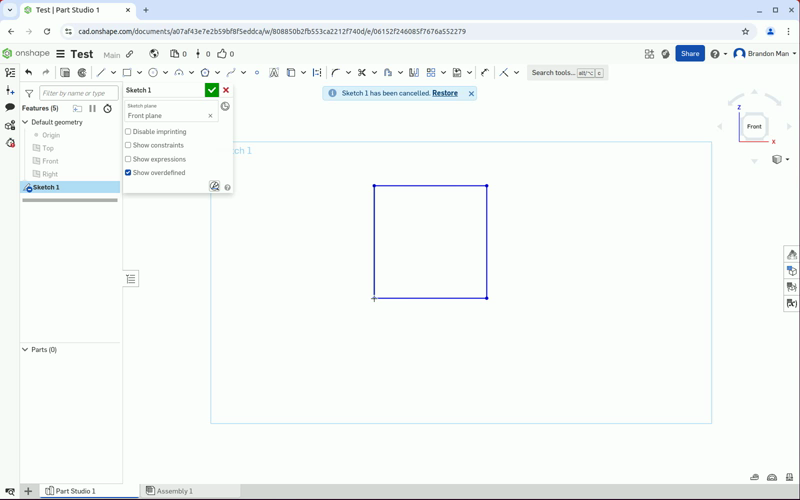
mouse_move(429, 195)
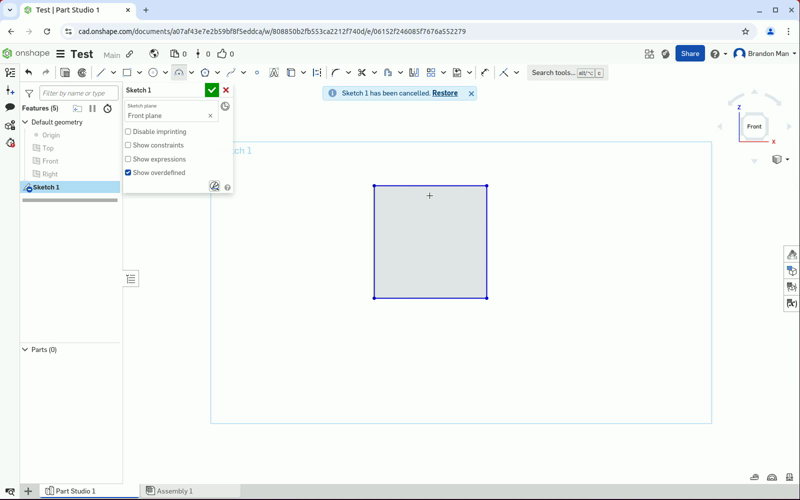
click(429, 195)
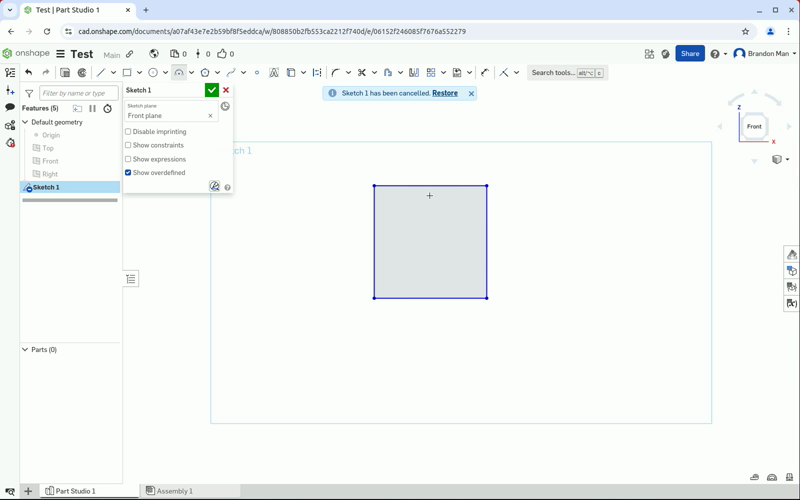
key_up(shift)
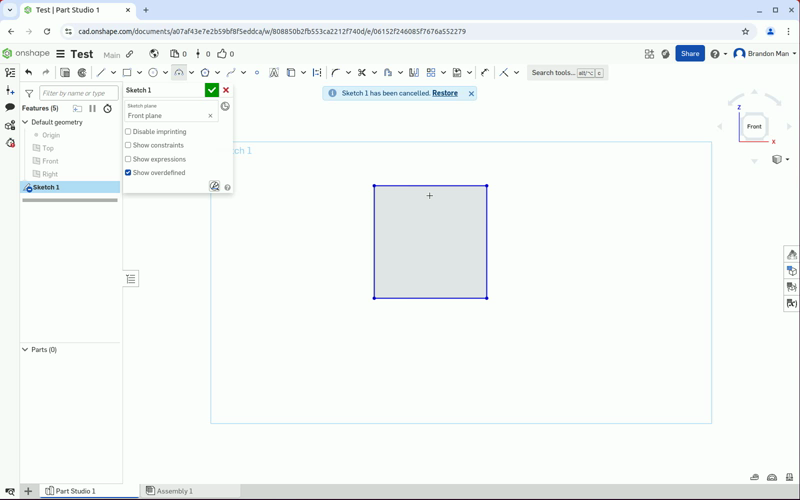
key_down(shift)
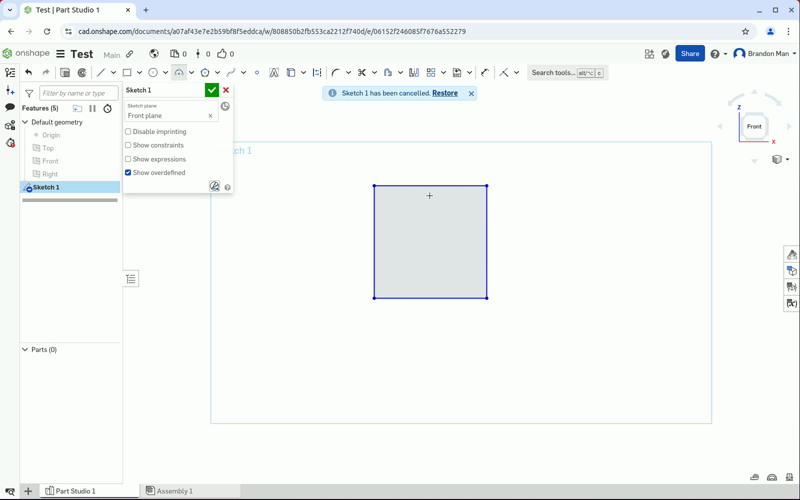
mouse_move(430, 288)
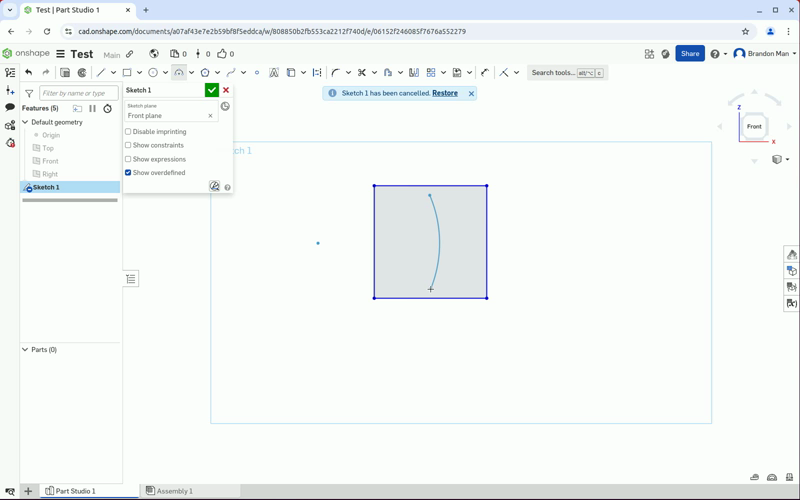
click(430, 288)
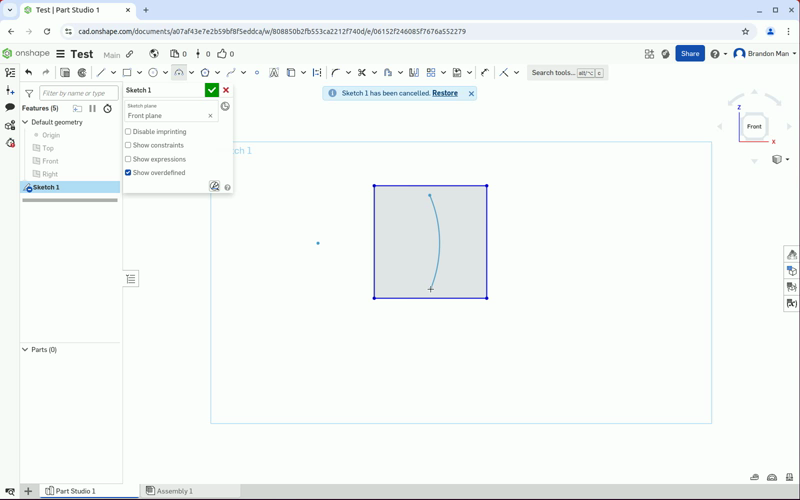
mouse_move(381, 242)
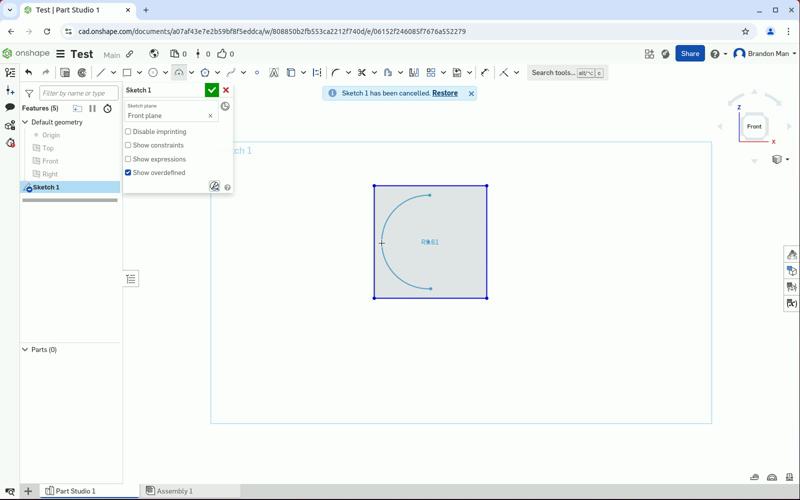
click(381, 242)
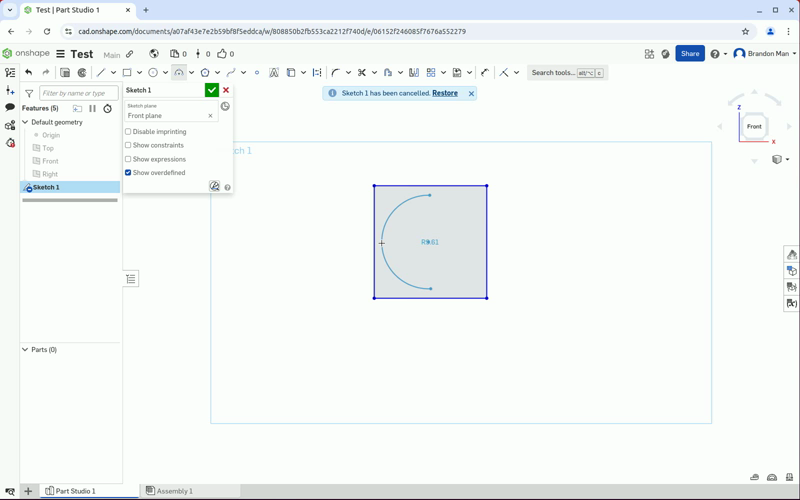
key_up(shift)
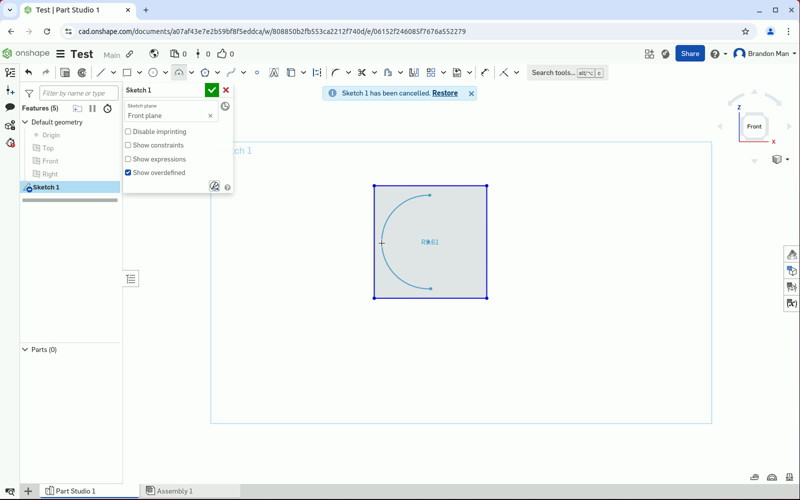
mouse_move(430, 288)
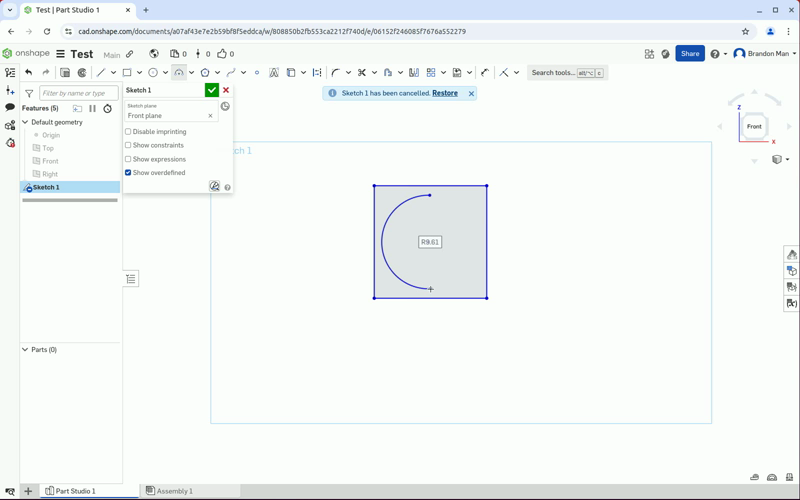
click(430, 288)
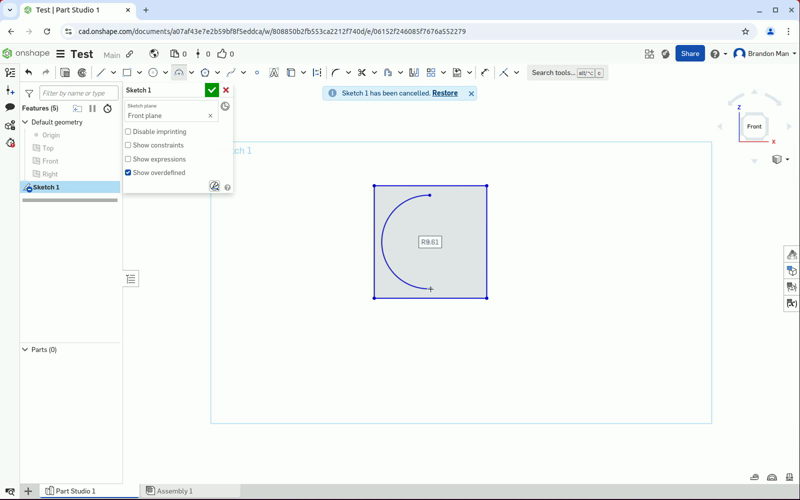
mouse_move(429, 195)
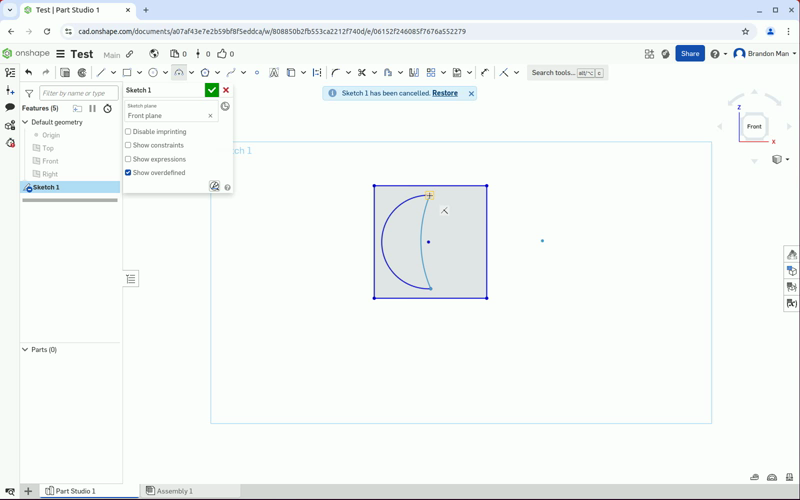
click(429, 195)
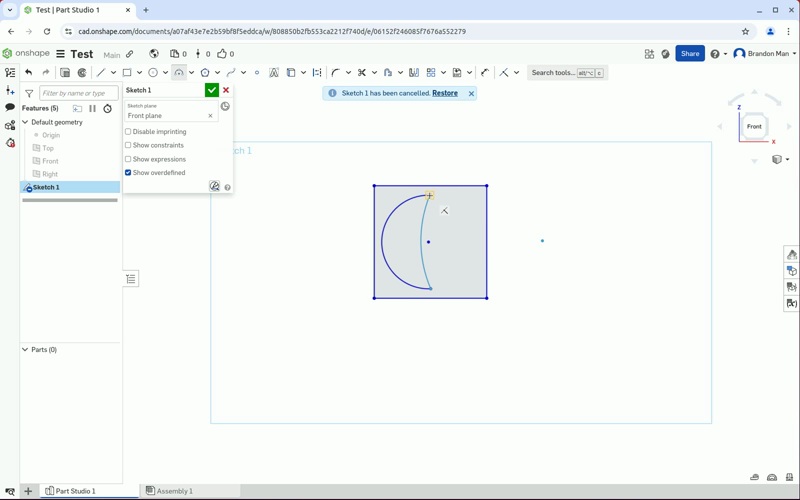
key_down(shift)
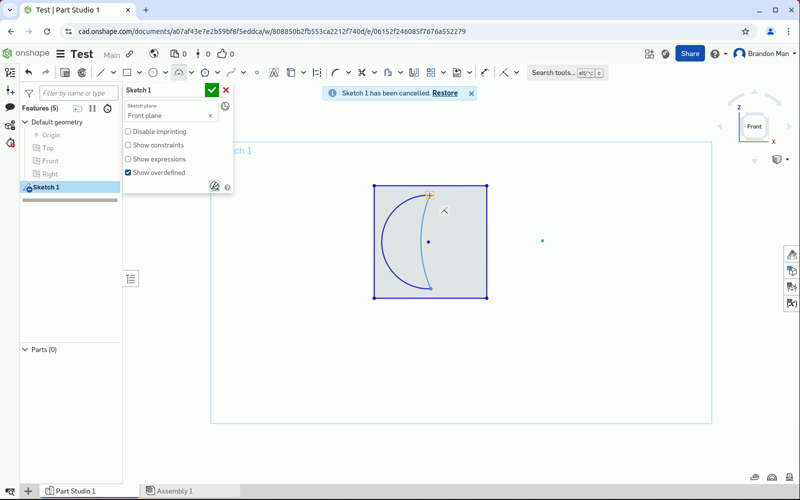
mouse_move(479, 241)
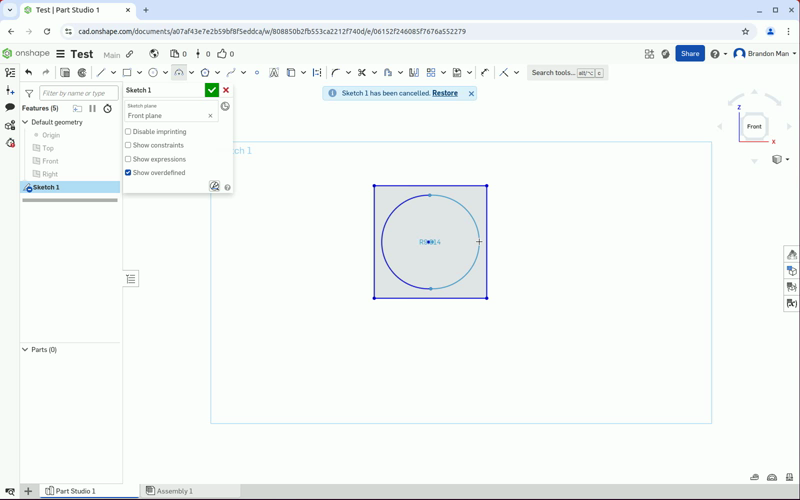
click(479, 241)
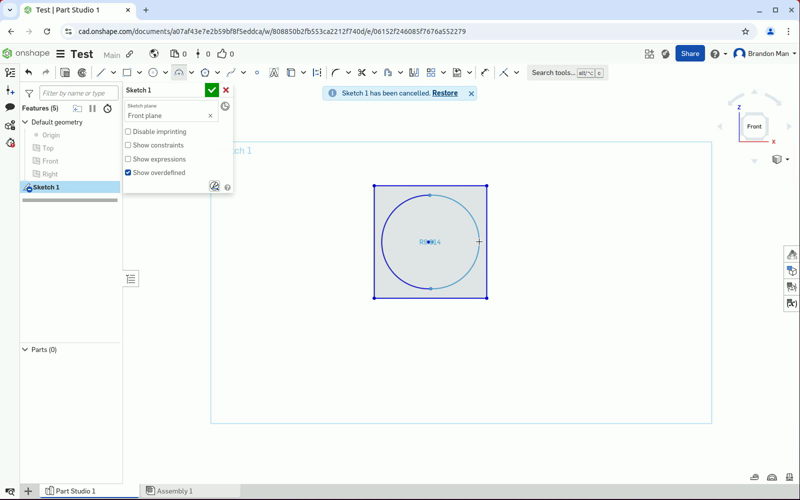
key_up(shift)
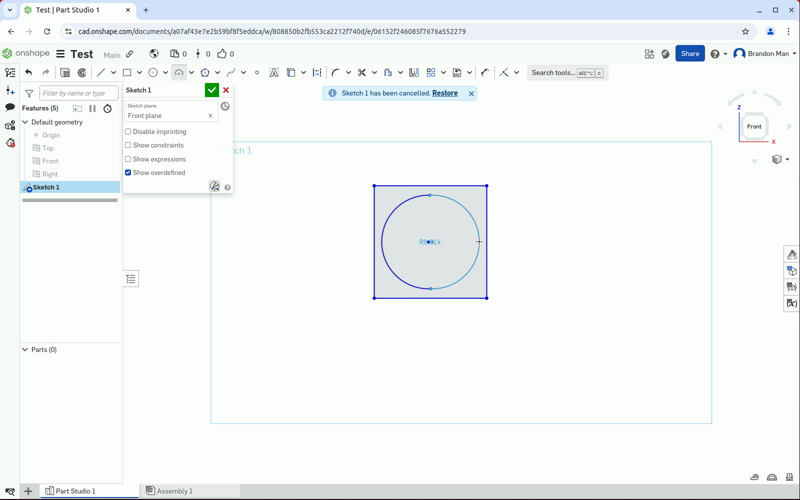
key(esc)
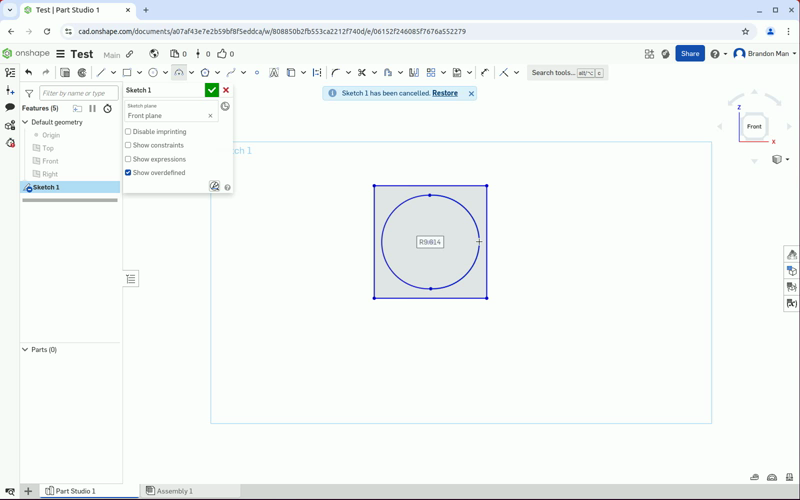
mouse_move(472, 203)
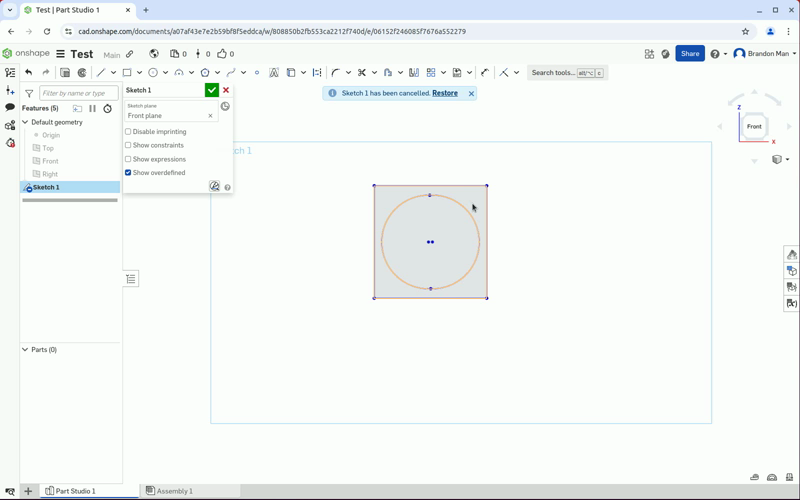
click(472, 203)
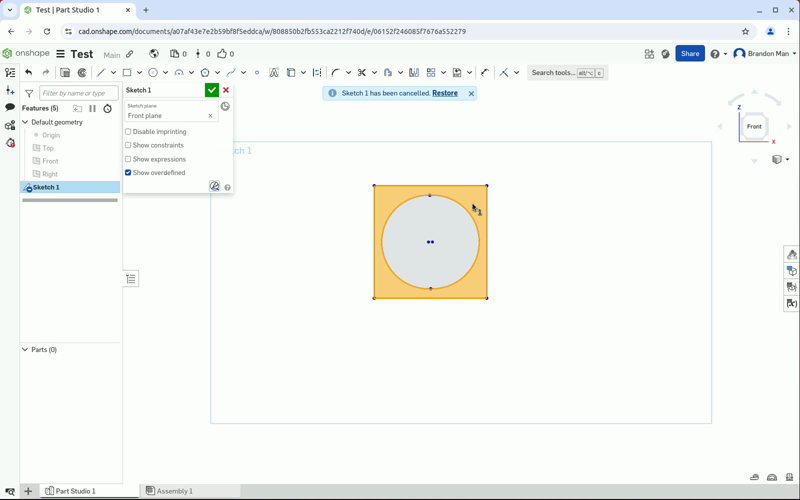
mouse_move(73, 352)
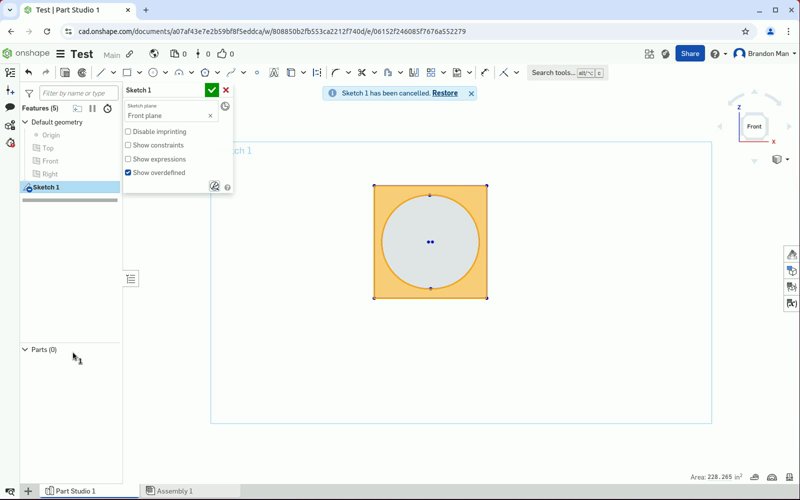
key(shift+y)
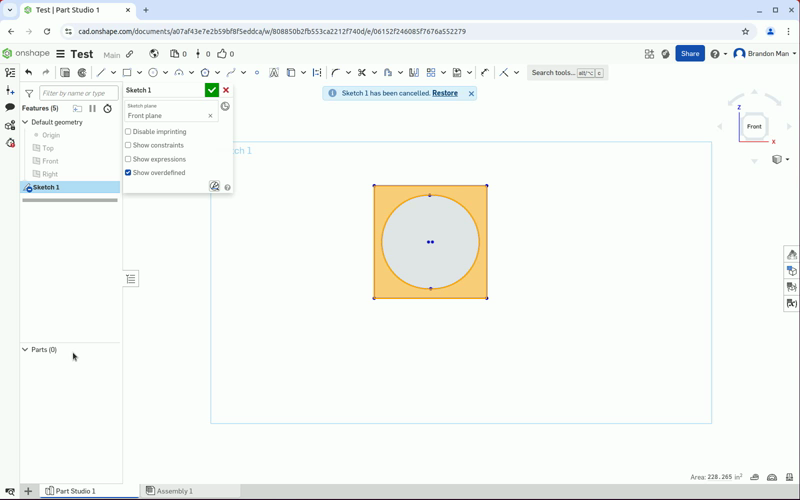
key(shift+e)
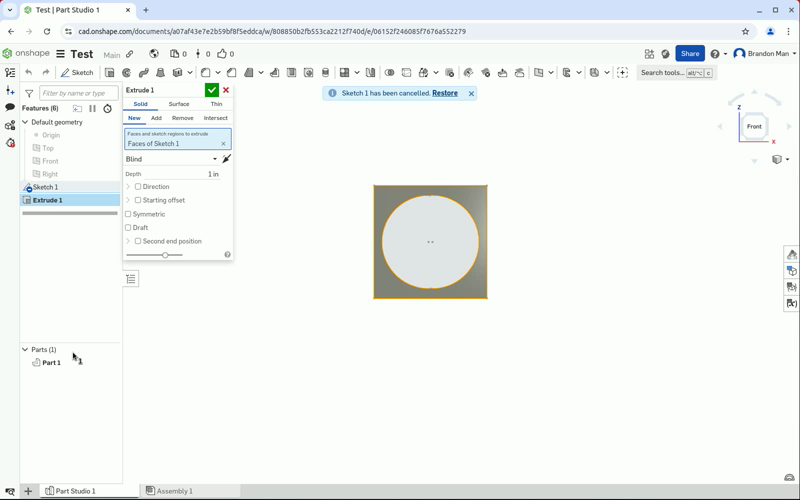
mouse_move(143, 106)
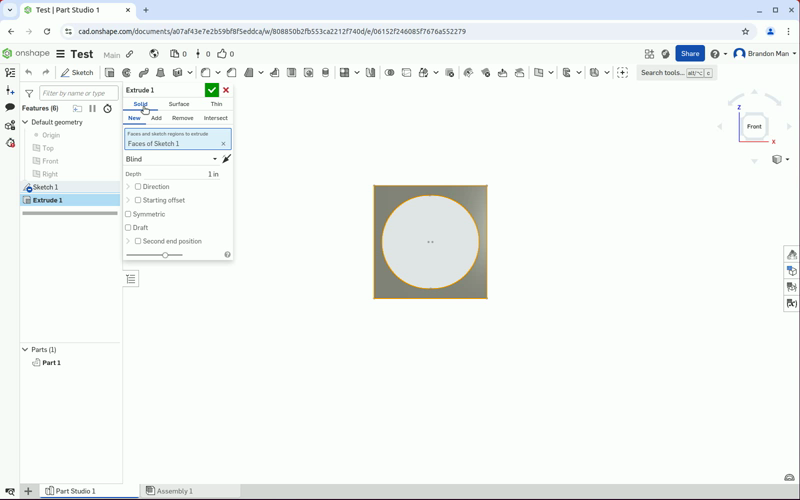
click(143, 106)
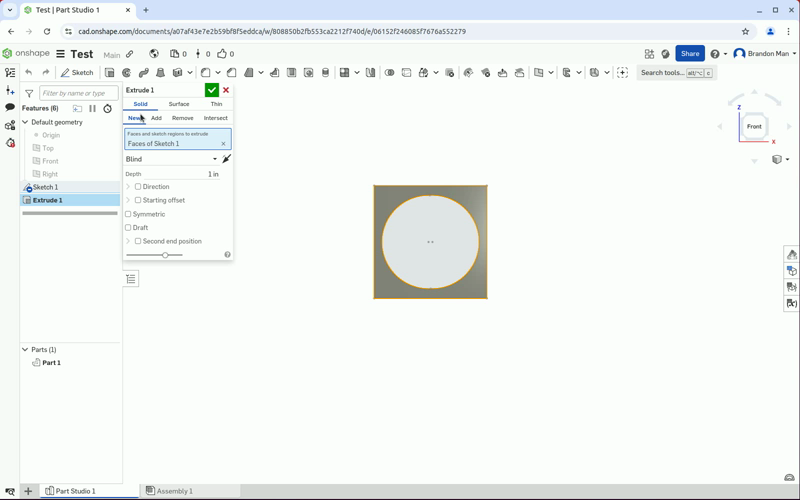
mouse_move(137, 120)
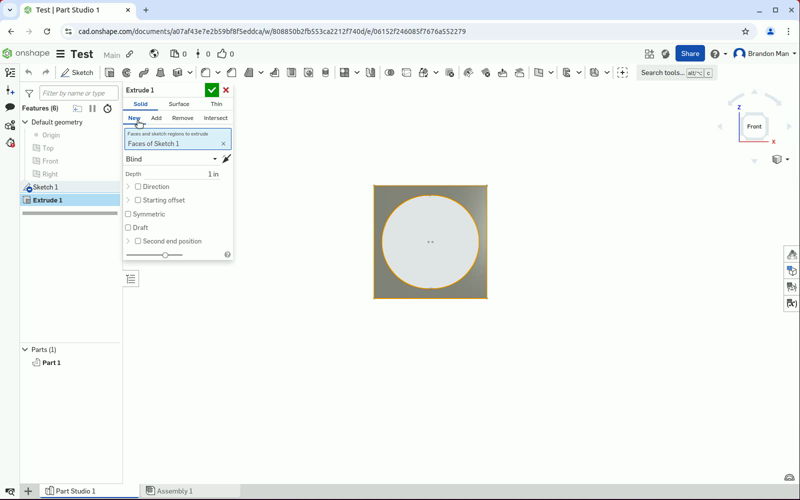
click(137, 120)
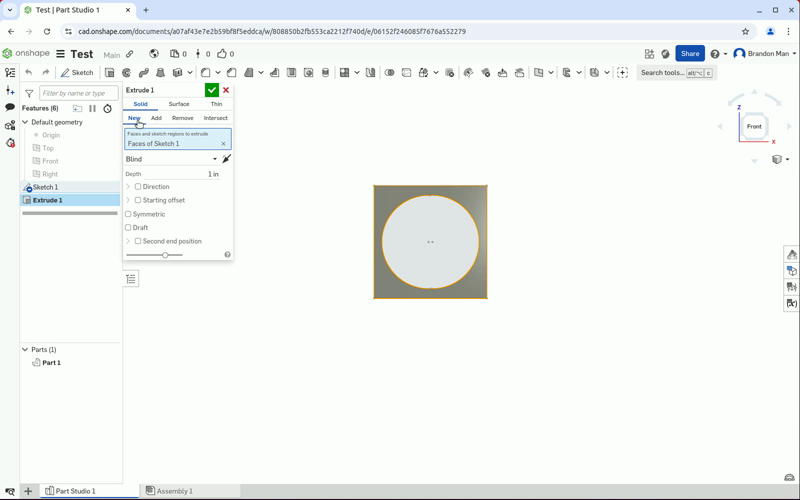
key(tab, 4)
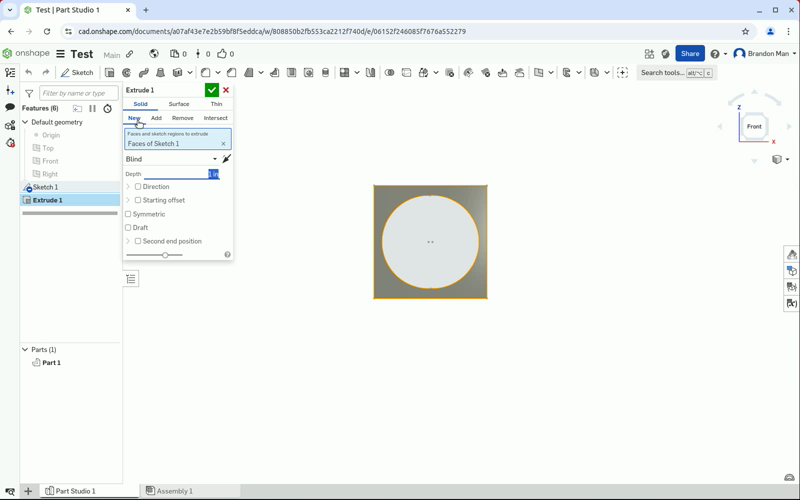
text(11.554)
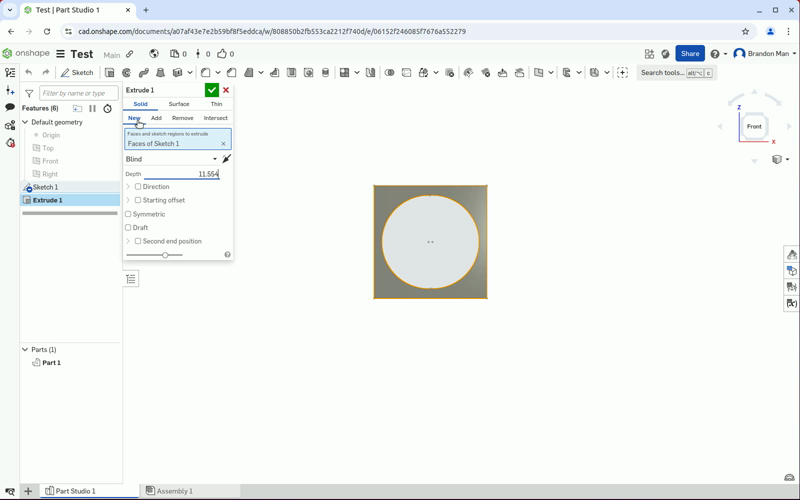
key(enter)
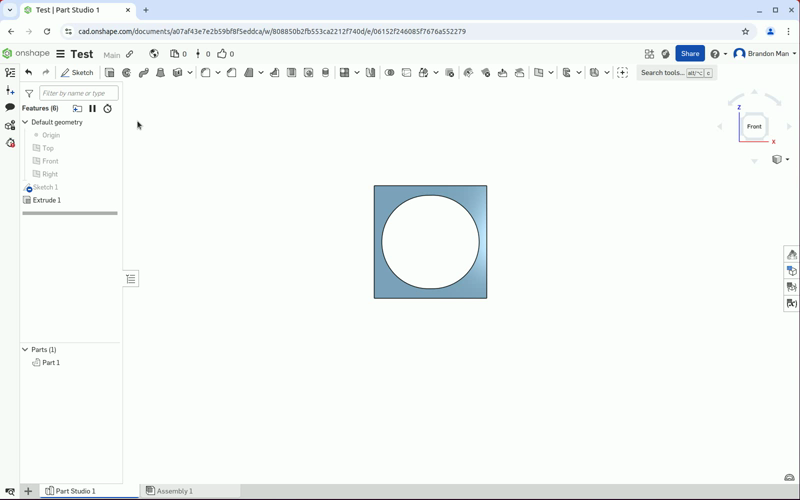
key(shift+h)
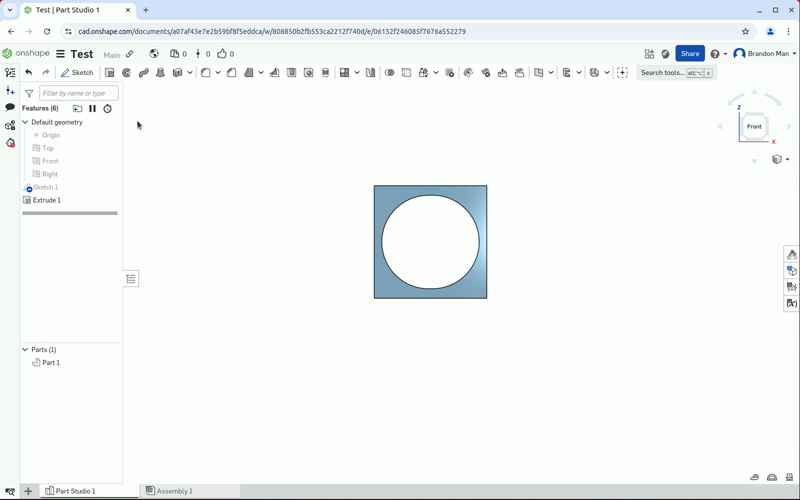
key(shift+h)
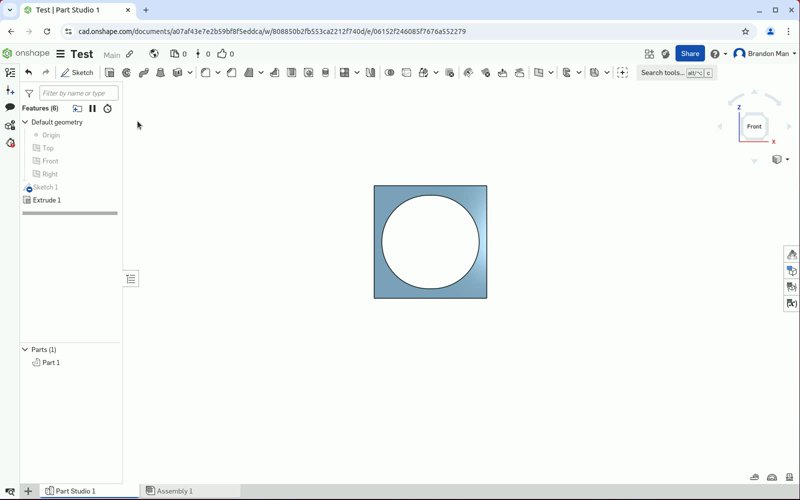
mouse_move(73, 189)
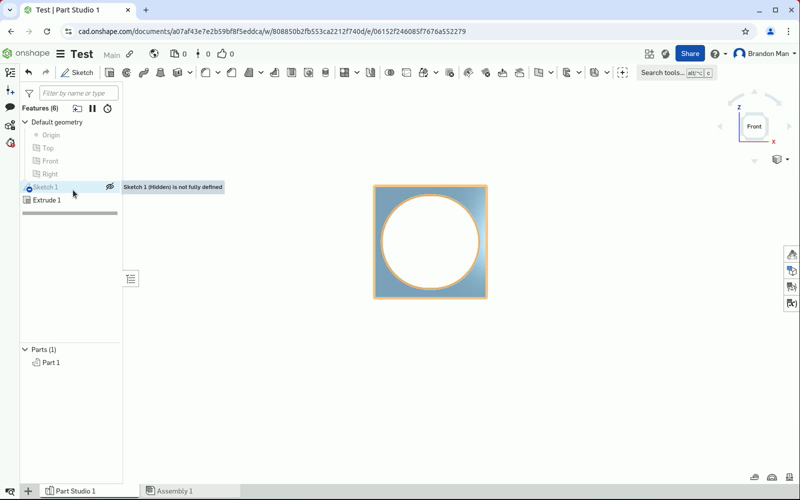
click(73, 189)
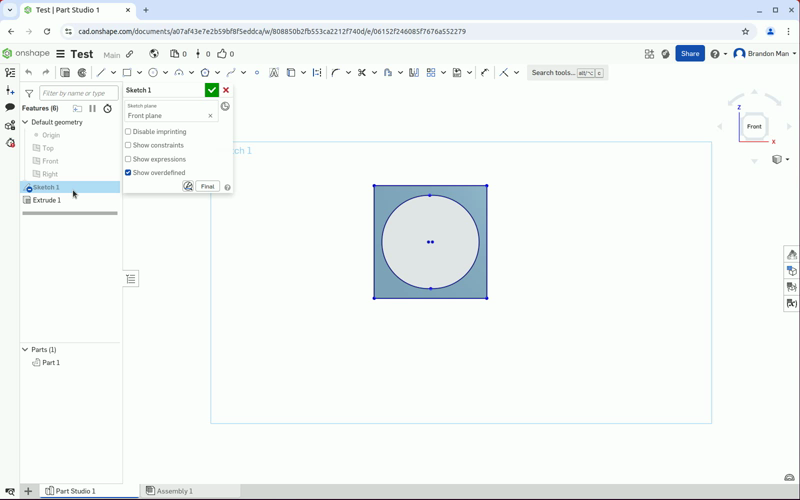
mouse_move(229, 92)
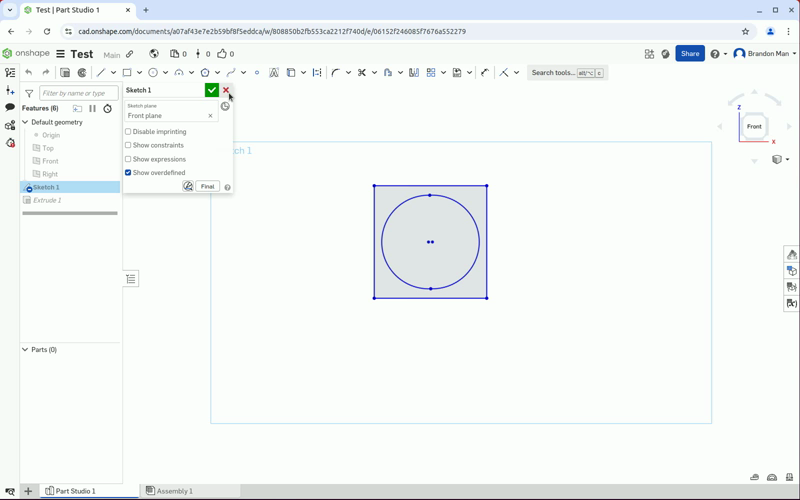
click(229, 92)
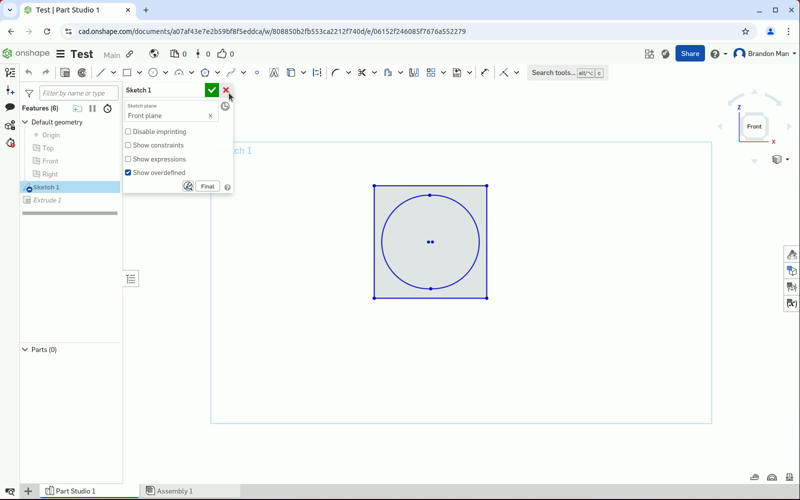
key(shift+s)
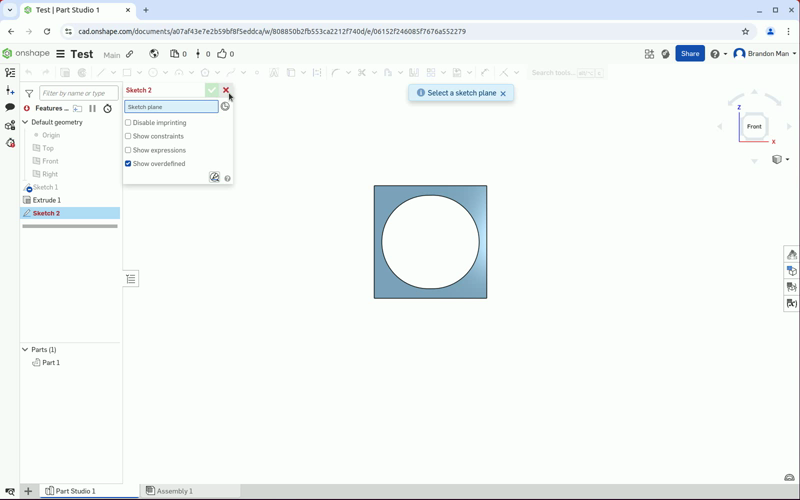
mouse_move(73, 163)
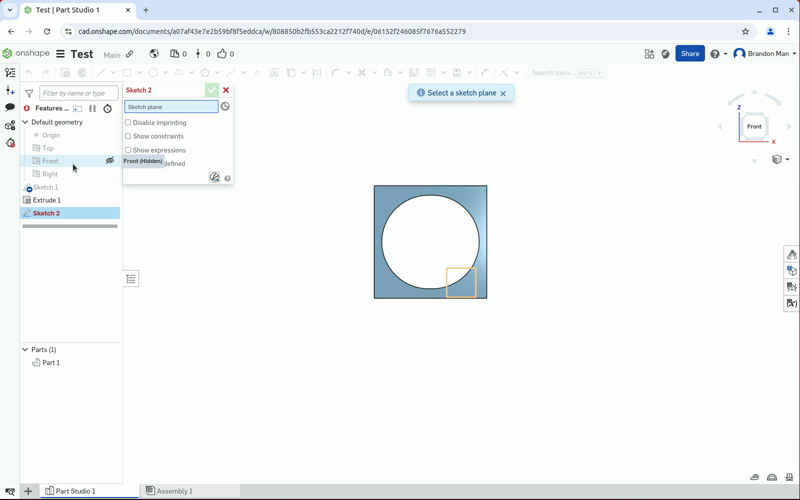
click(73, 163)
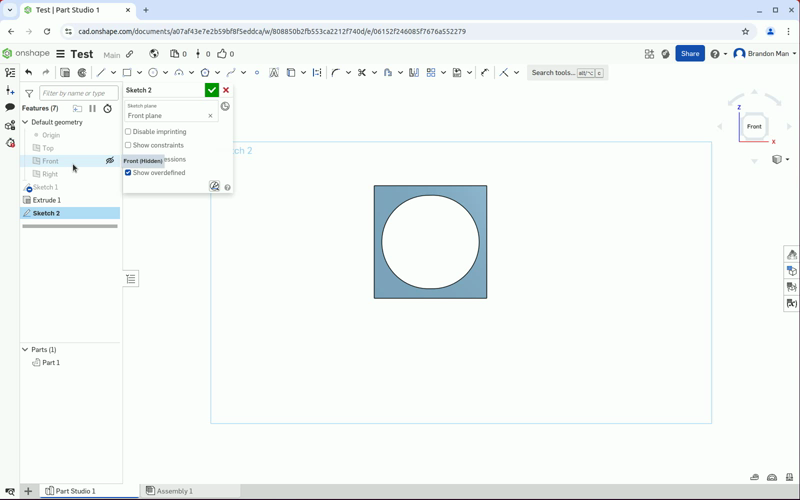
mouse_move(73, 352)
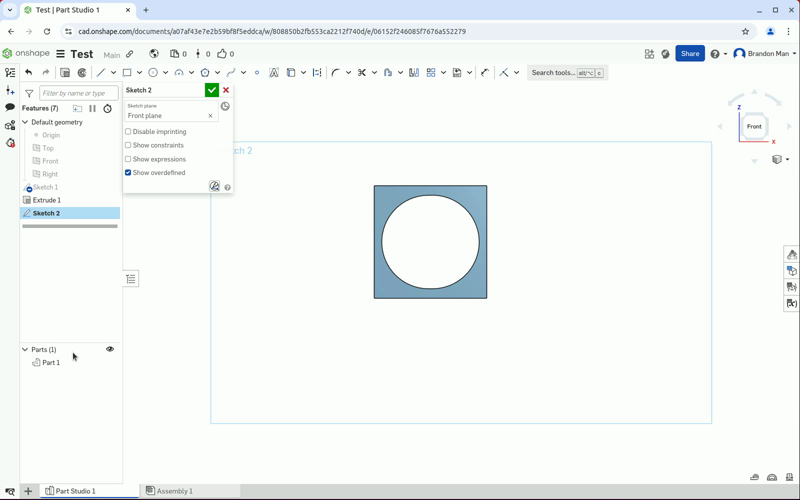
key(y)
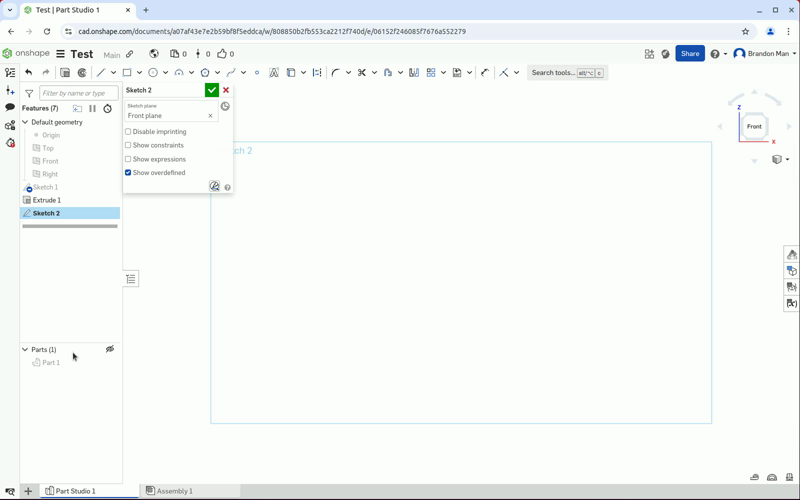
key(a)
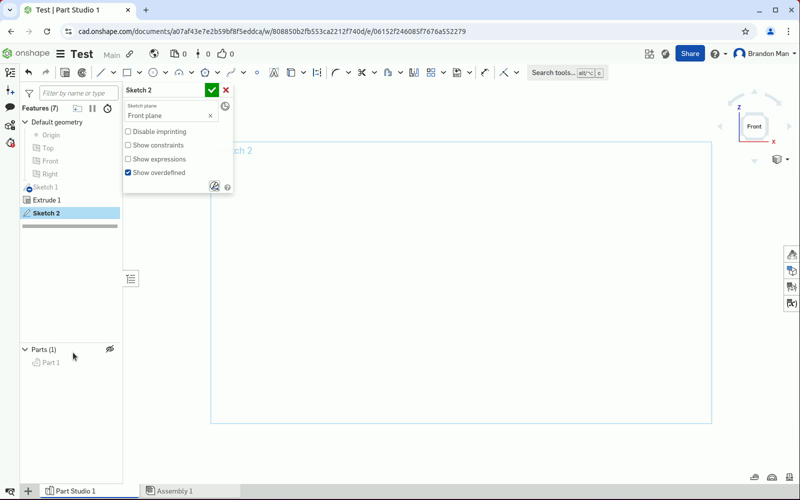
key_down(shift)
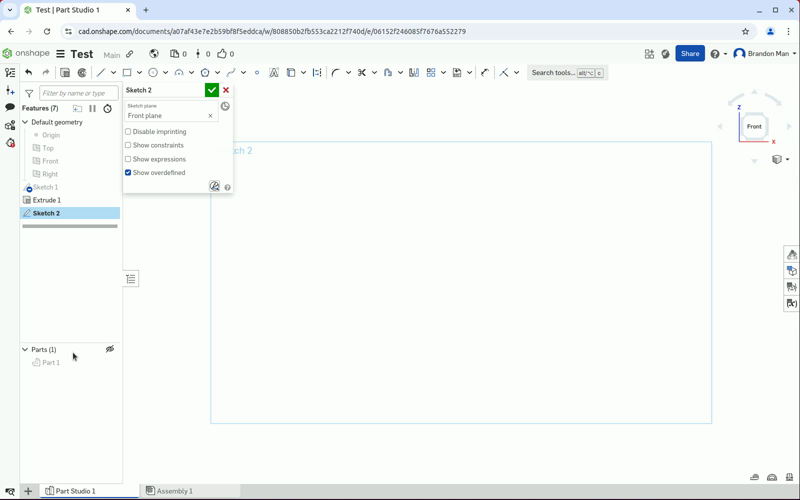
mouse_move(430, 270)
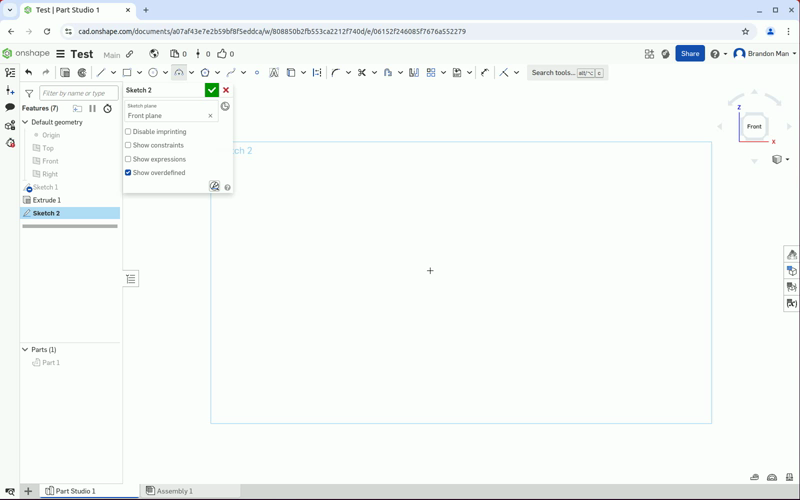
click(430, 270)
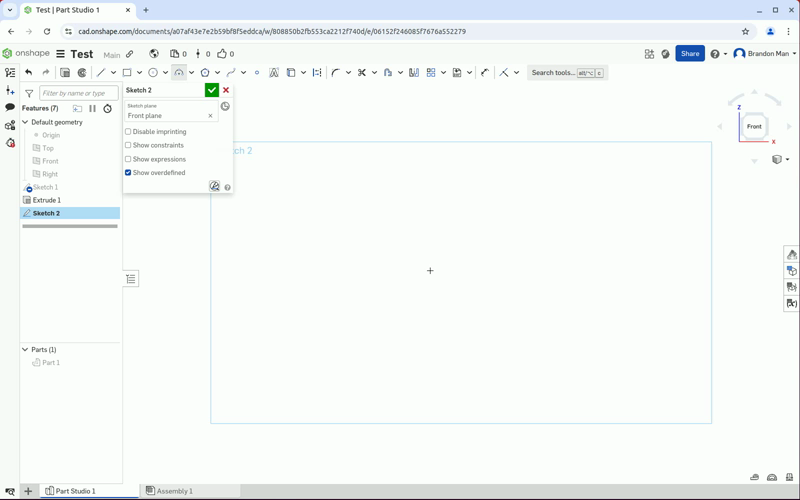
key_up(shift)
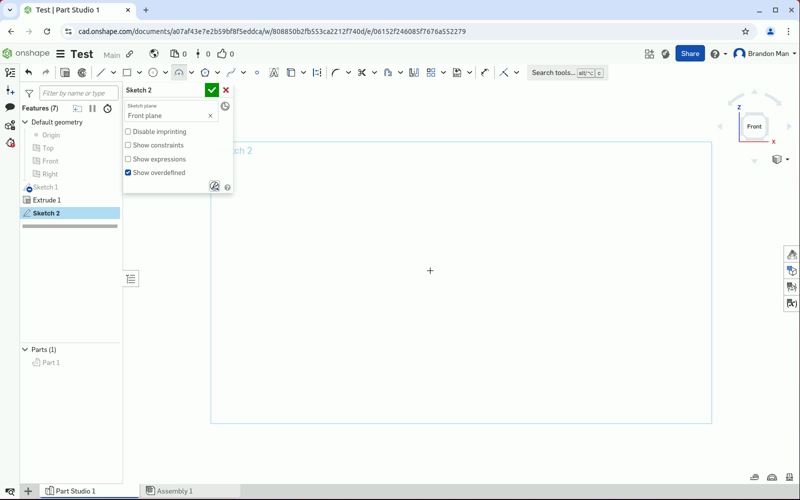
key_down(shift)
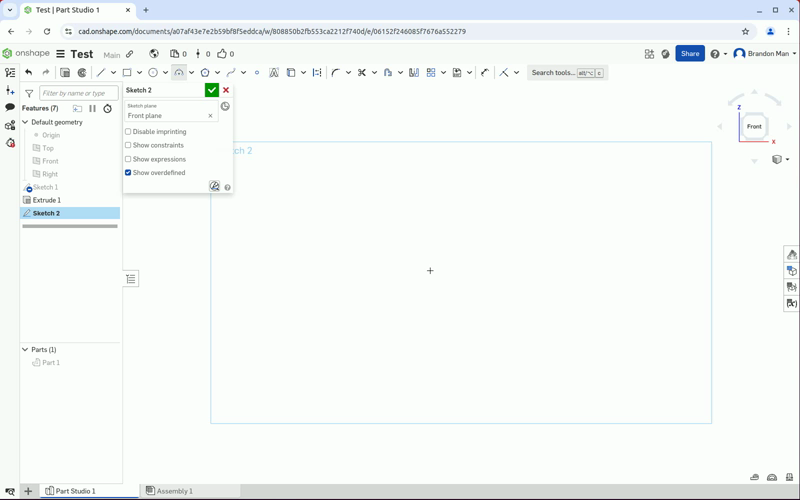
mouse_move(430, 213)
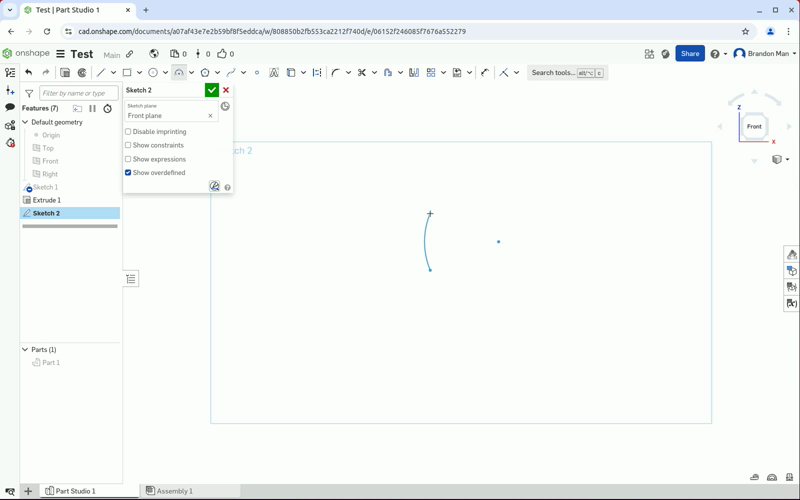
click(430, 213)
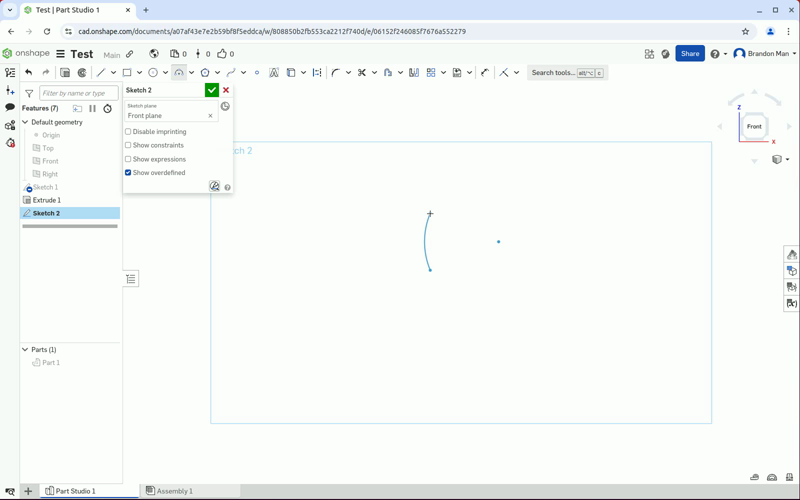
mouse_move(434, 241)
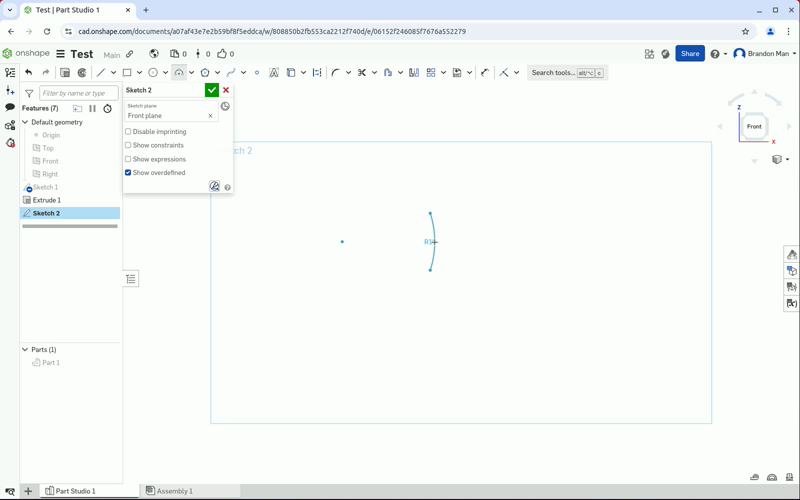
click(434, 241)
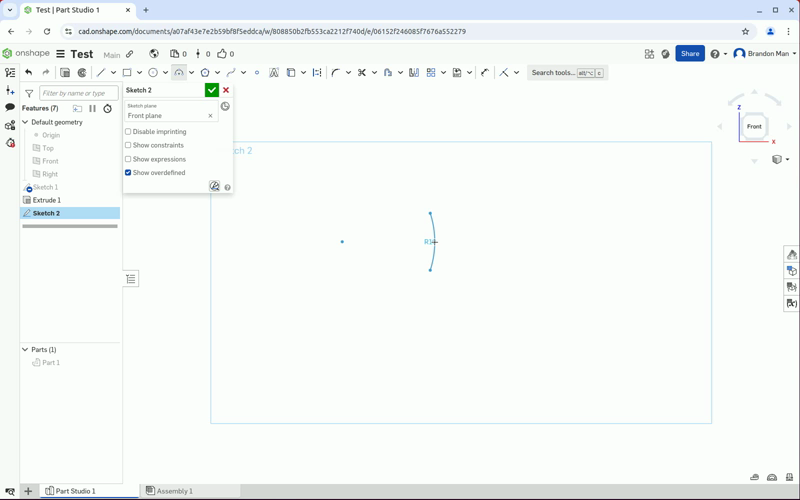
key_up(shift)
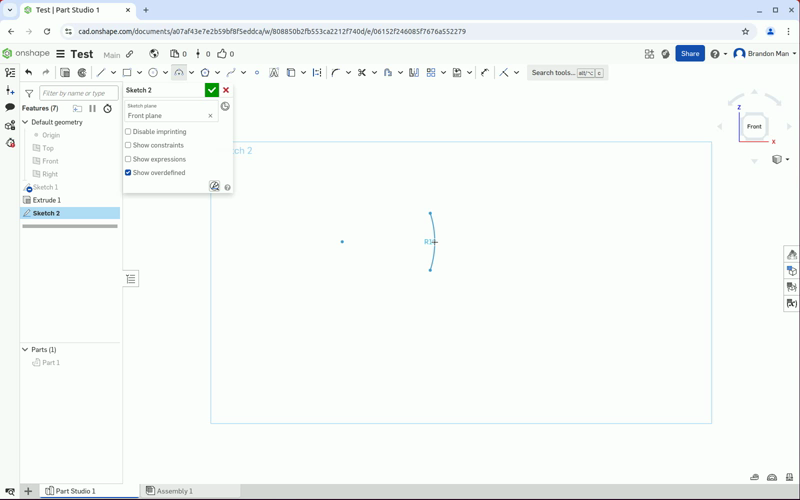
mouse_move(430, 213)
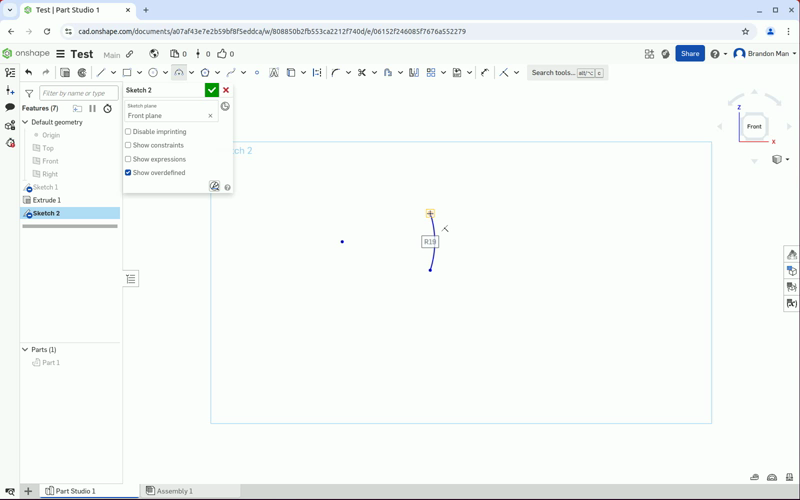
click(430, 213)
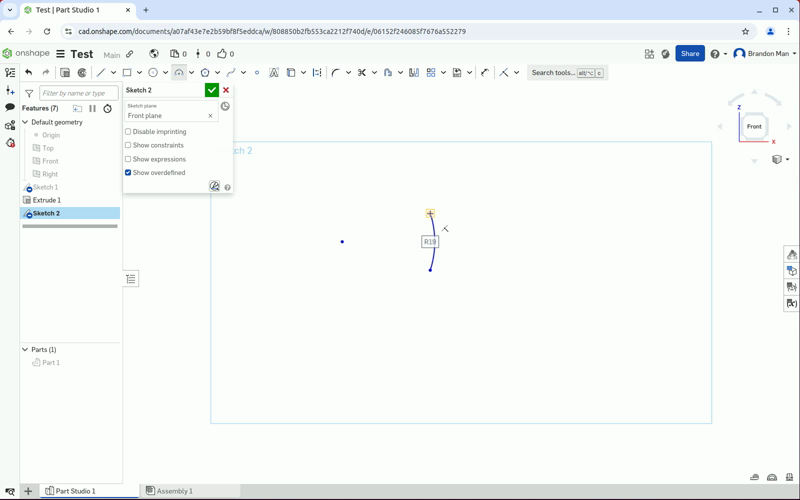
mouse_move(430, 270)
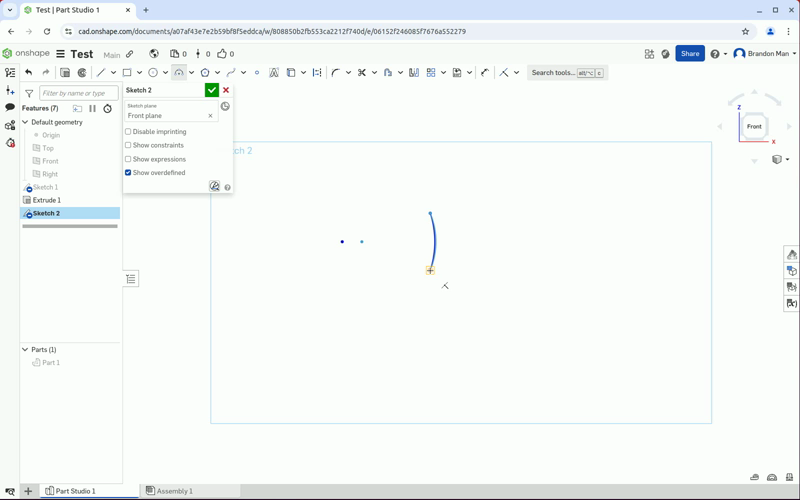
click(430, 270)
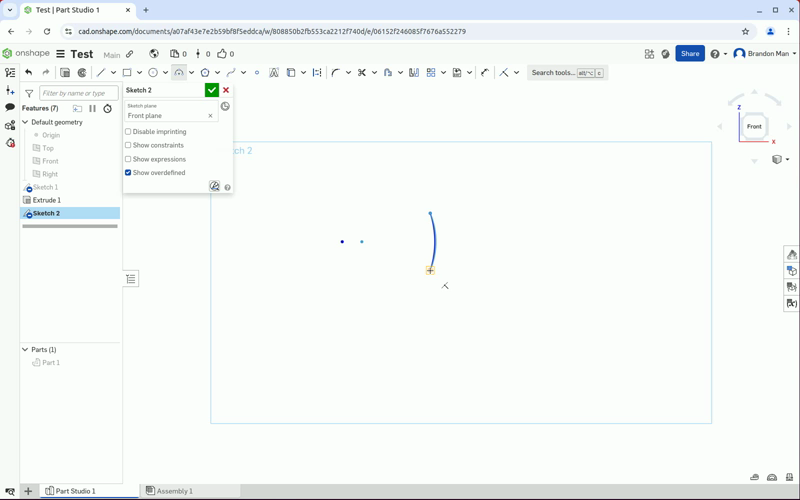
key_down(shift)
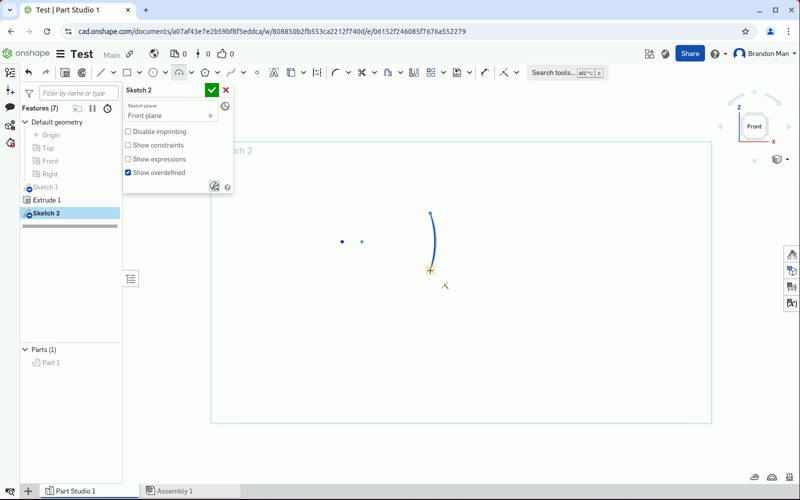
mouse_move(425, 241)
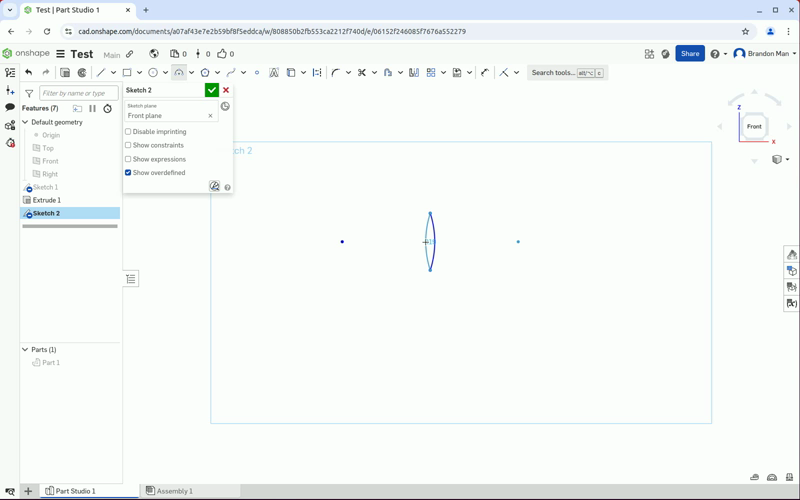
click(425, 241)
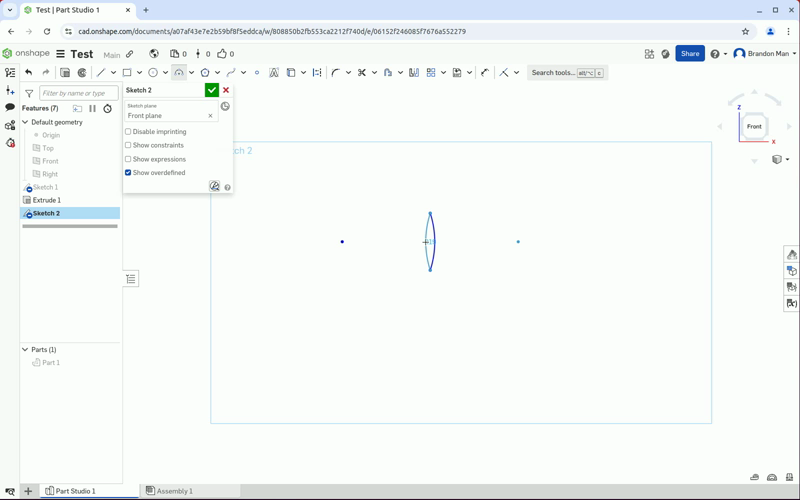
key_up(shift)
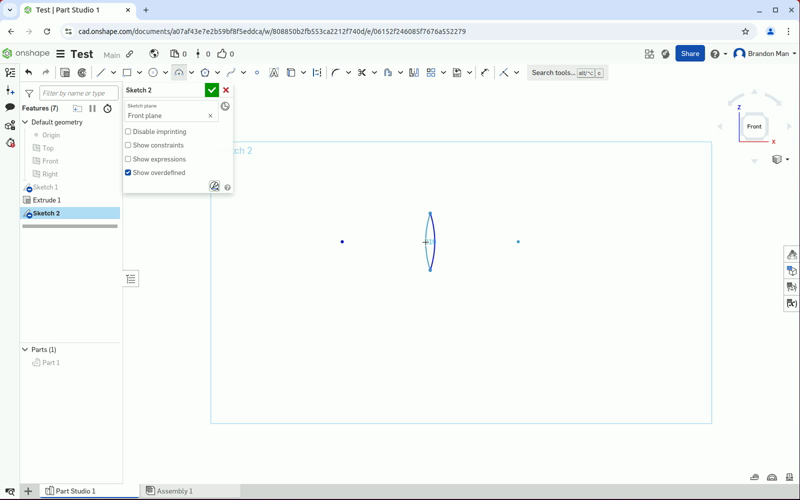
key(esc)
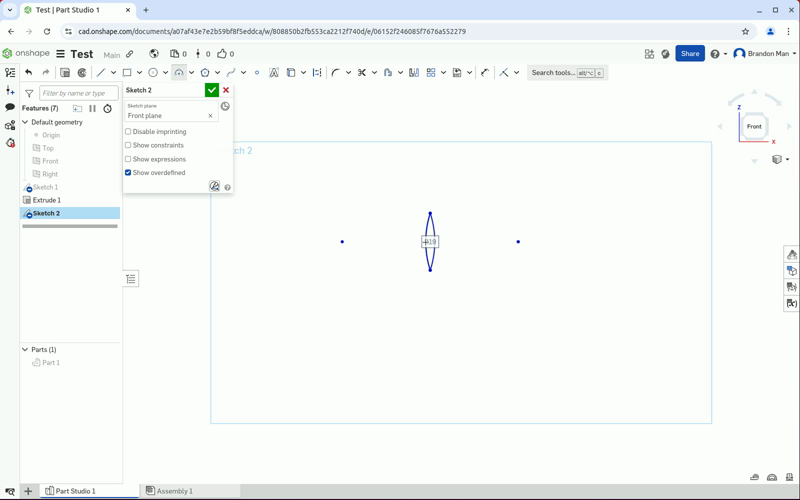
mouse_move(432, 245)
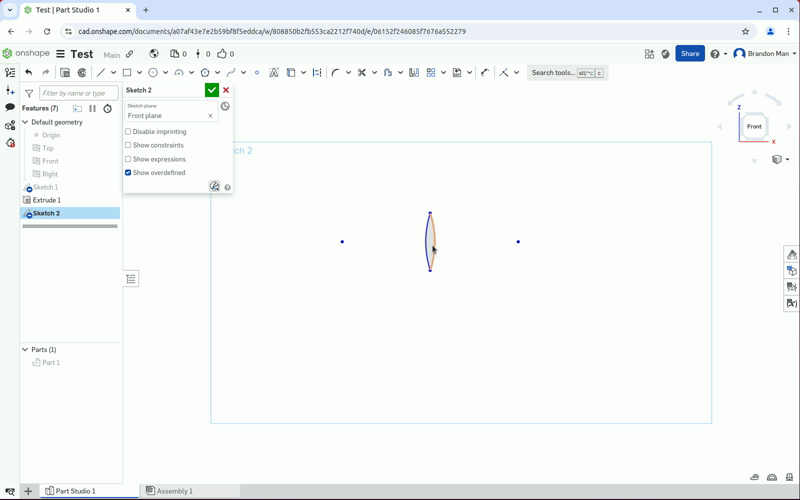
scroll(6)
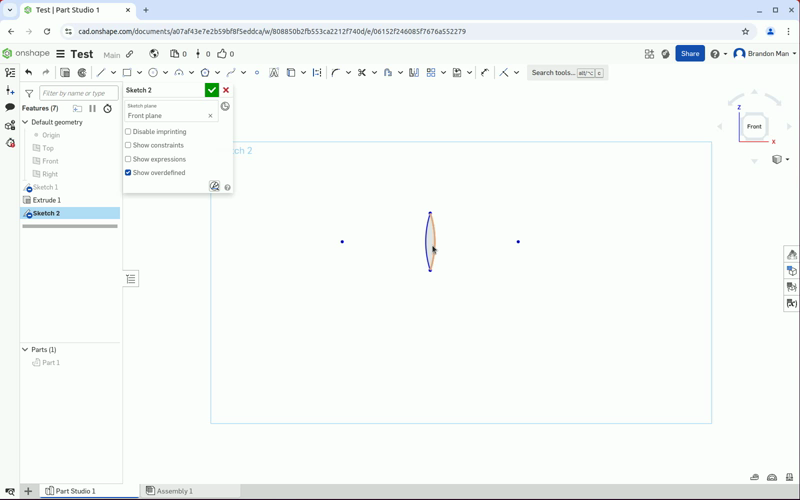
scroll(6)
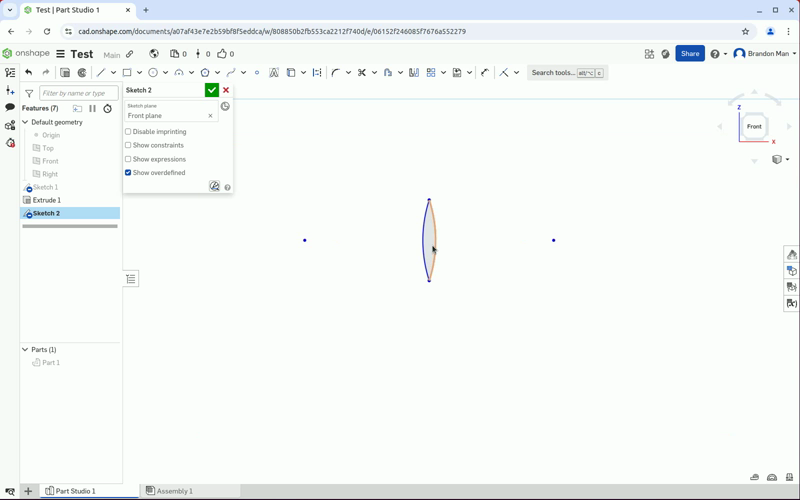
scroll(6)
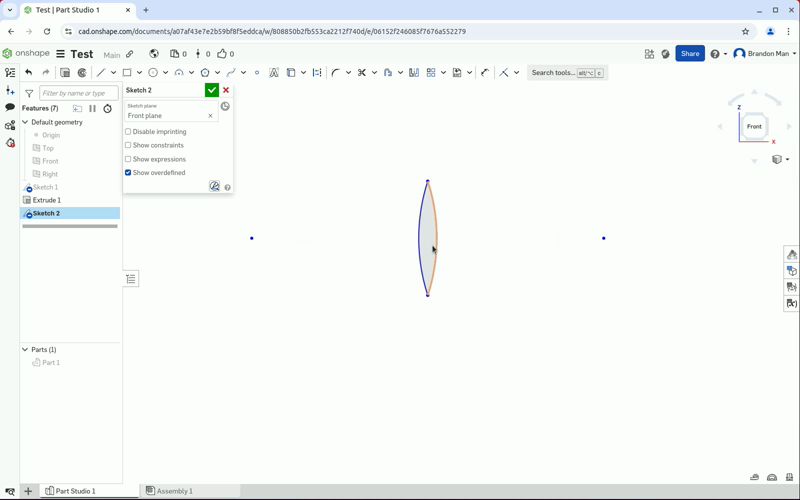
scroll(6)
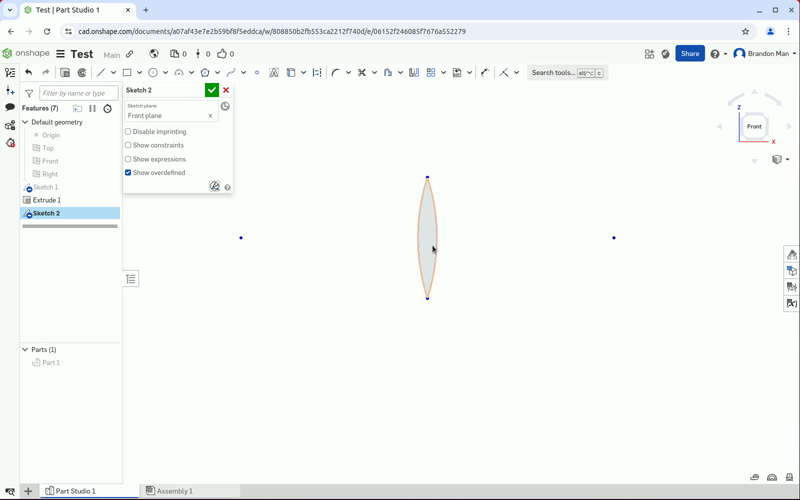
scroll(6)
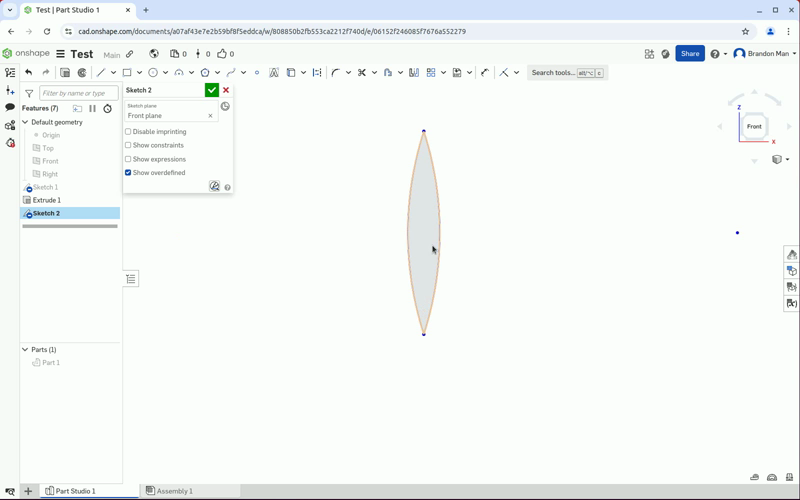
scroll(6)
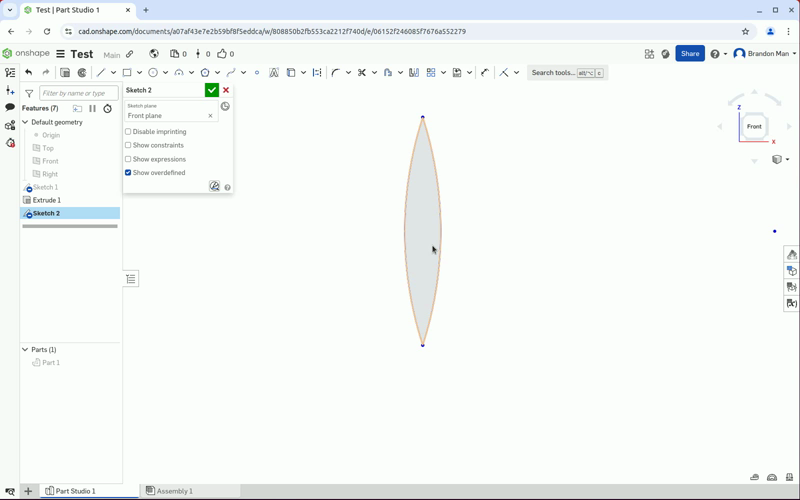
scroll(6)
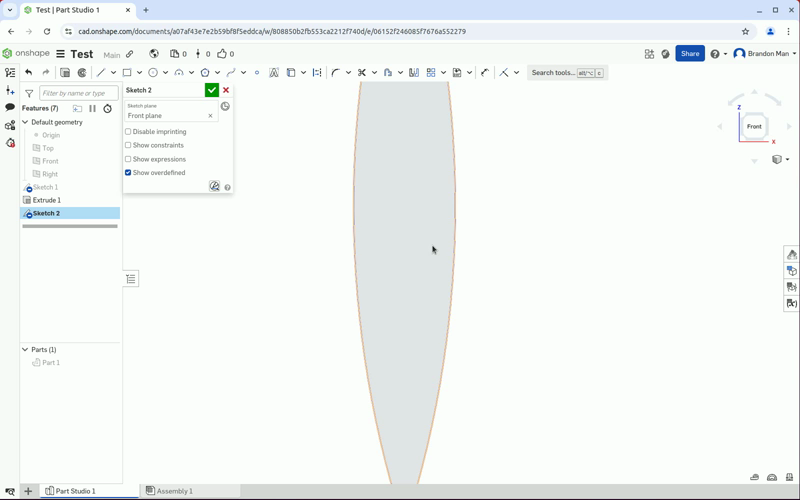
click(432, 245)
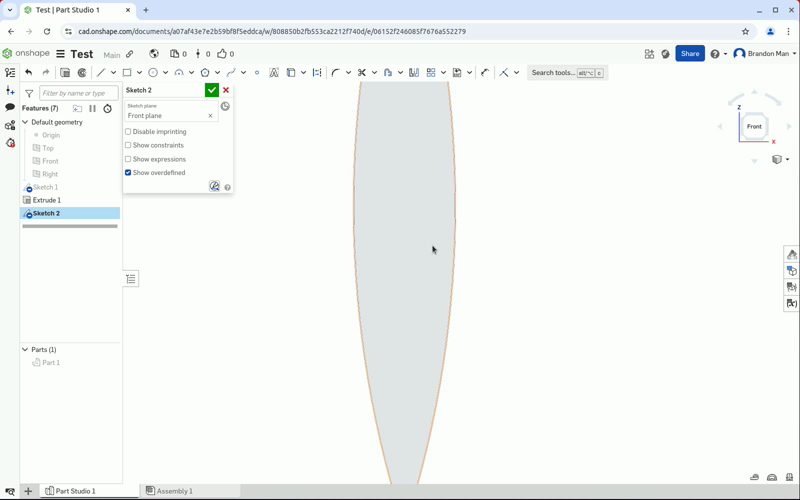
scroll(-6)
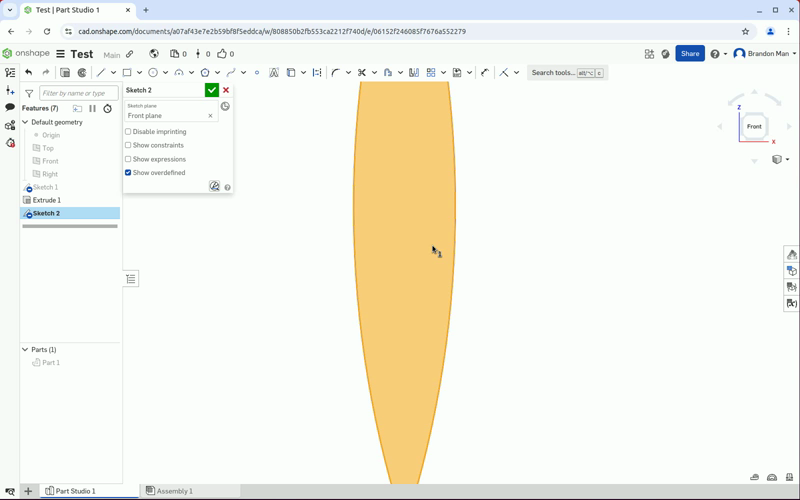
scroll(-6)
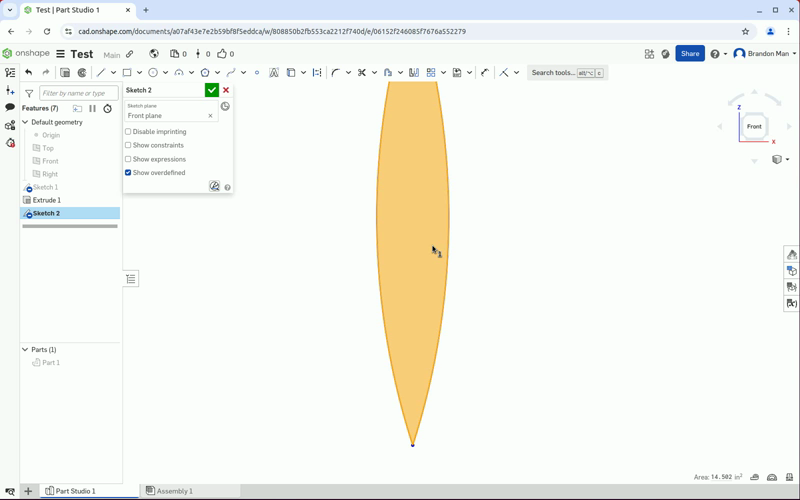
scroll(-6)
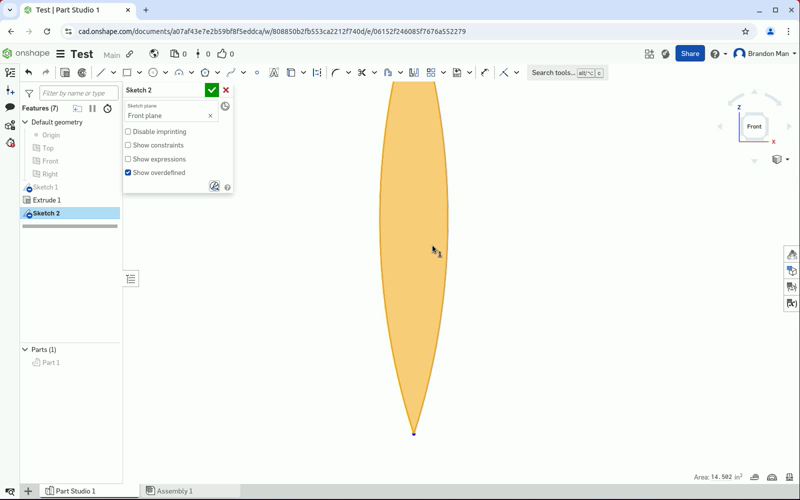
scroll(-6)
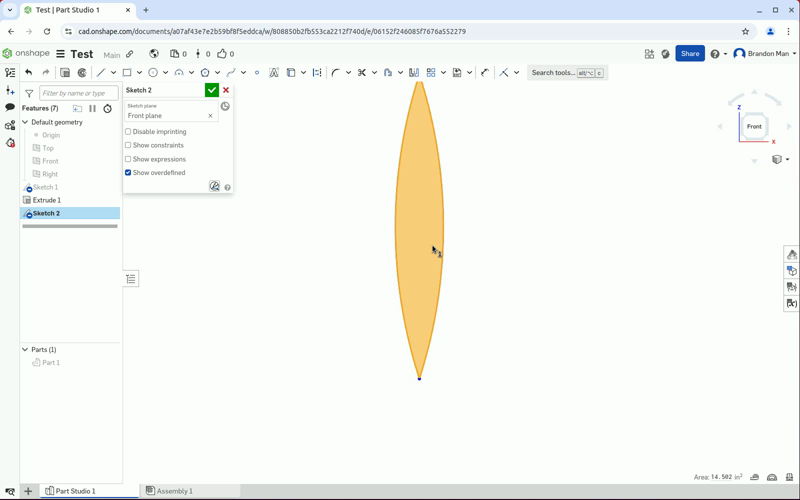
scroll(-6)
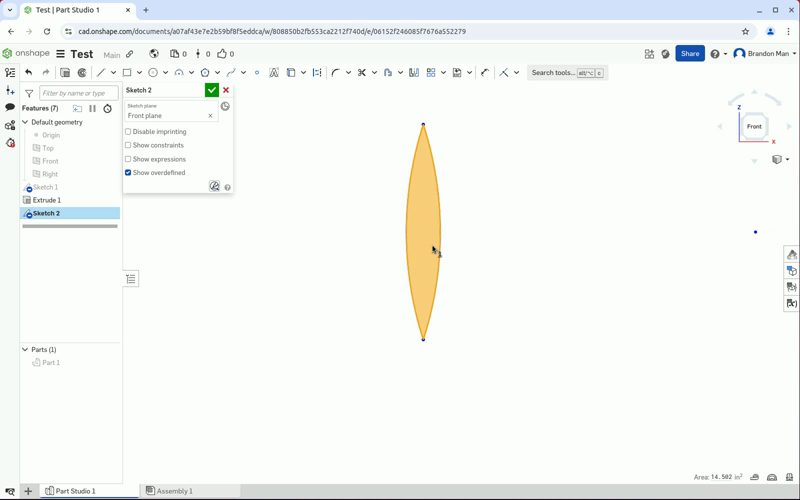
scroll(-6)
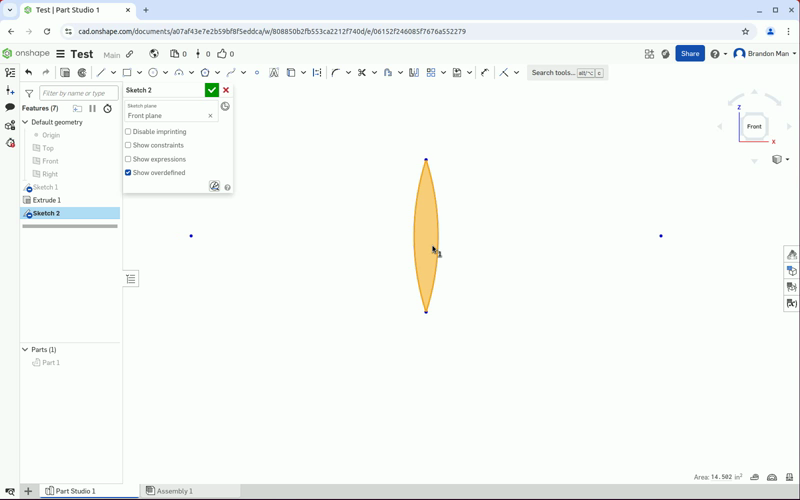
scroll(-6)
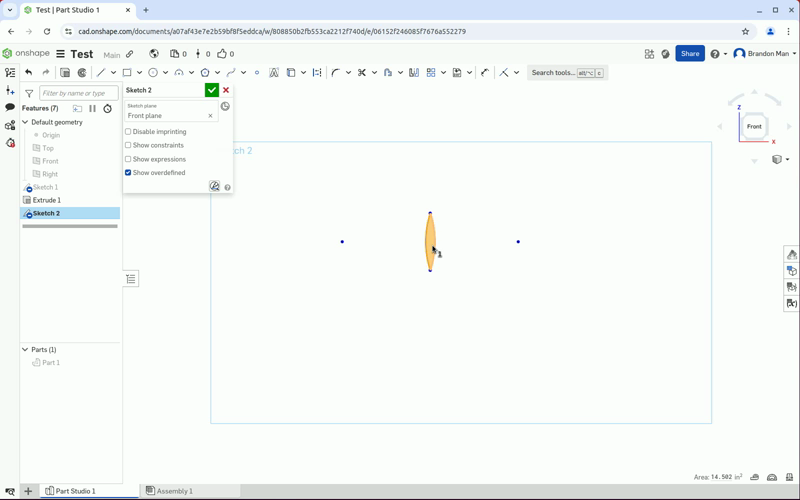
mouse_move(73, 352)
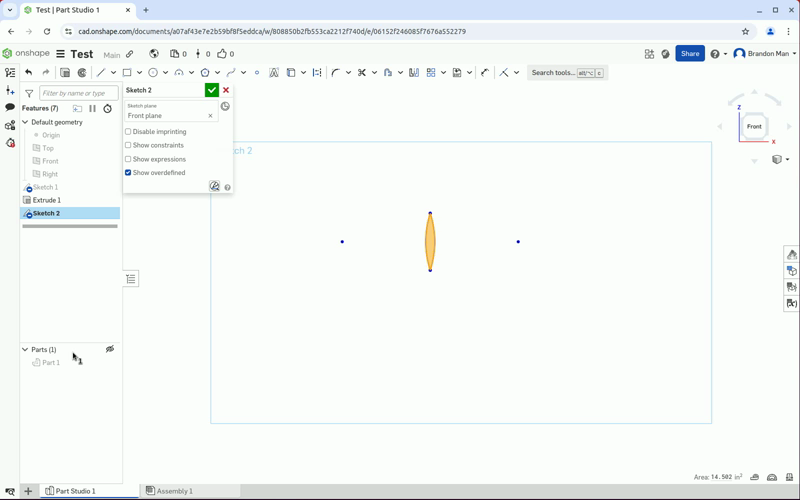
key(shift+y)
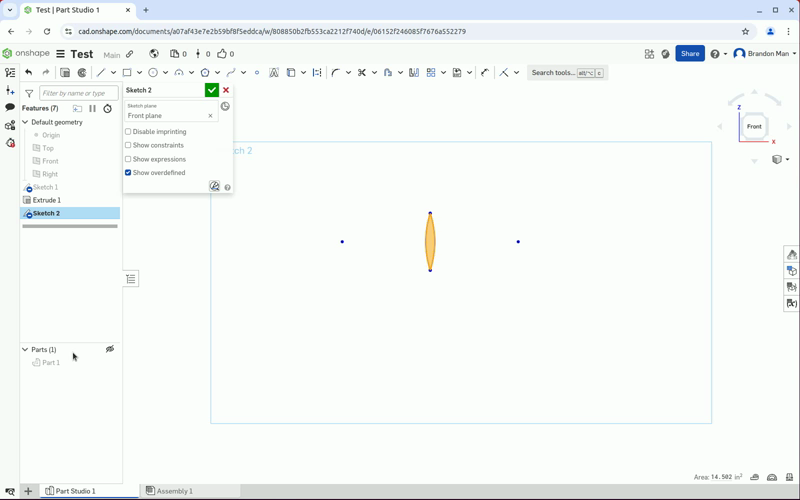
key(shift+e)
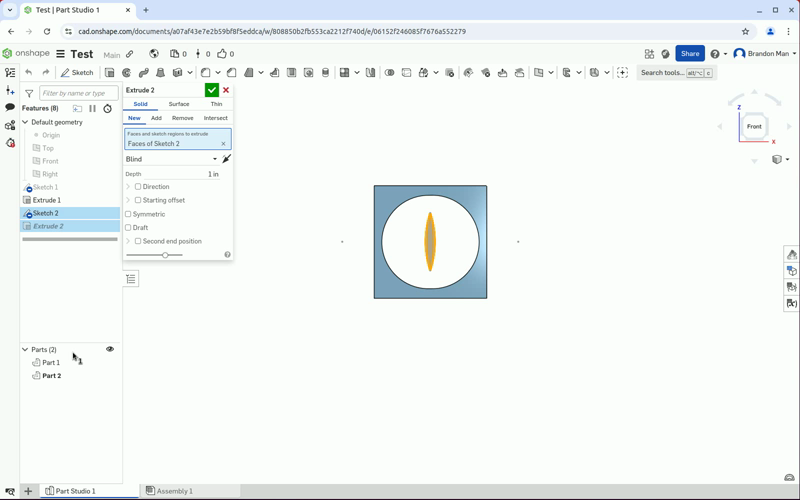
mouse_move(143, 106)
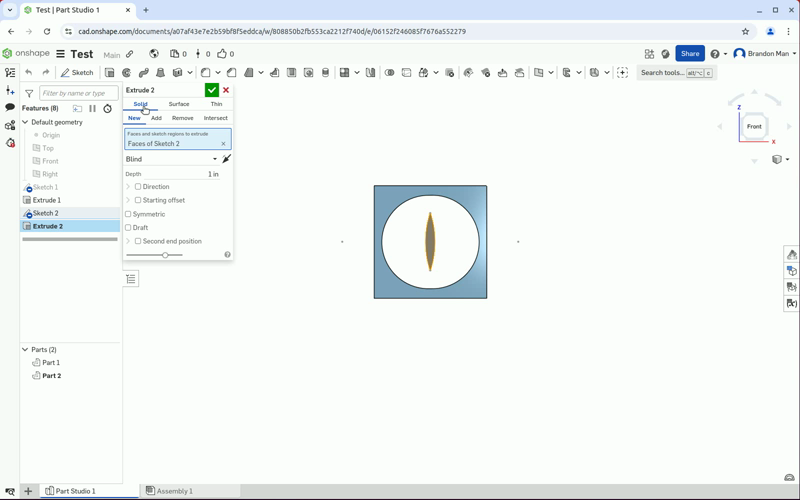
click(143, 106)
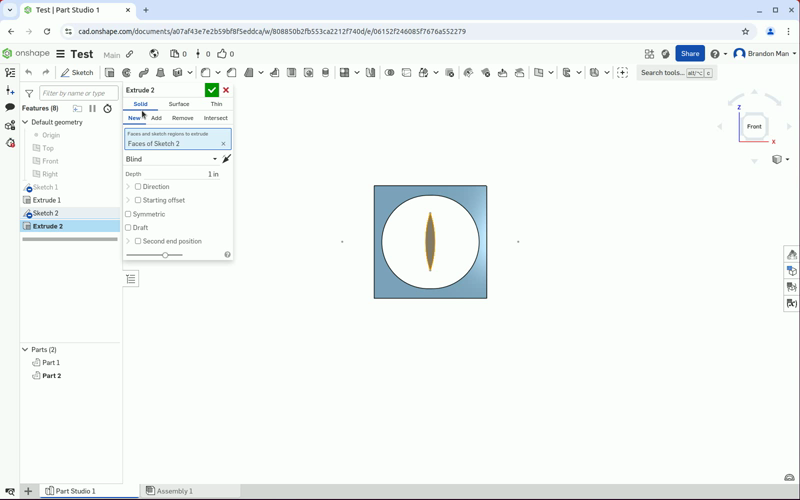
mouse_move(137, 120)
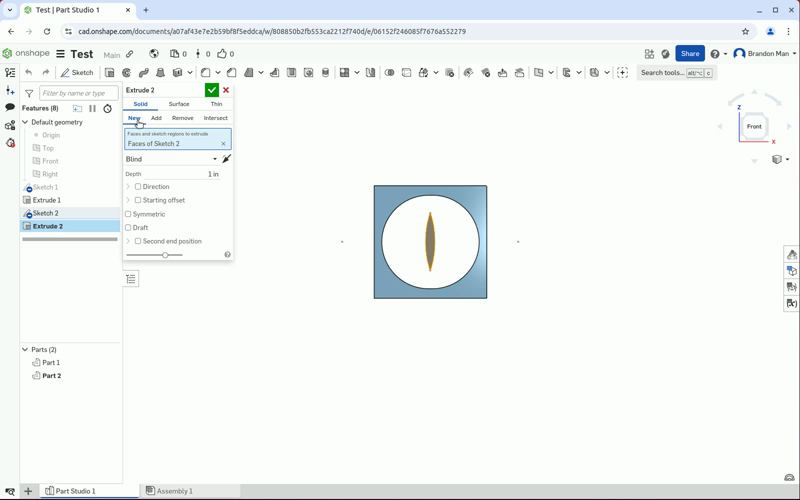
click(137, 120)
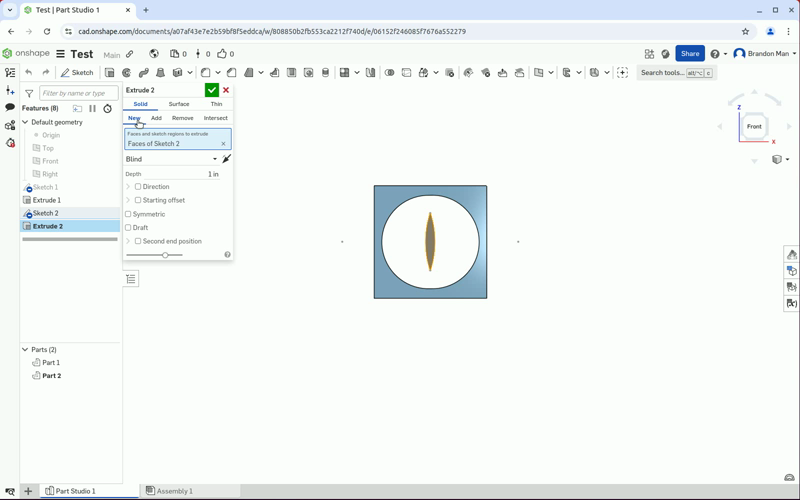
key(tab, 4)
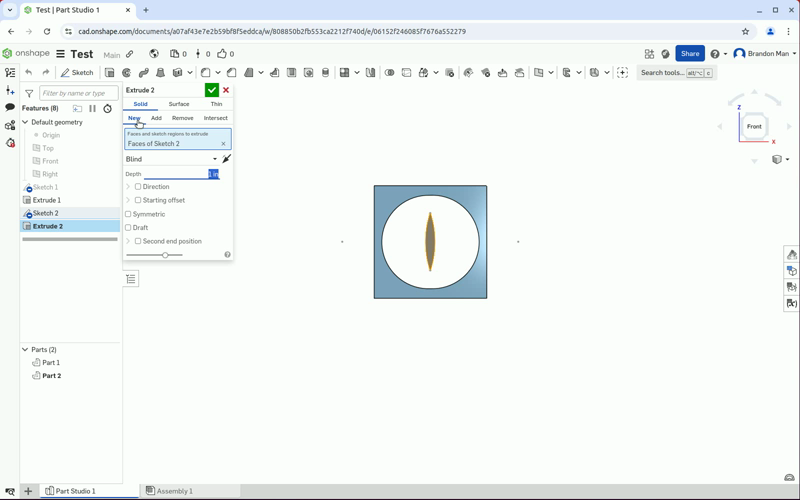
text(23.108)
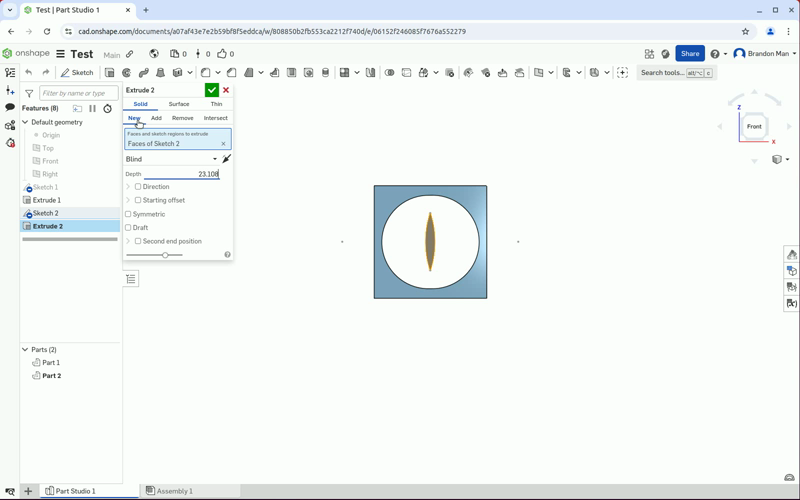
key(enter)
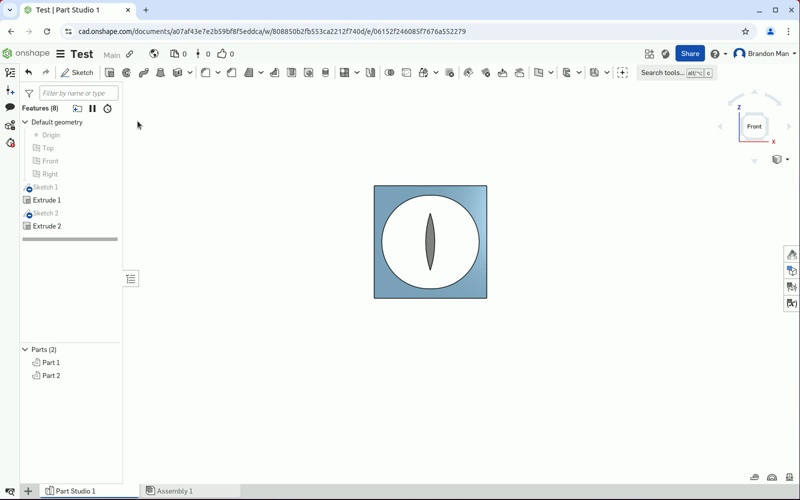
key(shift+h)
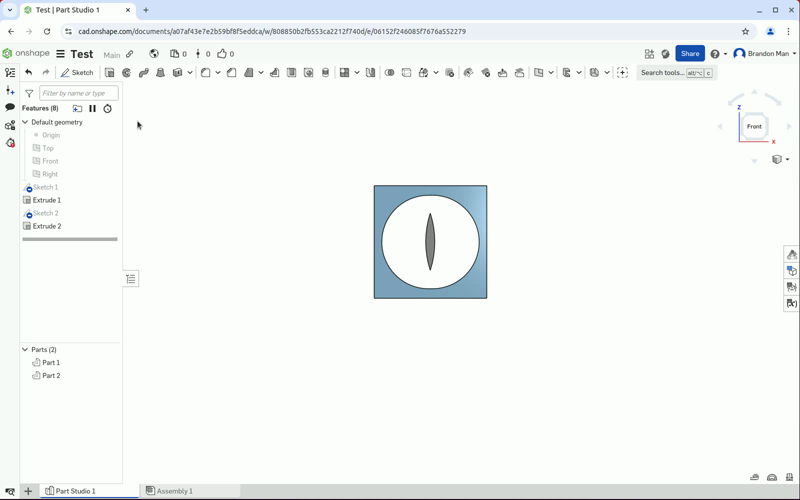
key(shift+h)
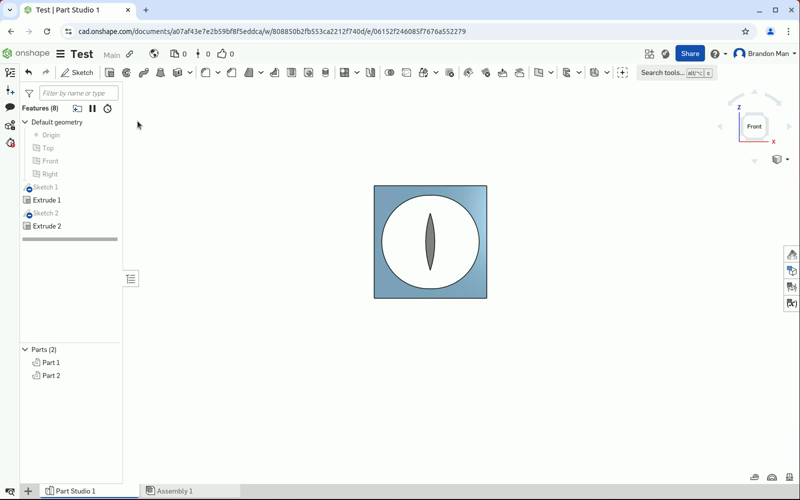
mouse_move(73, 189)
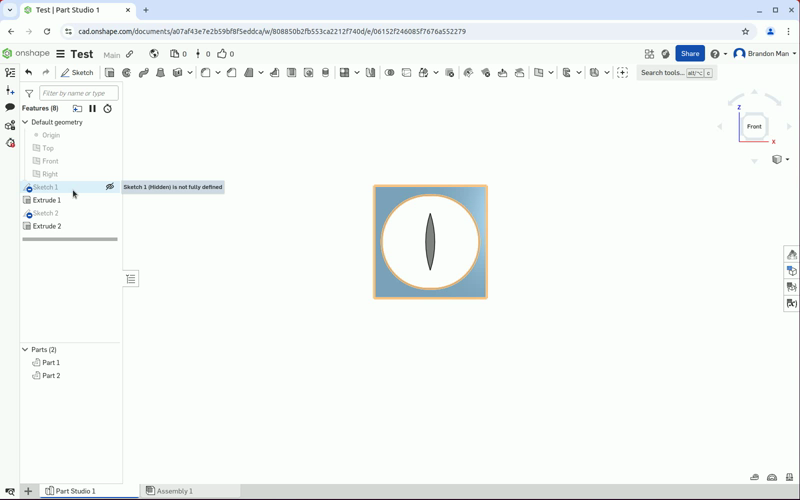
click(73, 189)
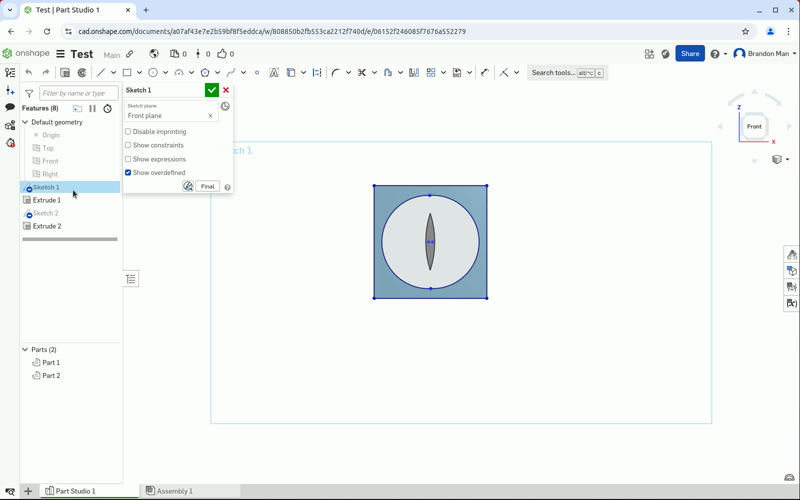
mouse_move(229, 92)
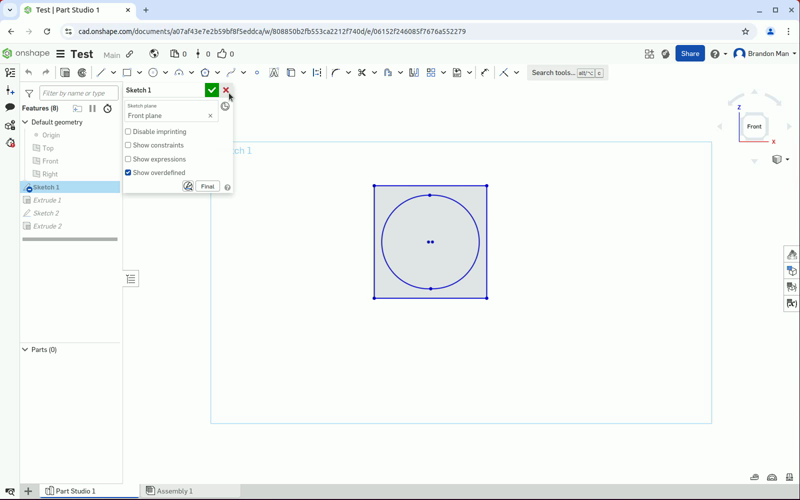
click(229, 92)
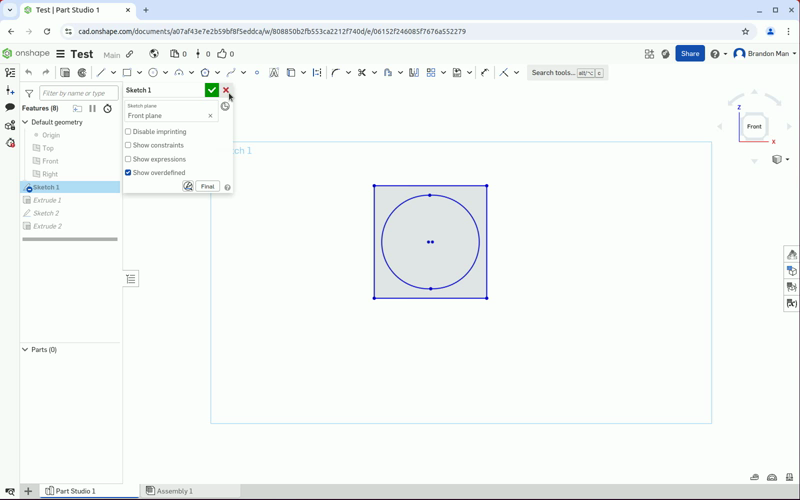
key(shift+s)
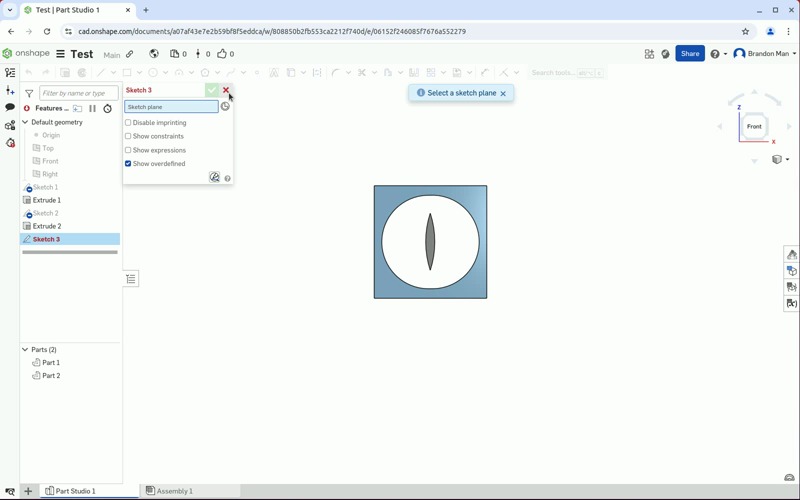
mouse_move(73, 163)
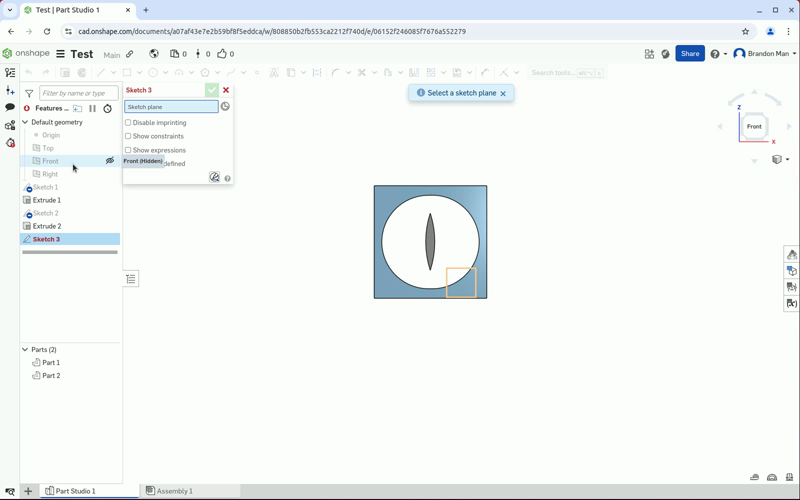
click(73, 163)
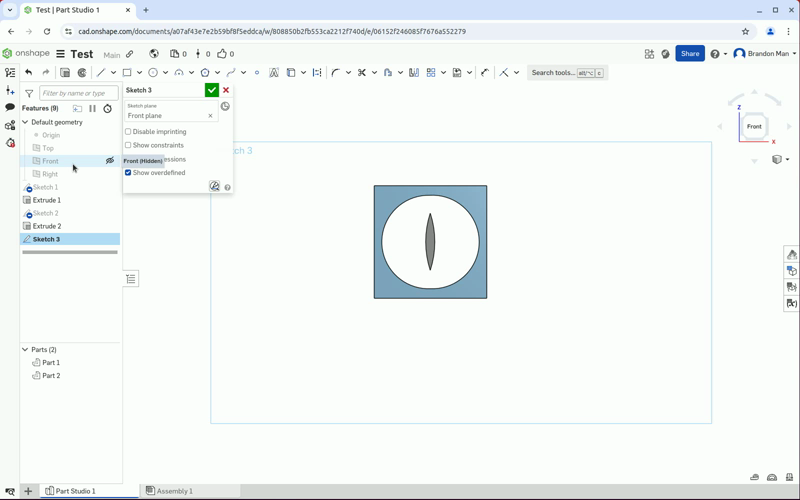
mouse_move(73, 352)
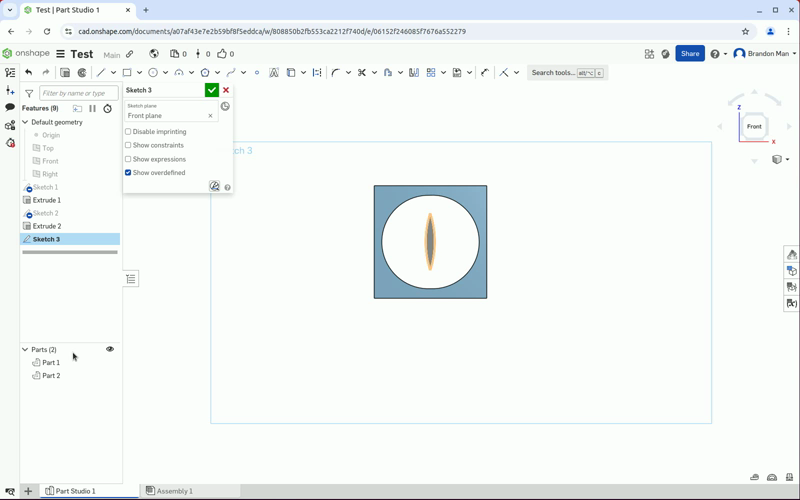
key(y)
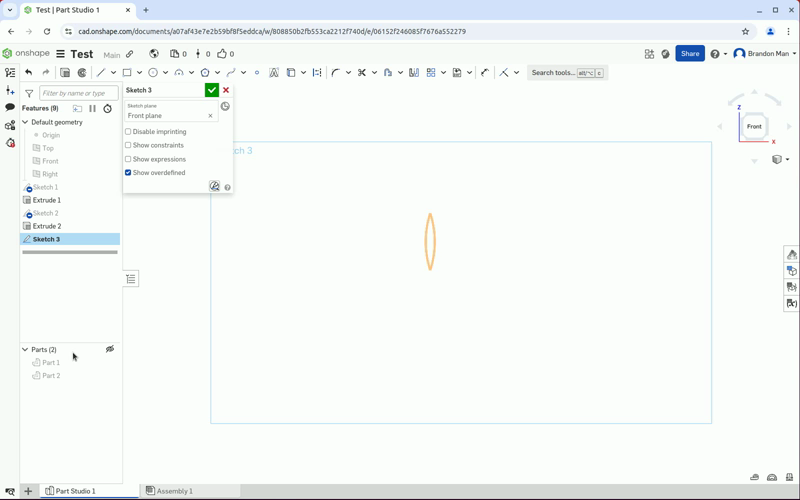
key(a)
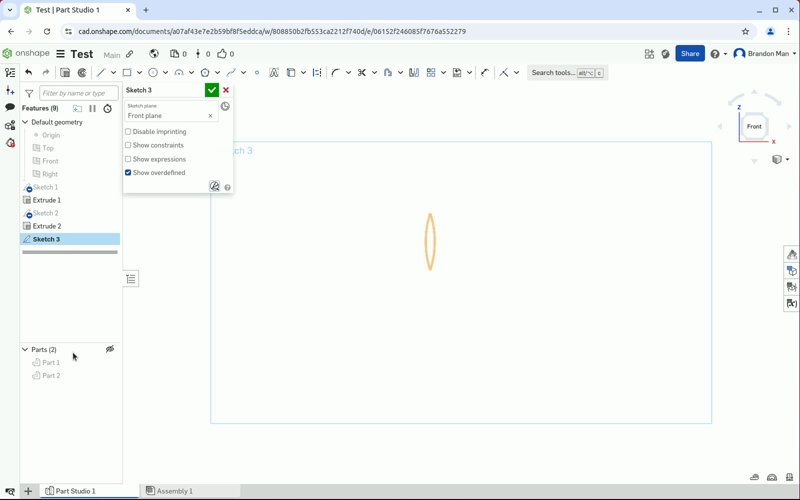
key_down(shift)
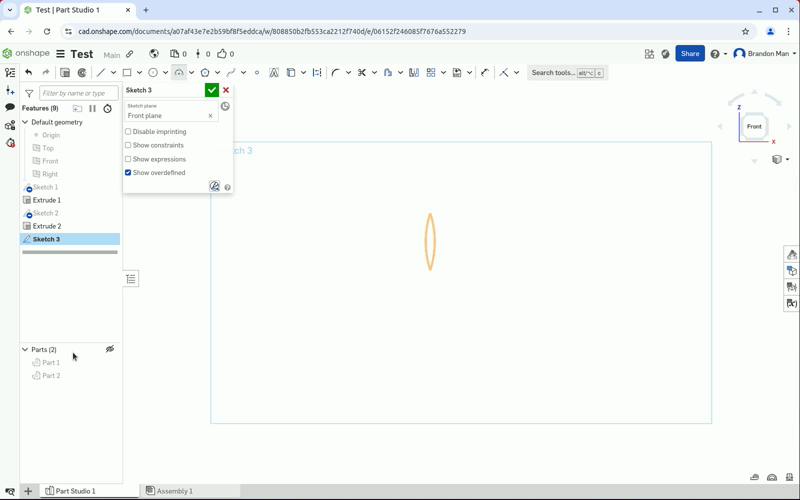
mouse_move(429, 288)
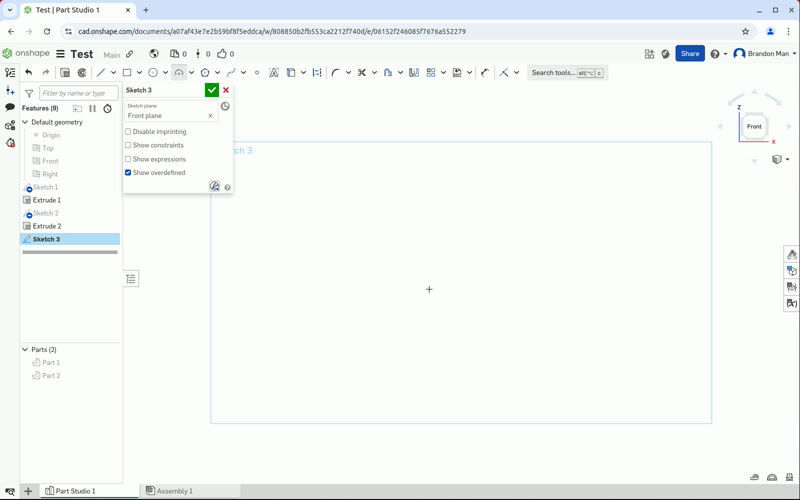
click(429, 288)
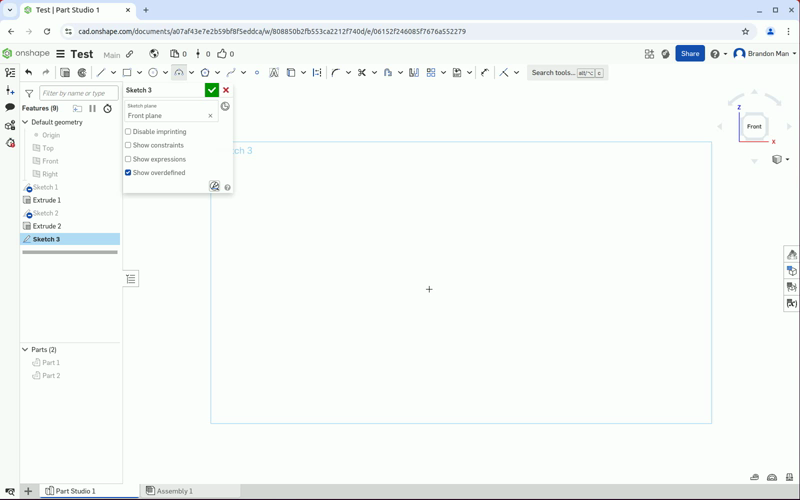
key_up(shift)
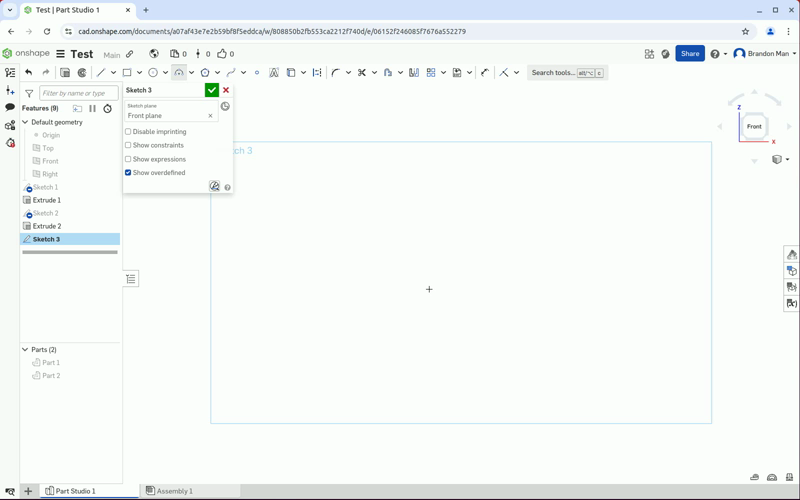
key_down(shift)
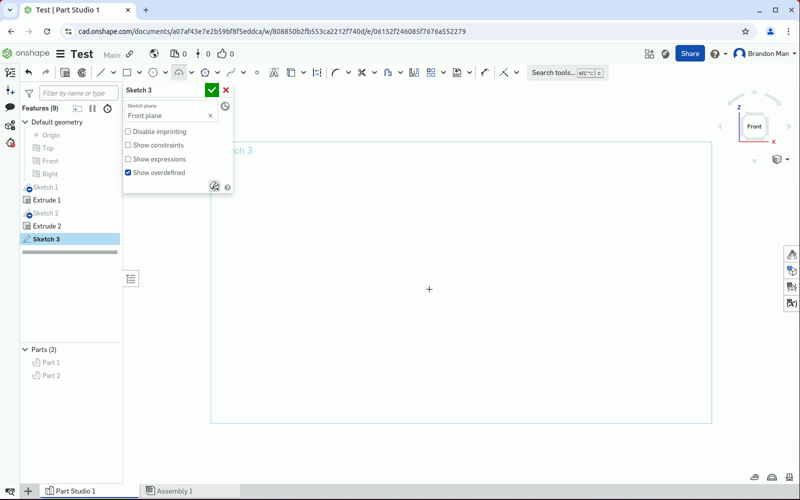
mouse_move(429, 195)
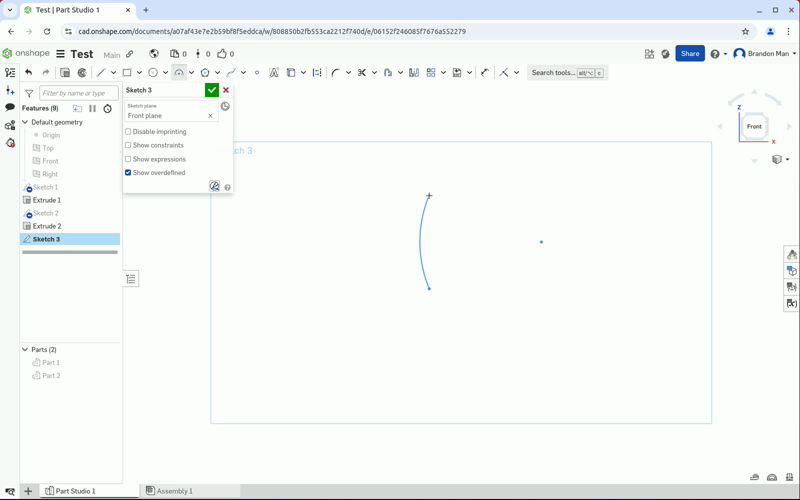
click(429, 195)
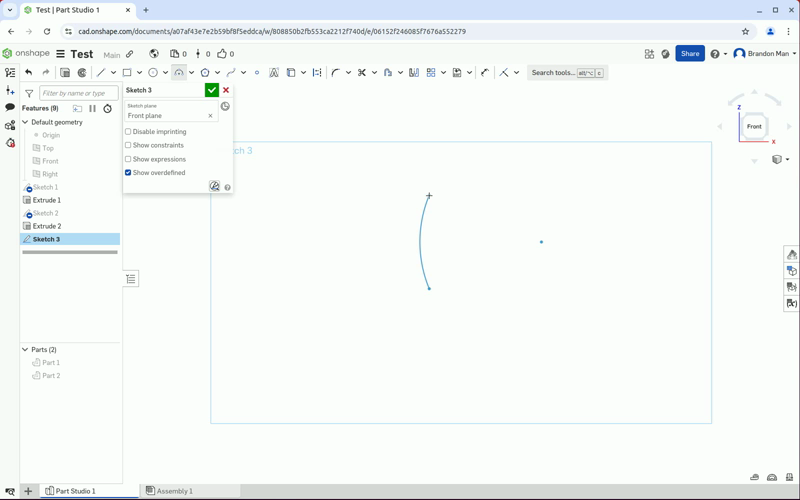
mouse_move(478, 242)
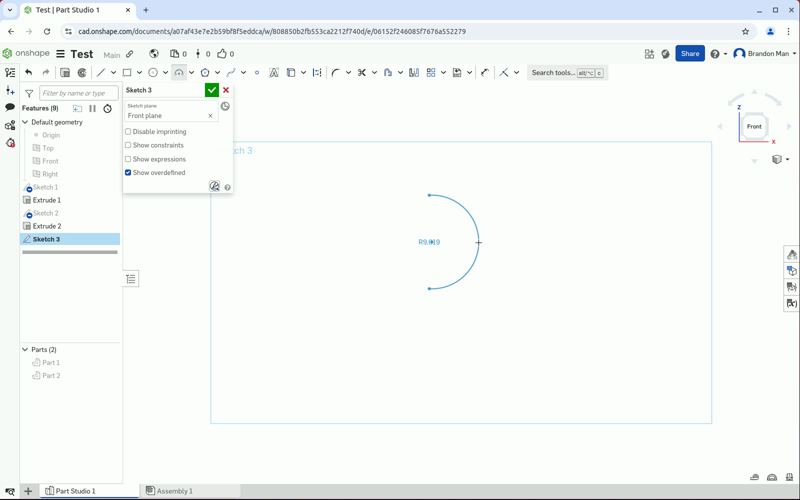
click(478, 242)
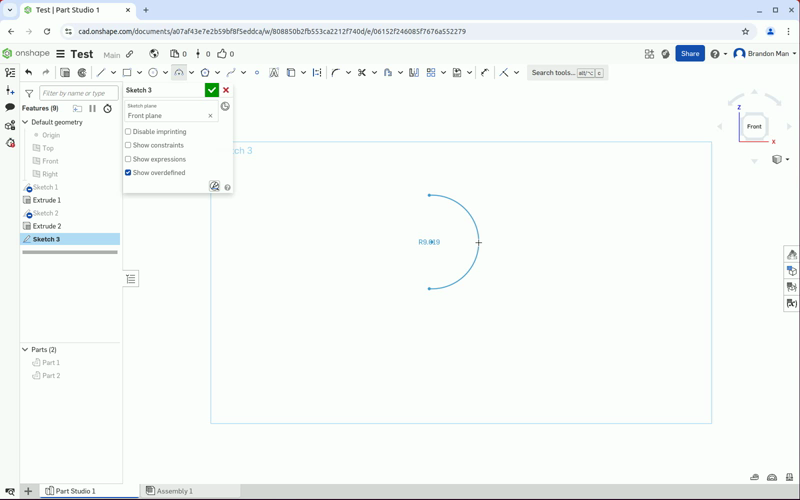
key_up(shift)
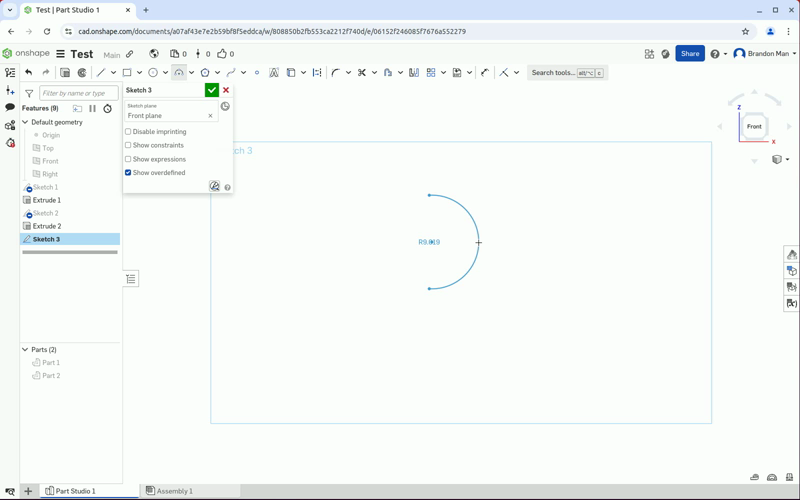
mouse_move(429, 195)
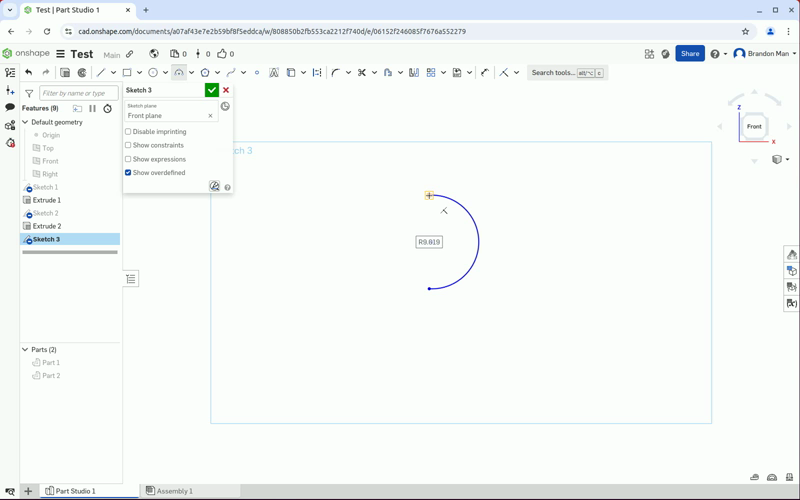
click(429, 195)
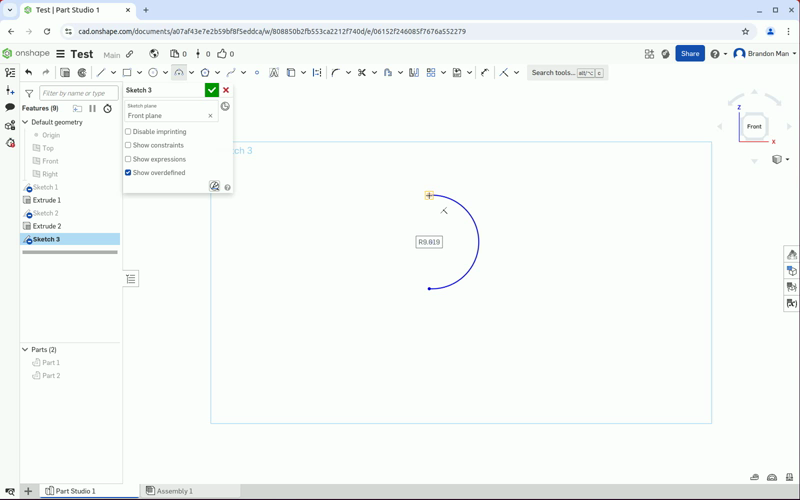
mouse_move(429, 288)
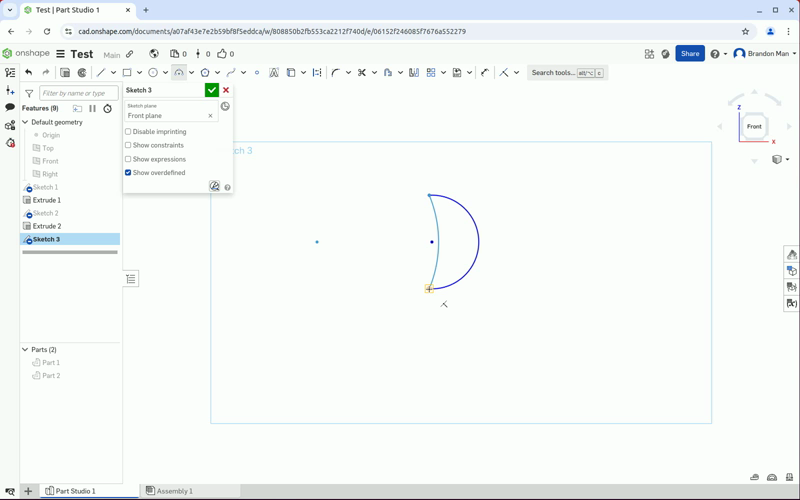
click(429, 288)
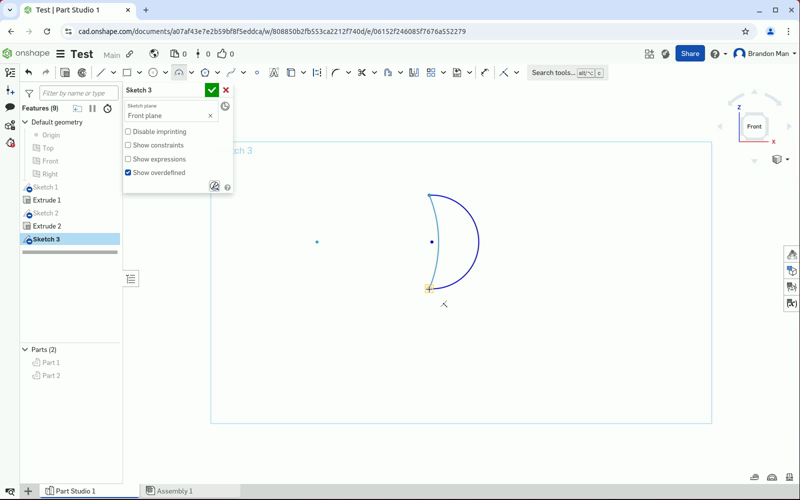
key_down(shift)
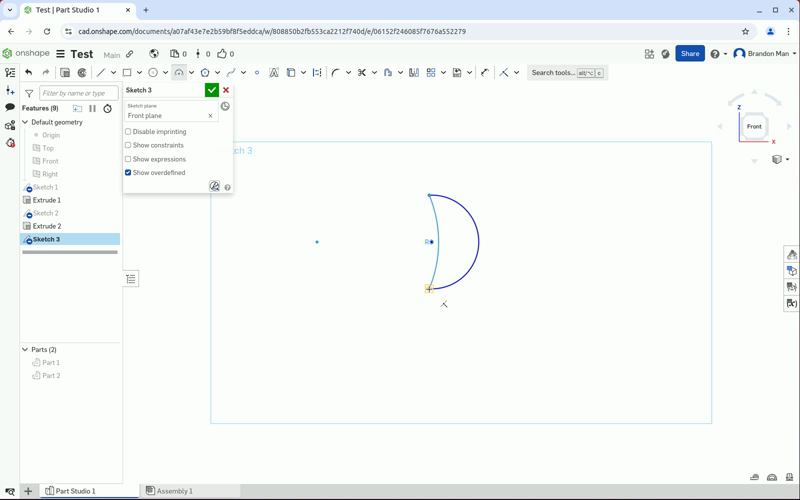
mouse_move(380, 242)
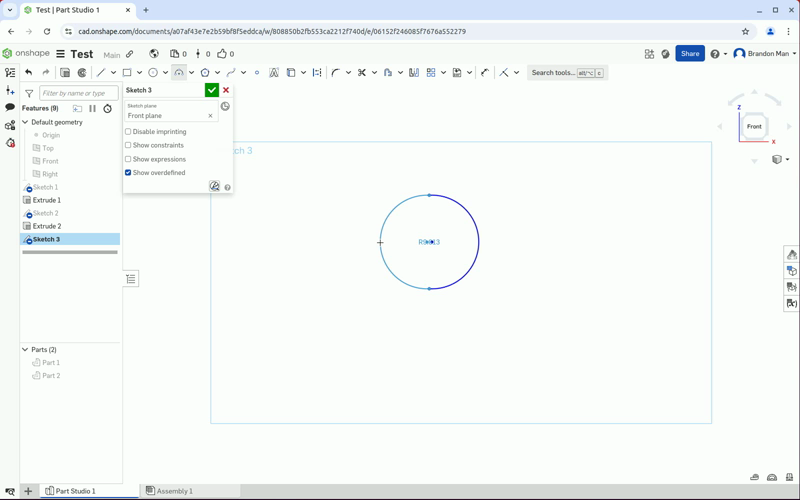
click(380, 242)
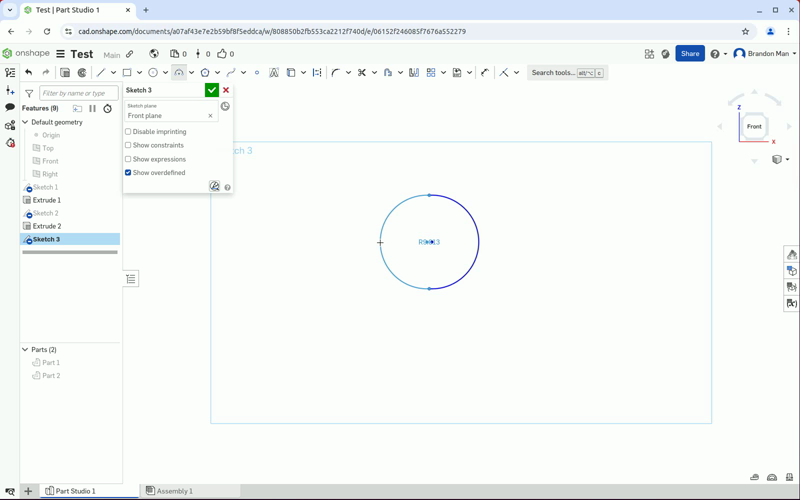
key_up(shift)
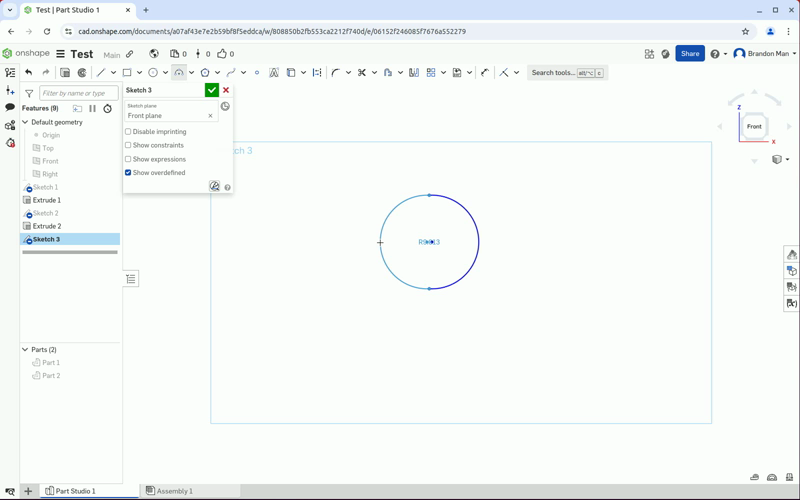
key(esc)
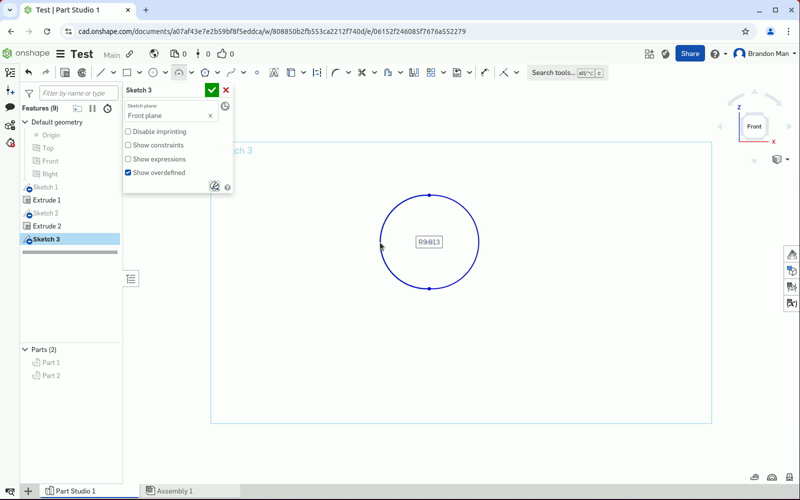
key(a)
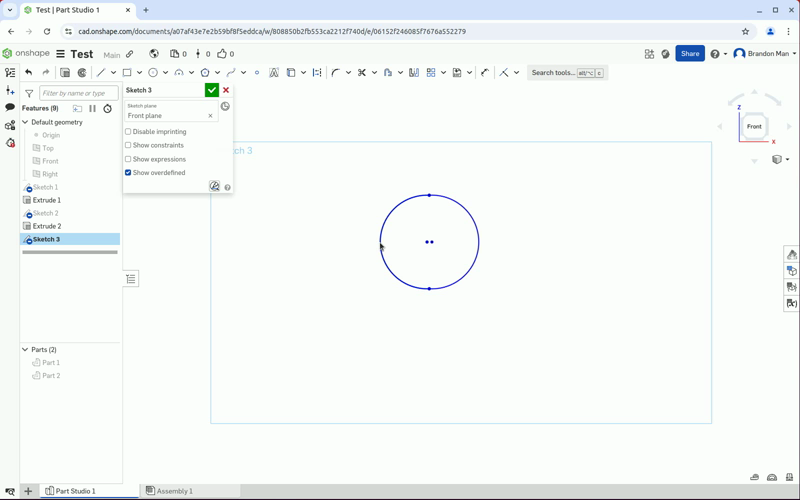
key_down(shift)
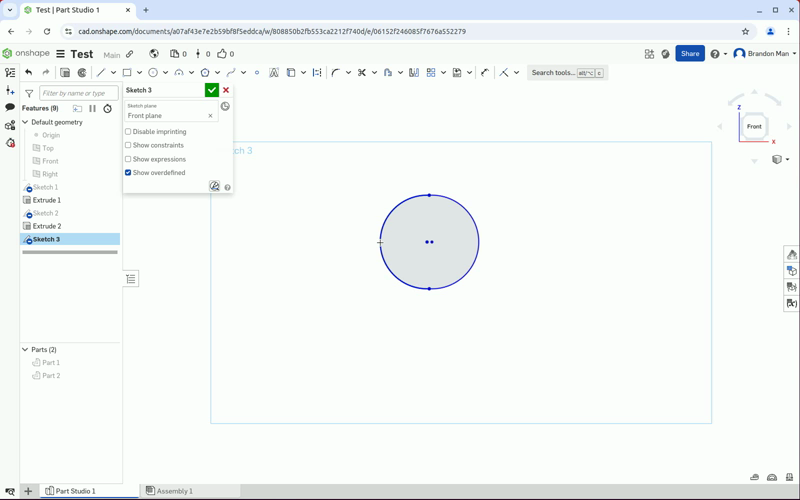
mouse_move(429, 269)
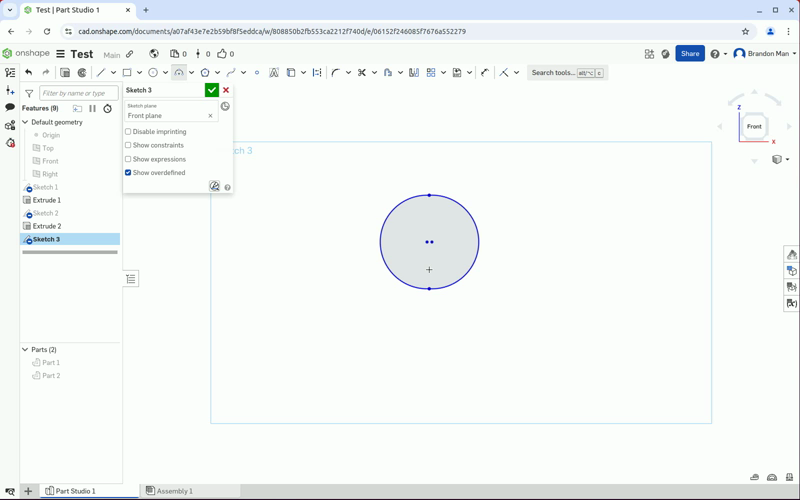
click(429, 269)
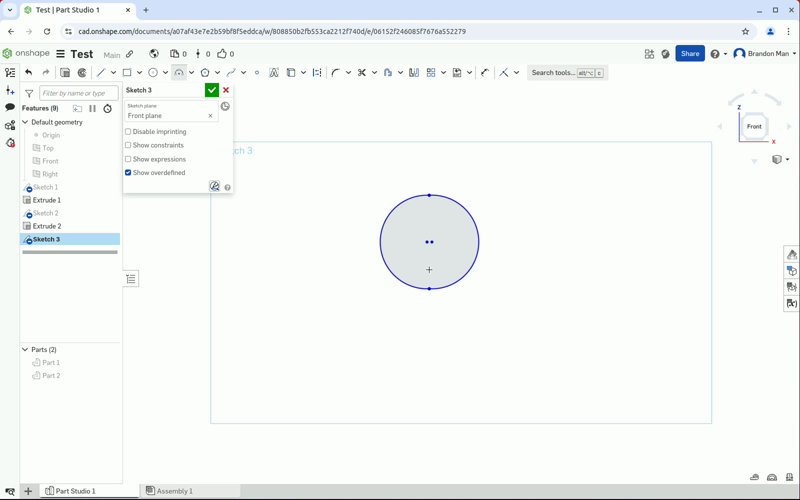
key_up(shift)
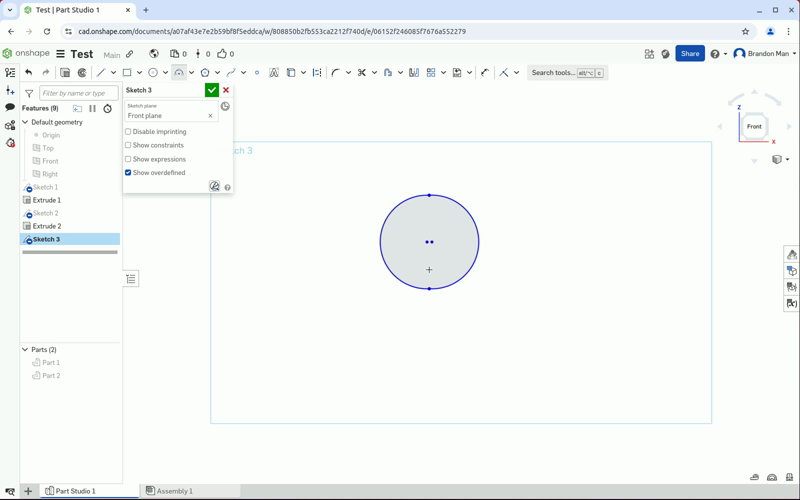
key_down(shift)
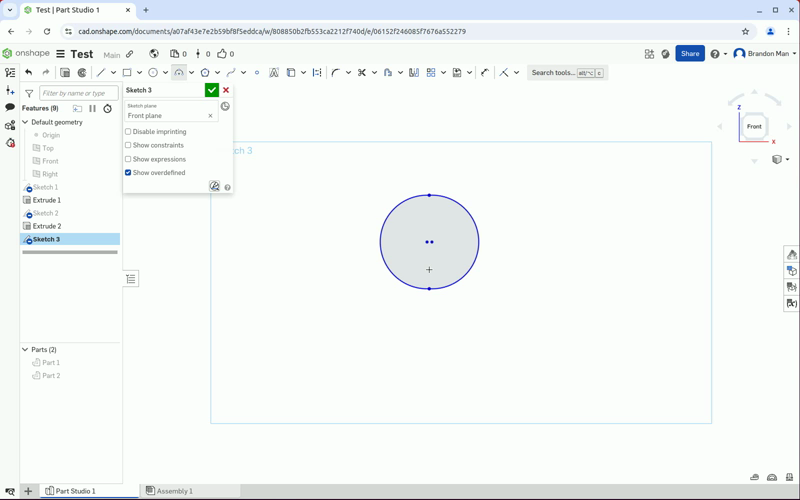
mouse_move(429, 212)
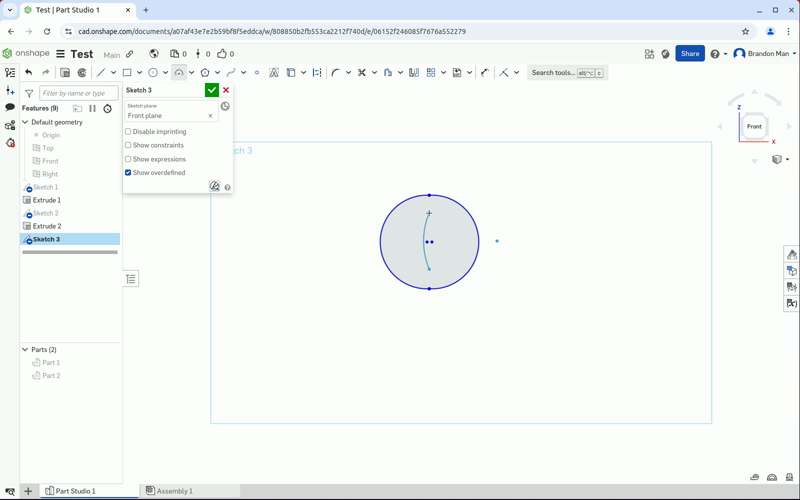
click(429, 212)
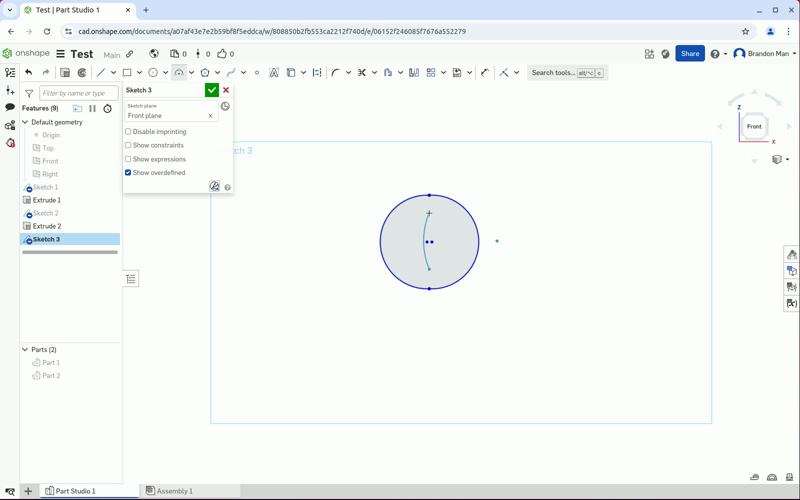
mouse_move(433, 240)
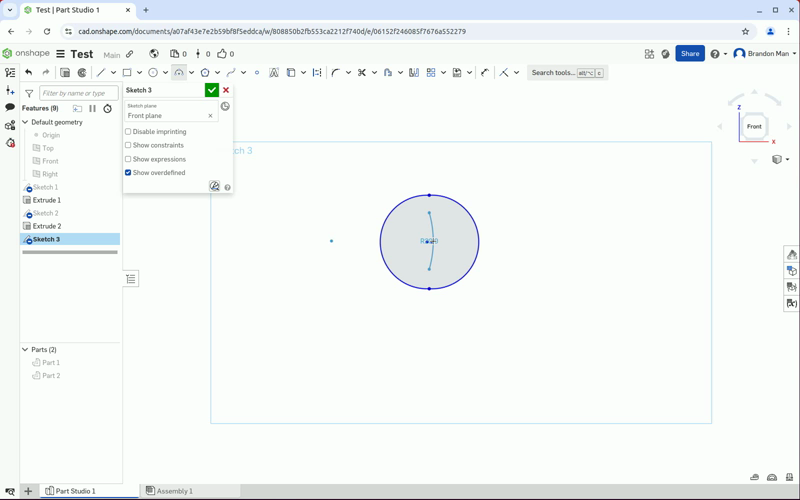
scroll(6)
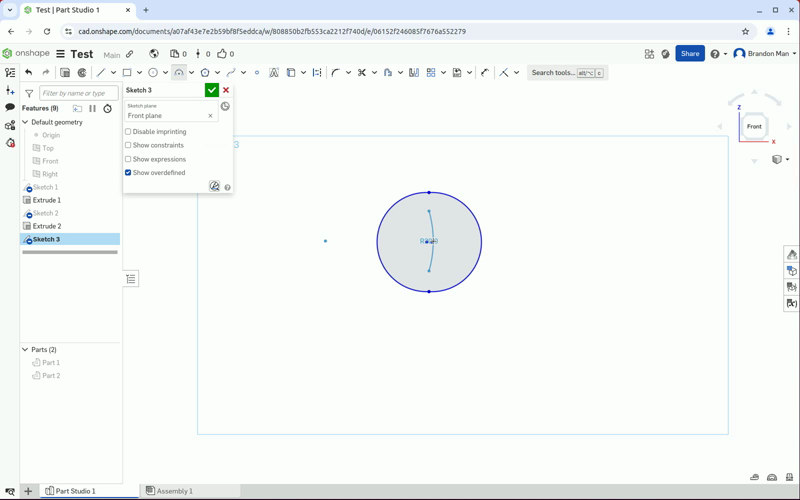
scroll(6)
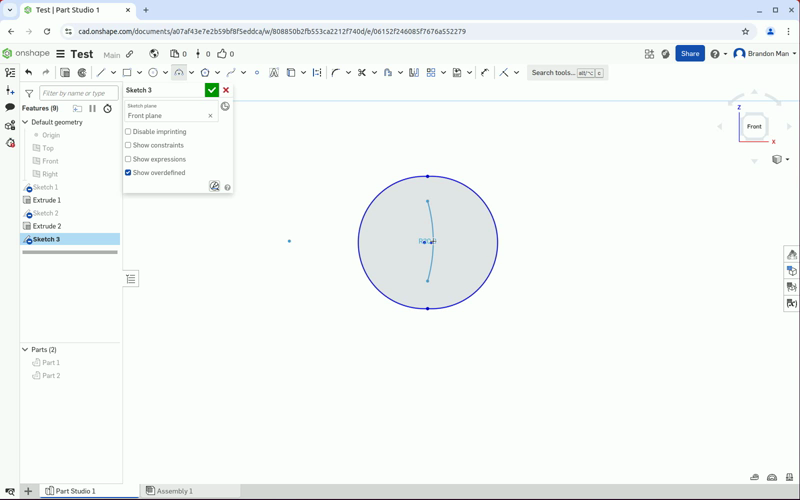
scroll(6)
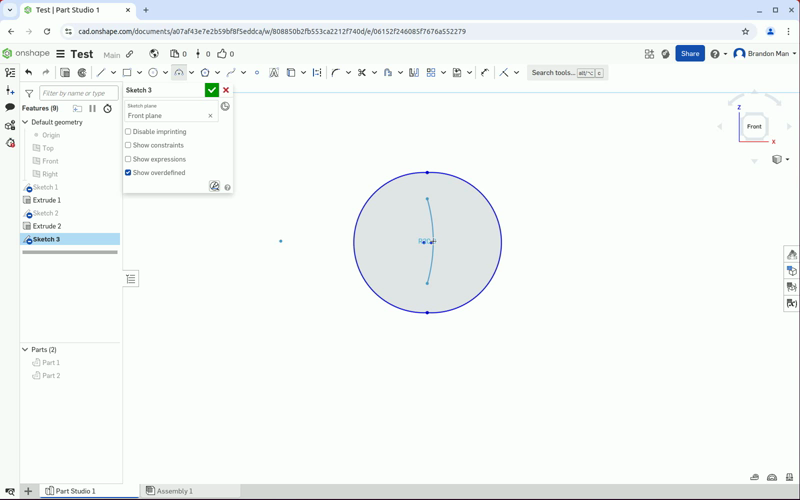
scroll(6)
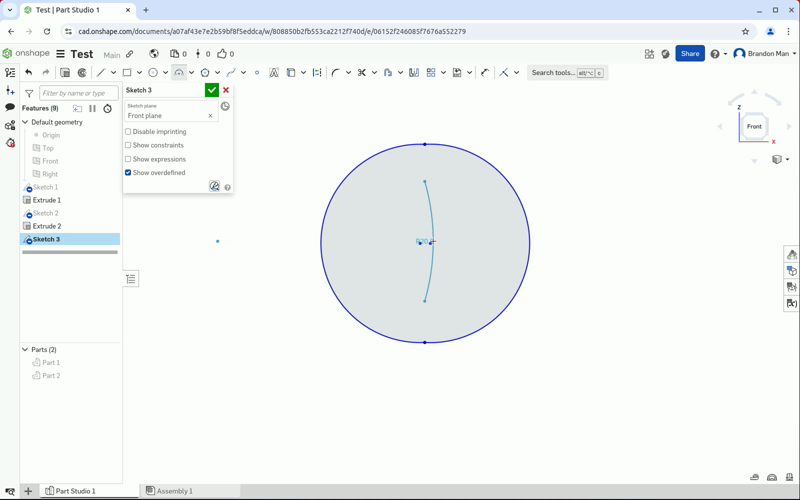
scroll(6)
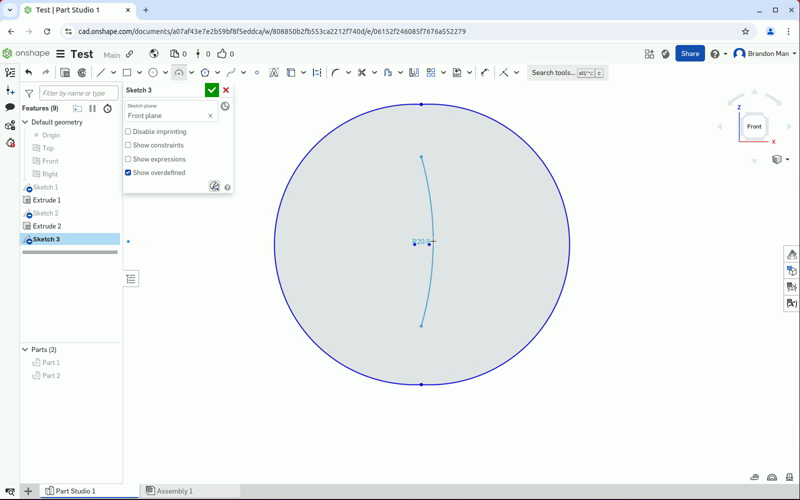
scroll(6)
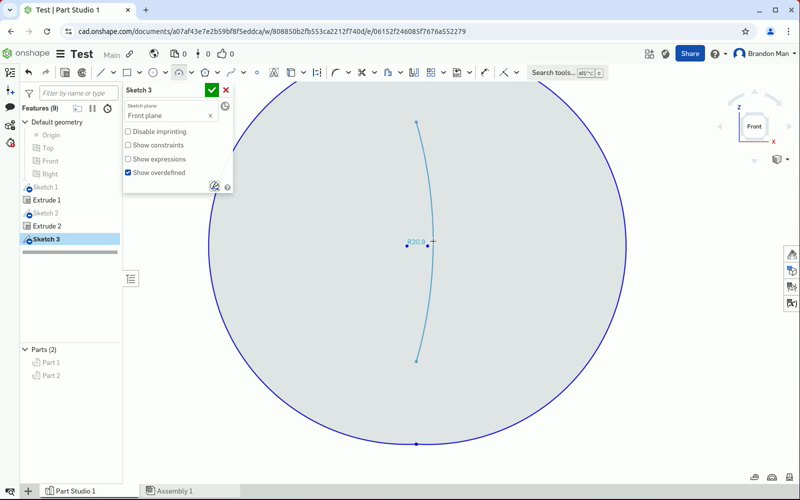
scroll(6)
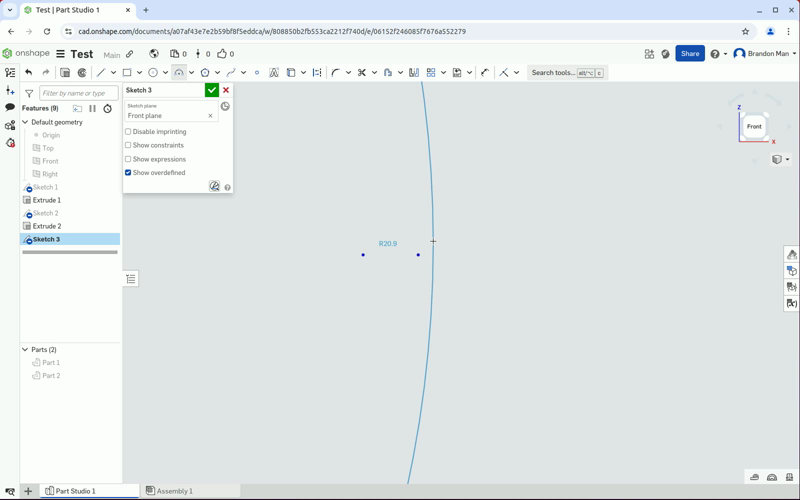
click(433, 240)
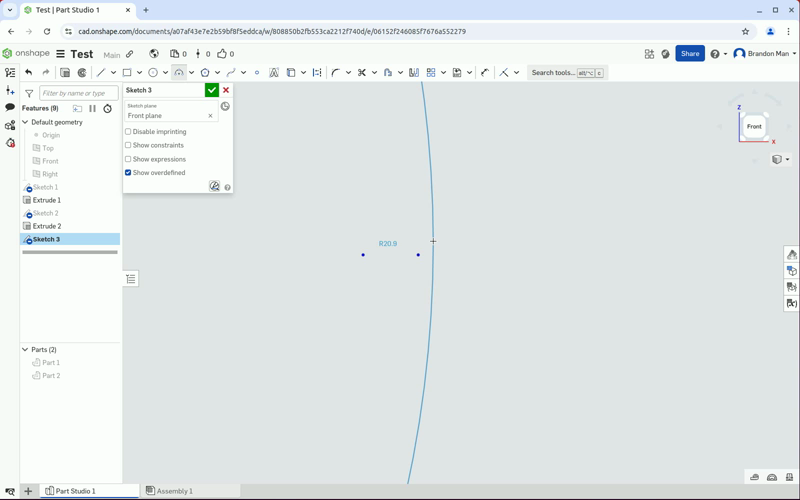
scroll(-6)
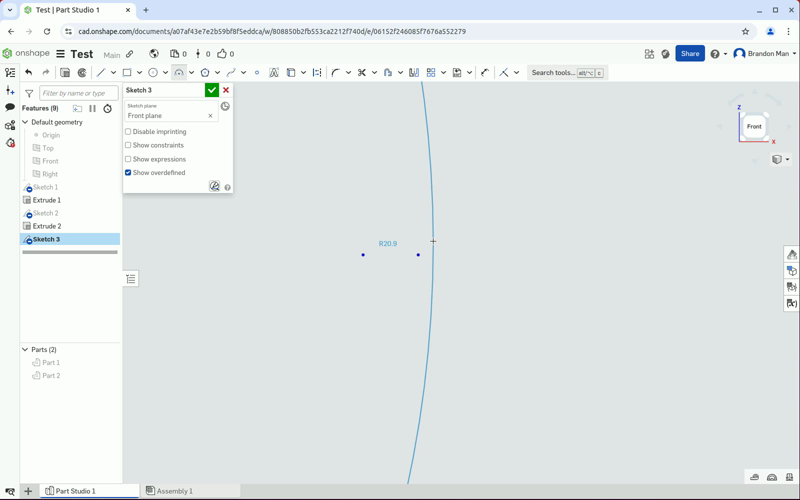
scroll(-6)
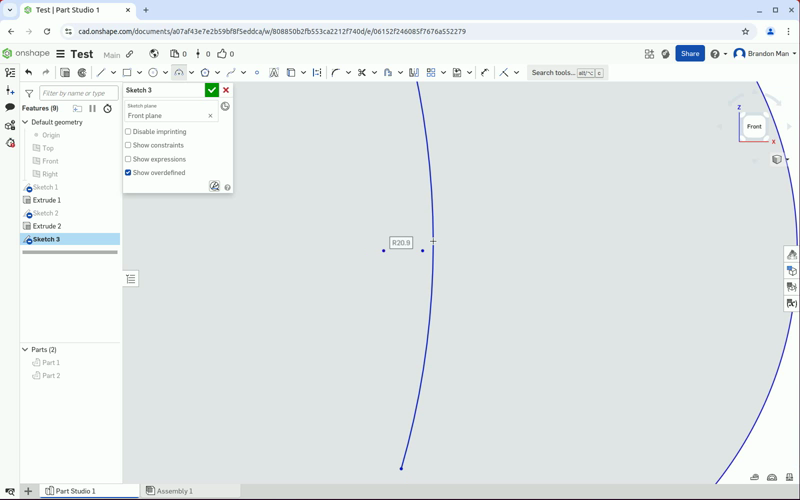
scroll(-6)
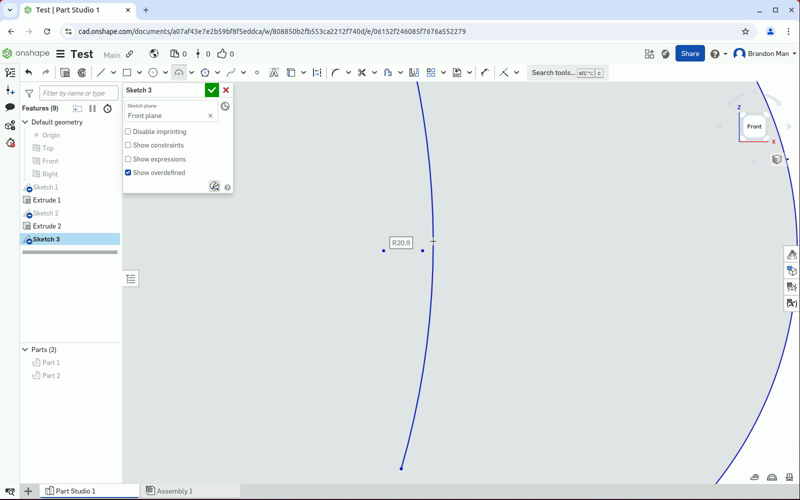
scroll(-6)
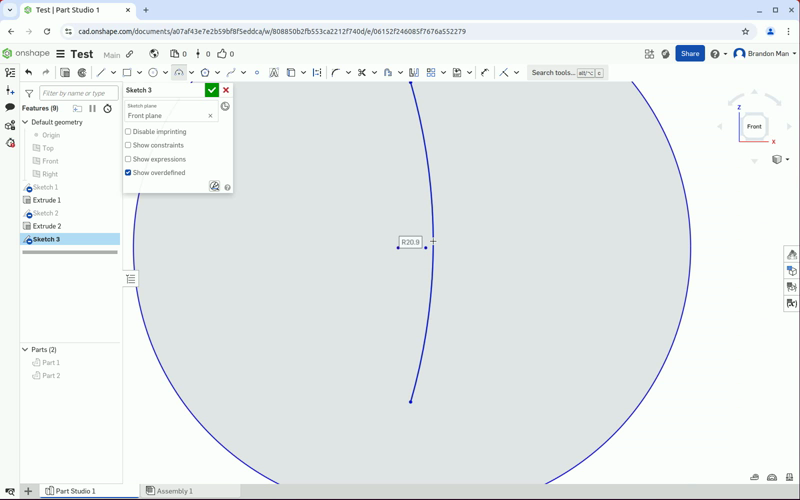
scroll(-6)
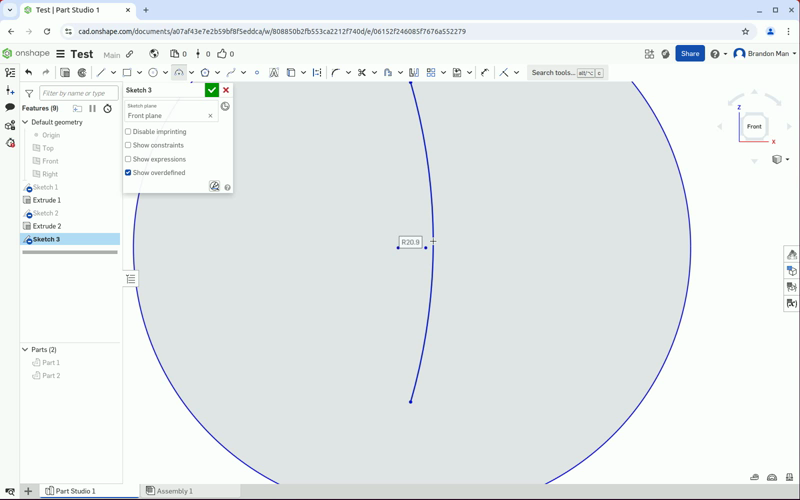
scroll(-6)
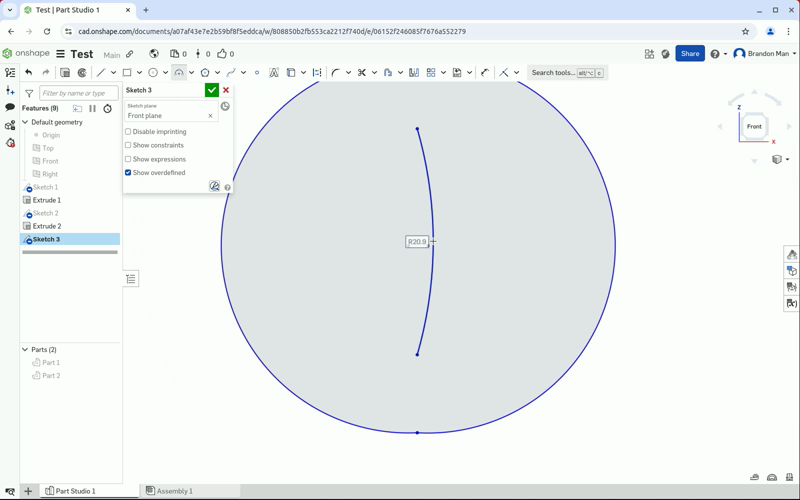
scroll(-6)
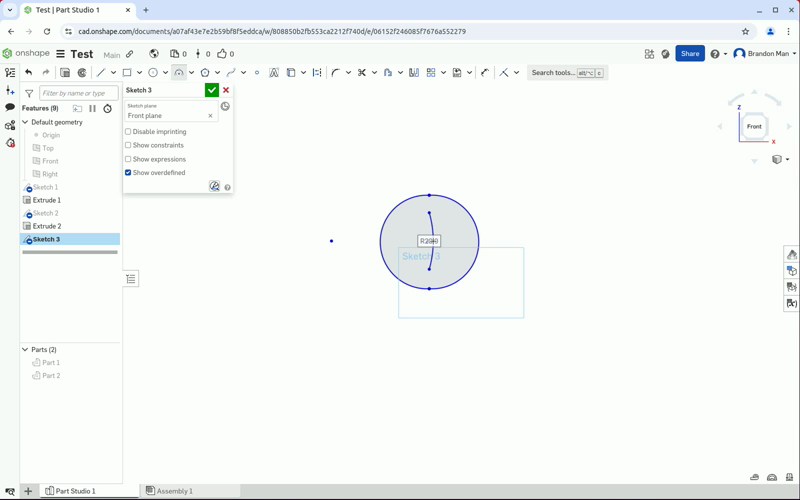
key_up(shift)
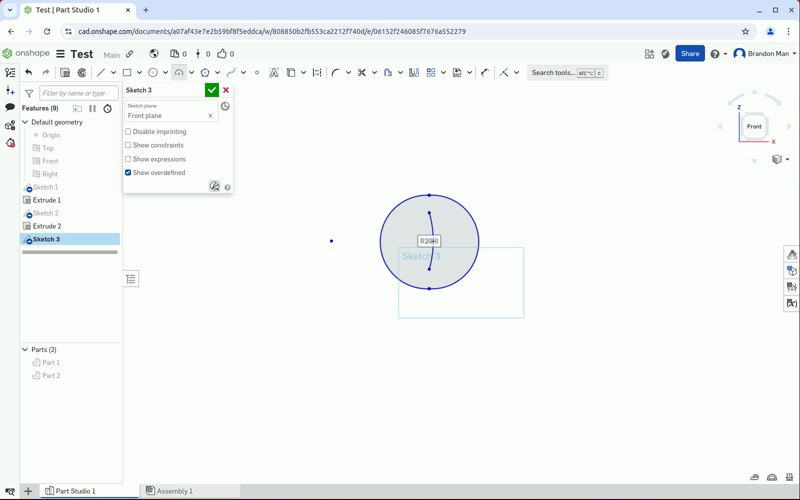
mouse_move(429, 212)
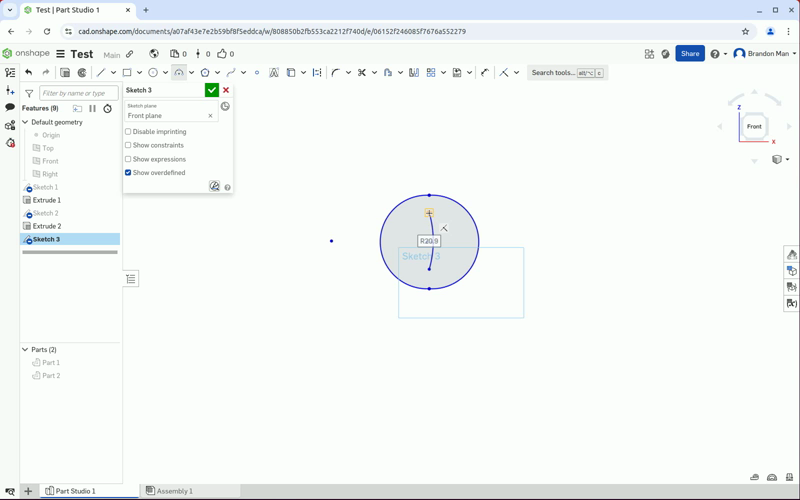
click(429, 212)
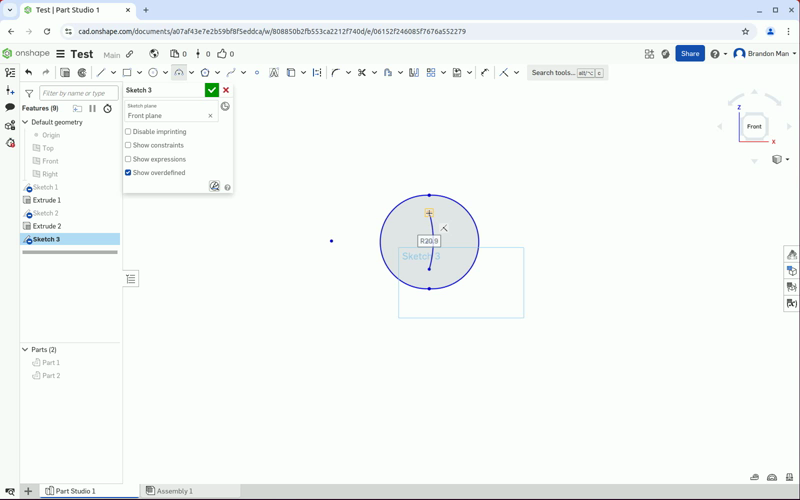
mouse_move(429, 269)
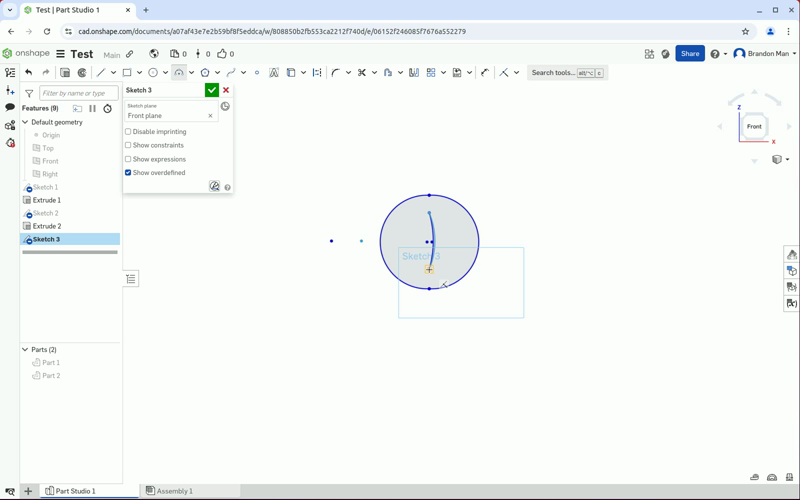
click(429, 269)
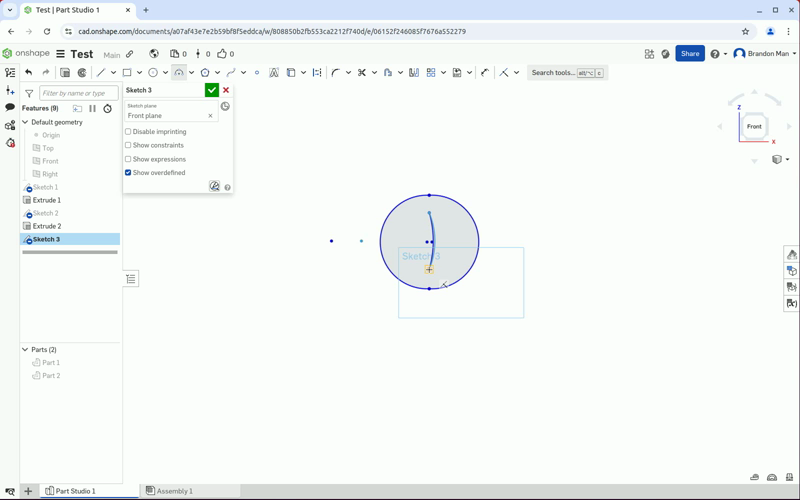
key_down(shift)
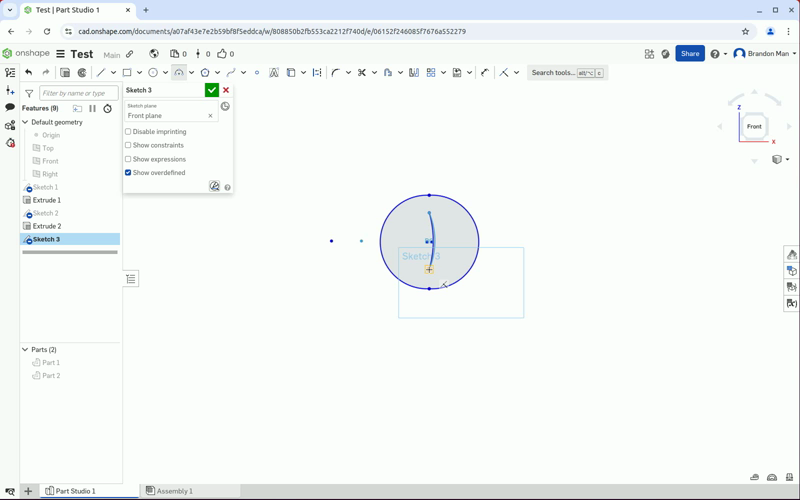
mouse_move(424, 240)
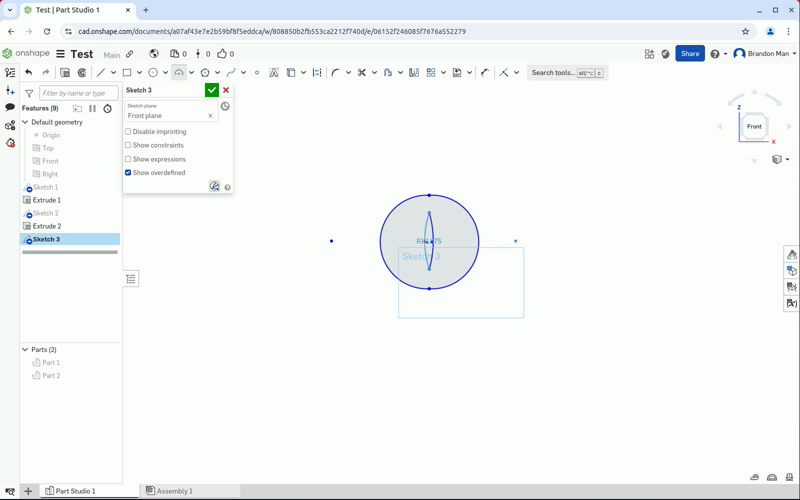
scroll(6)
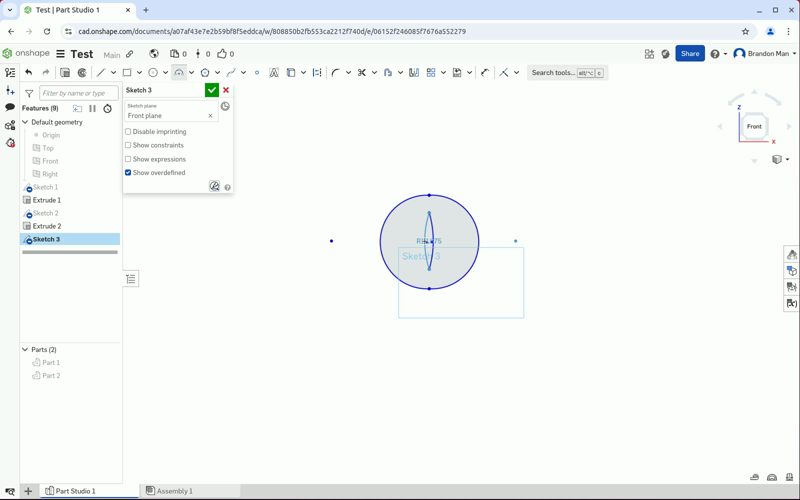
scroll(6)
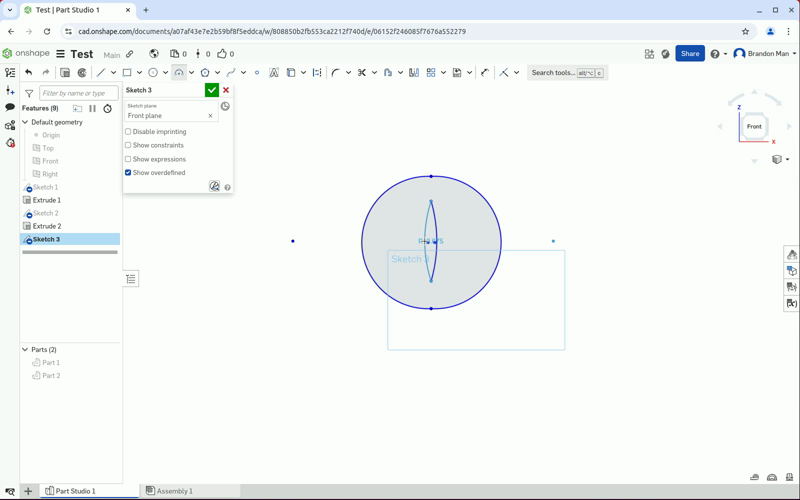
scroll(6)
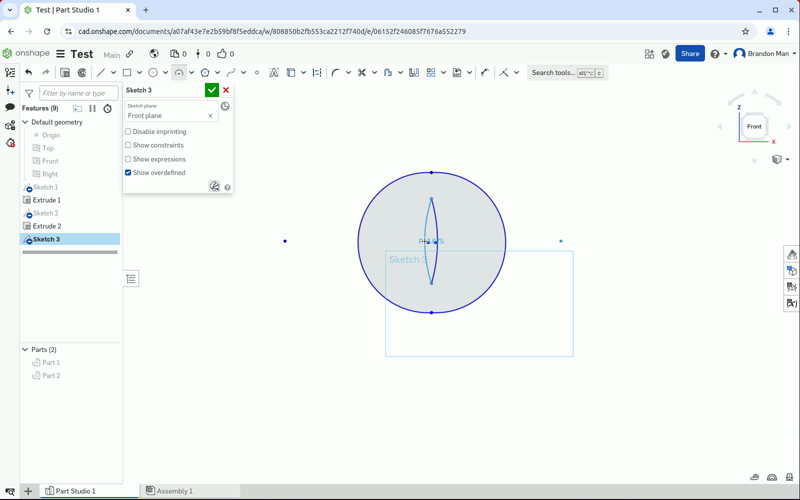
scroll(6)
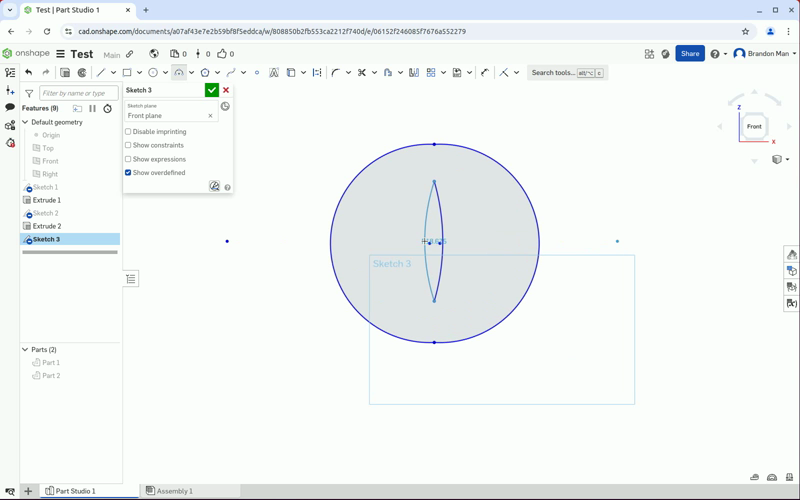
scroll(6)
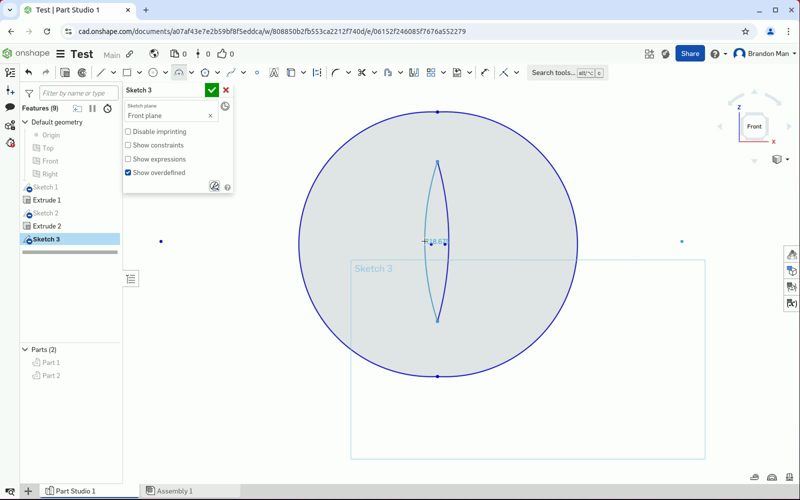
scroll(6)
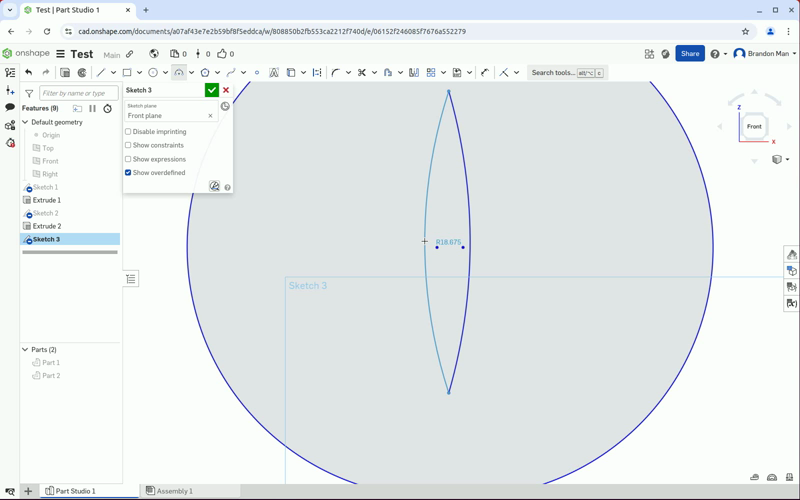
scroll(6)
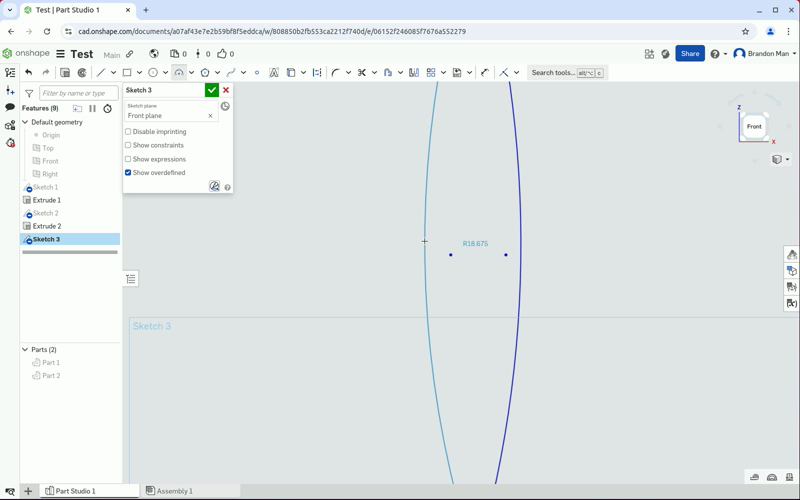
click(424, 240)
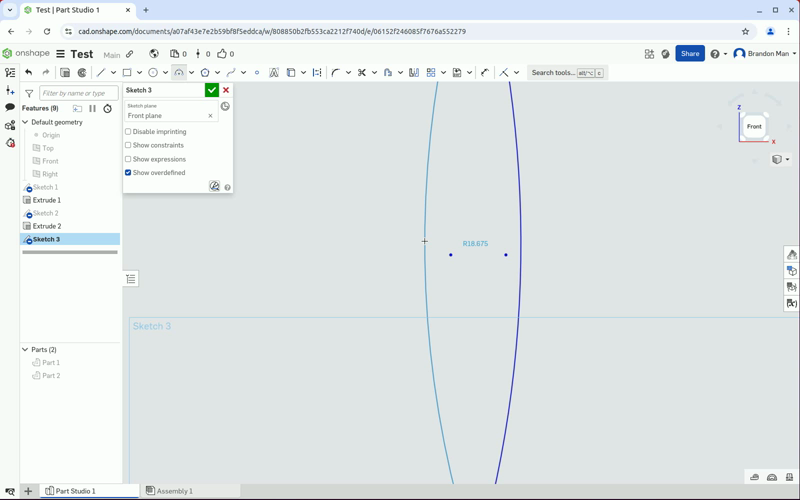
scroll(-6)
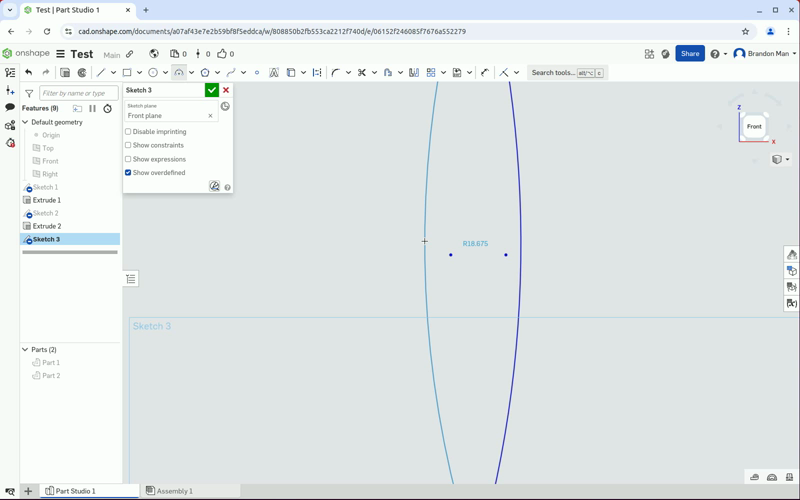
scroll(-6)
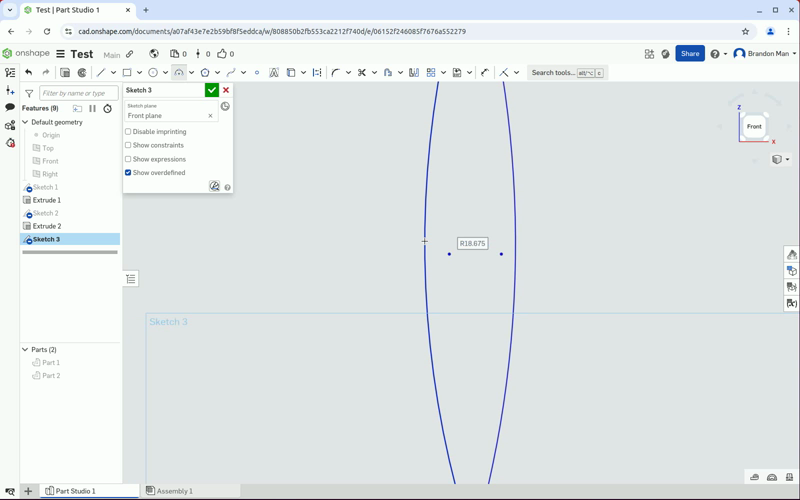
scroll(-6)
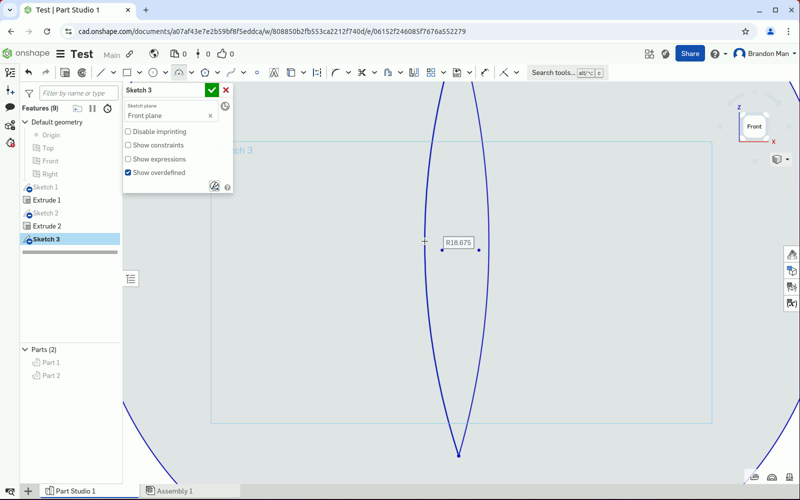
scroll(-6)
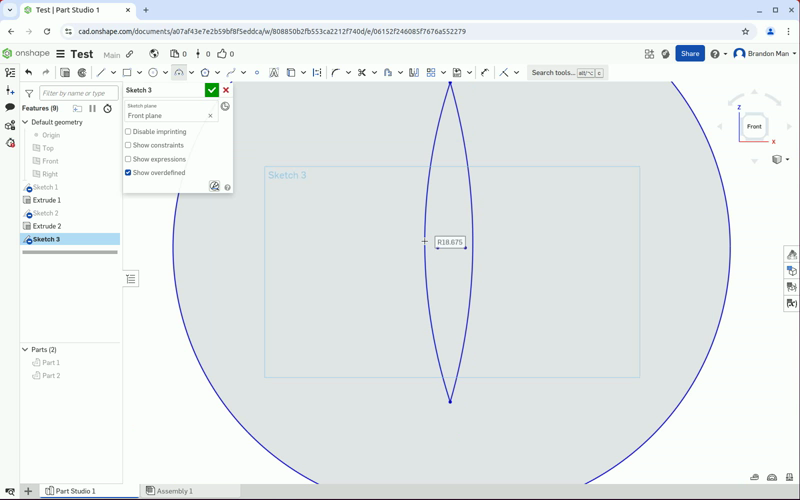
scroll(-6)
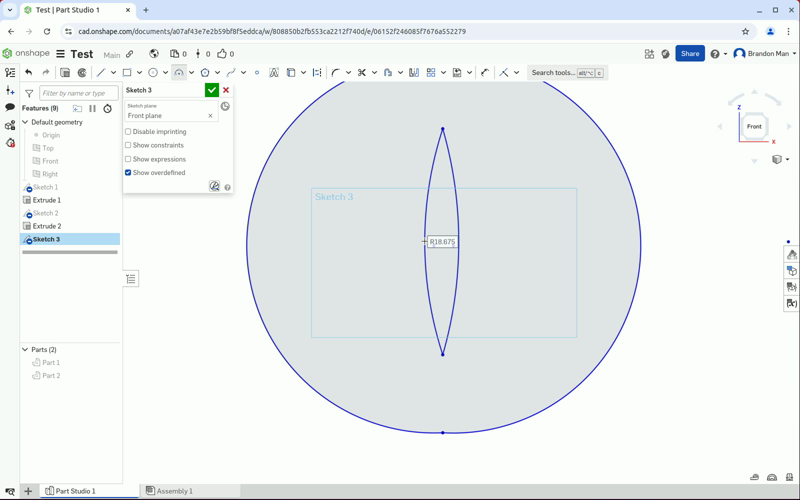
scroll(-6)
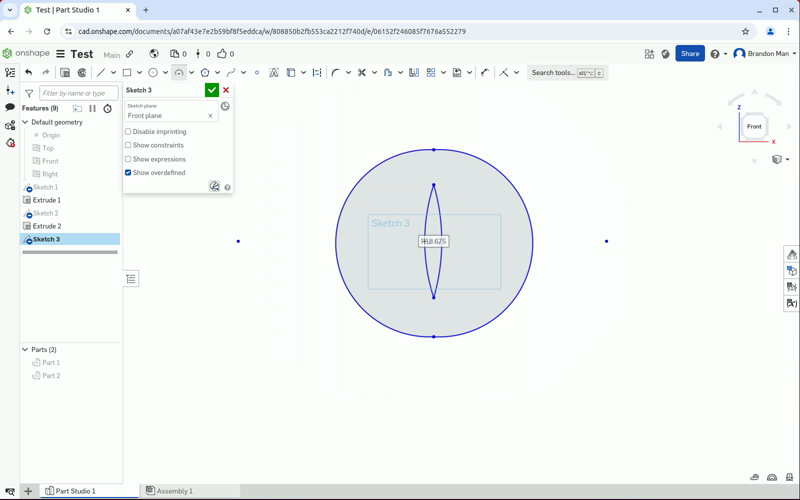
scroll(-6)
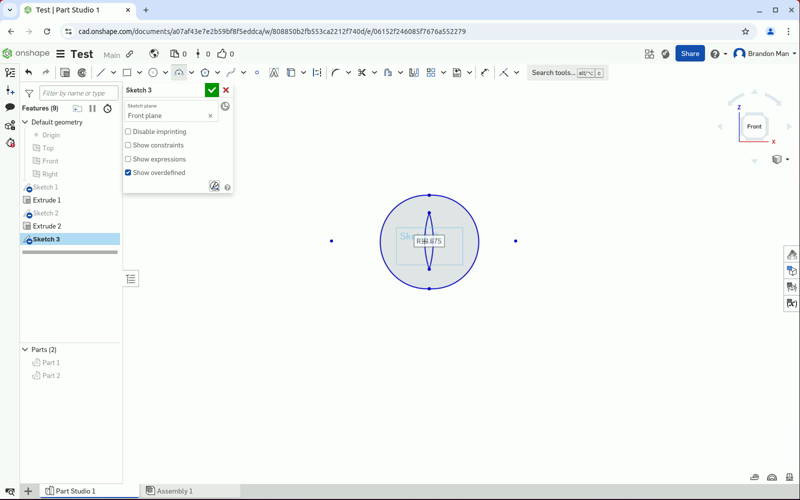
key_up(shift)
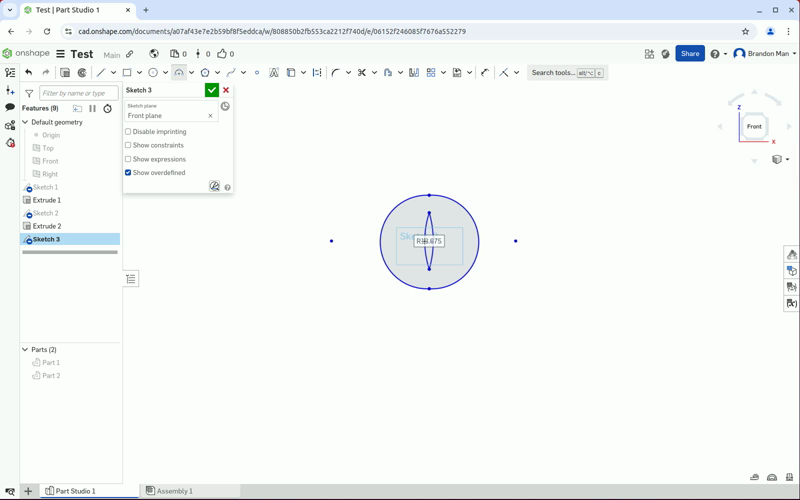
key(esc)
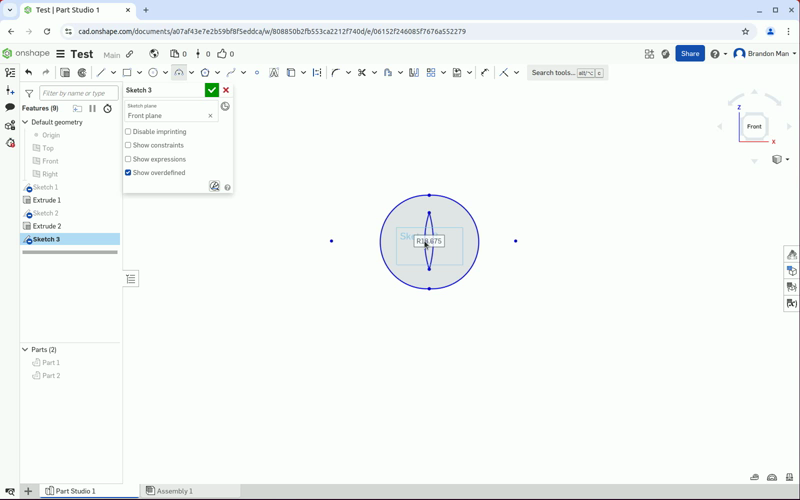
mouse_move(437, 270)
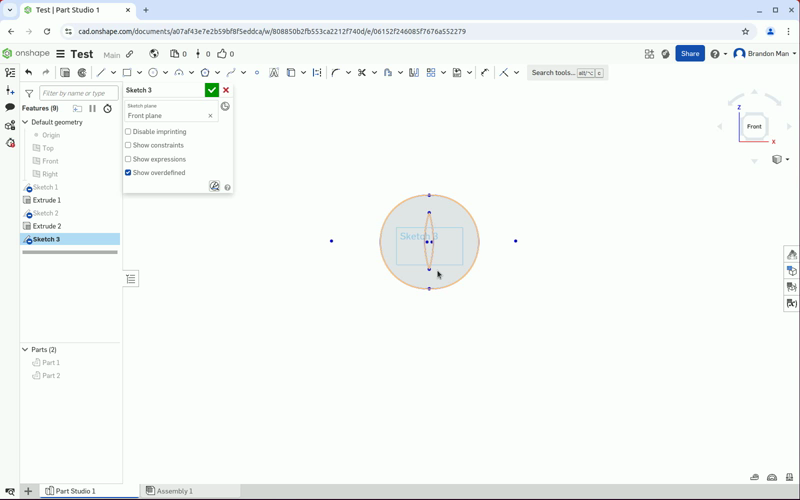
click(437, 270)
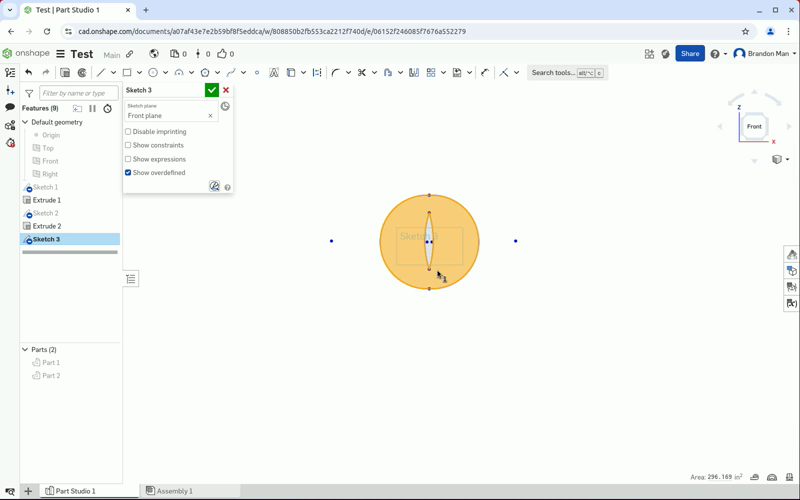
mouse_move(73, 352)
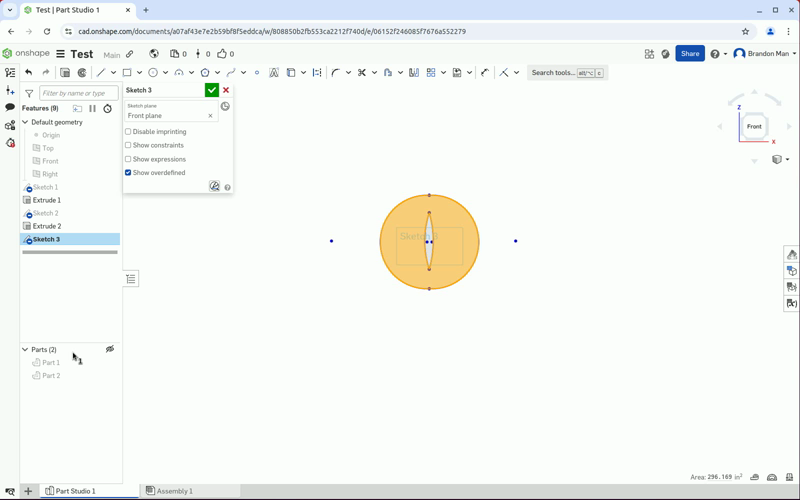
key(shift+y)
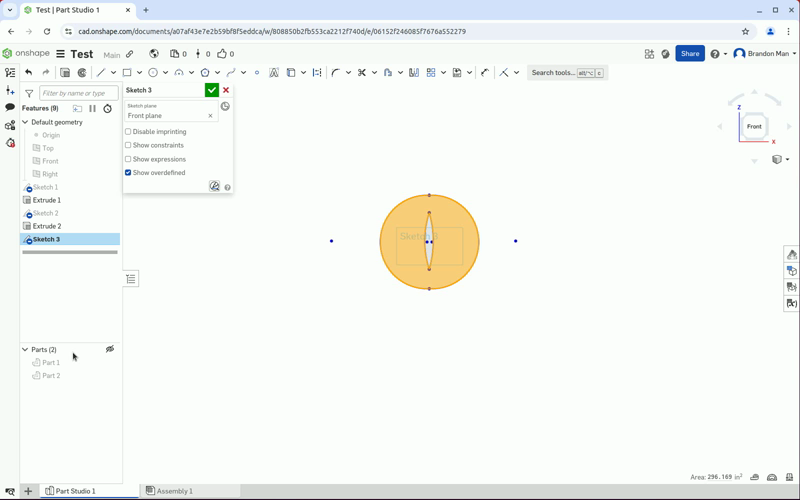
key(shift+e)
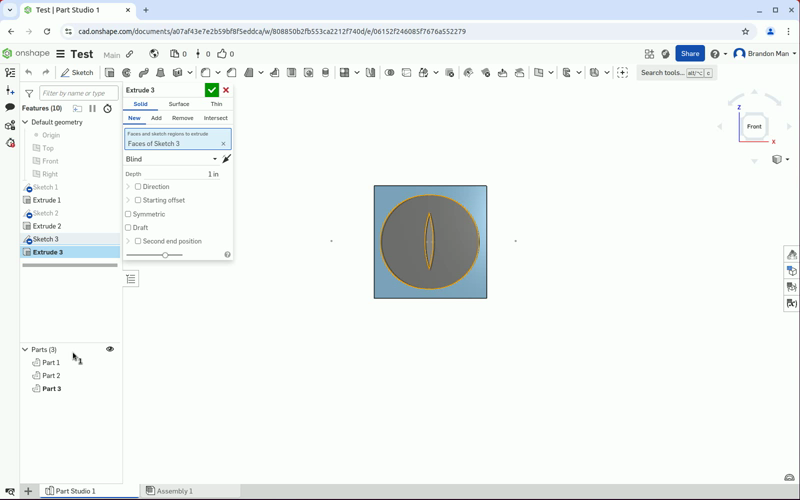
mouse_move(143, 106)
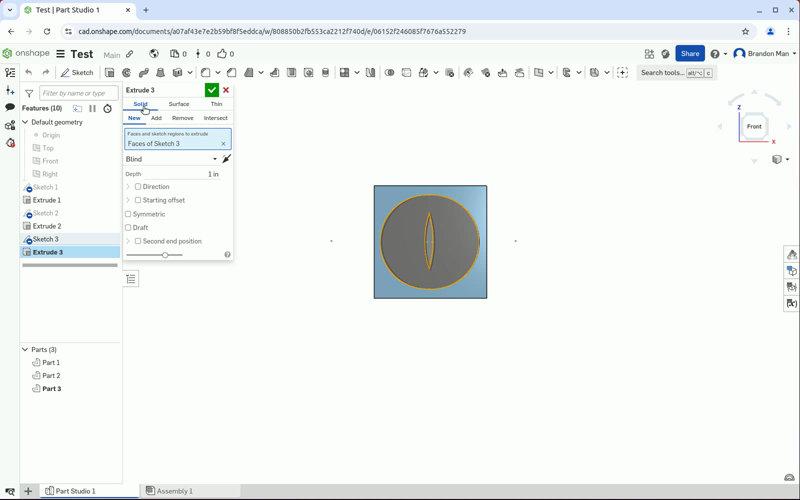
click(143, 106)
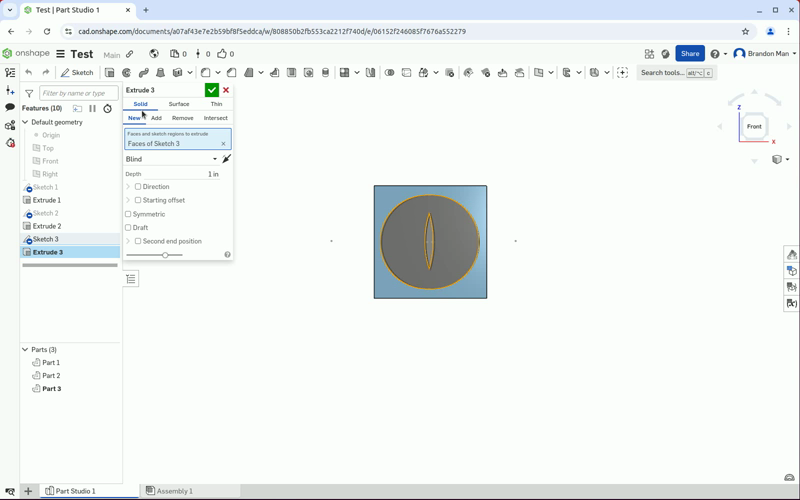
mouse_move(137, 120)
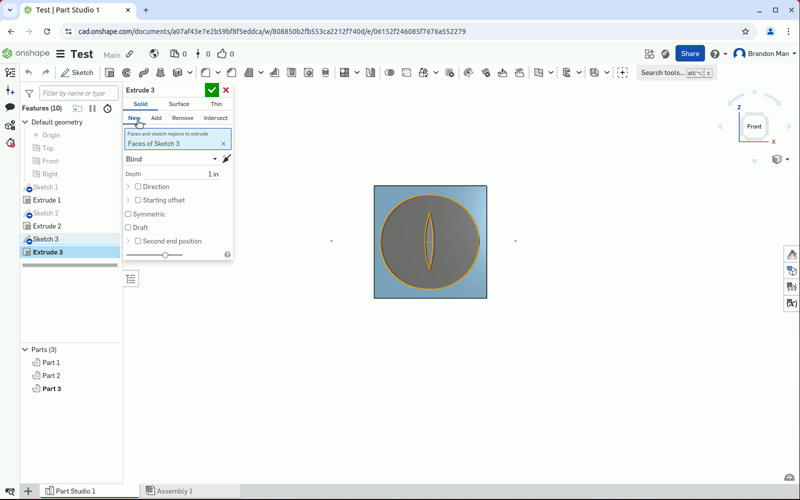
click(137, 120)
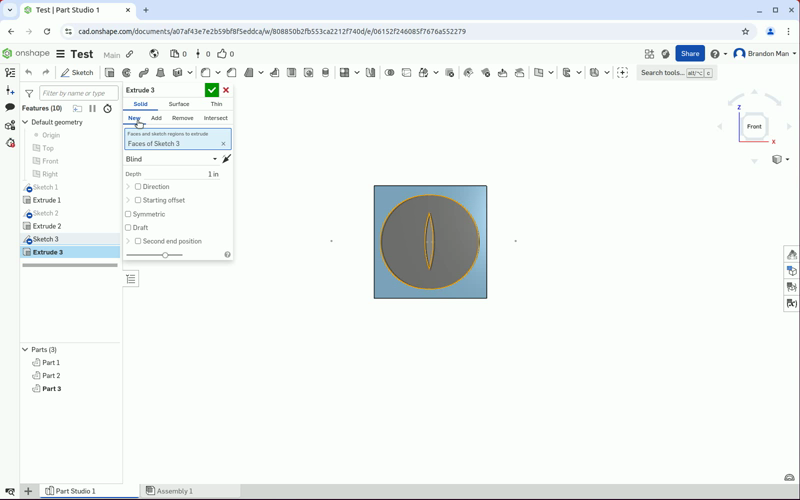
key(tab, 4)
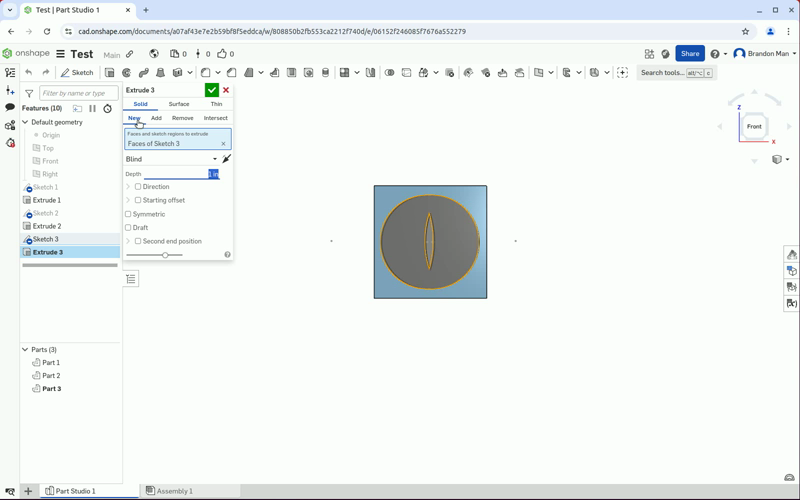
text(17.331)
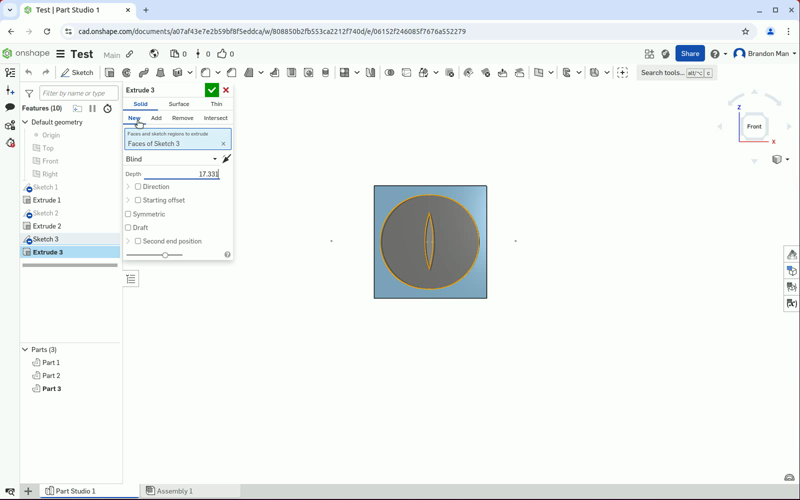
key(enter)
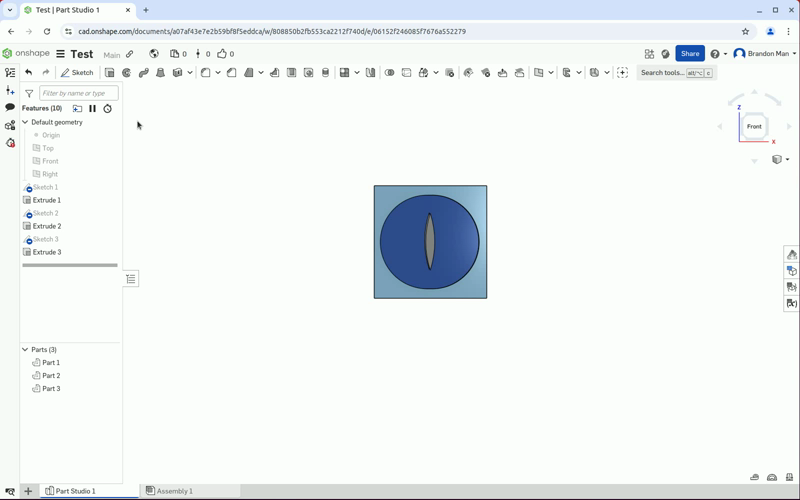
key(shift+h)
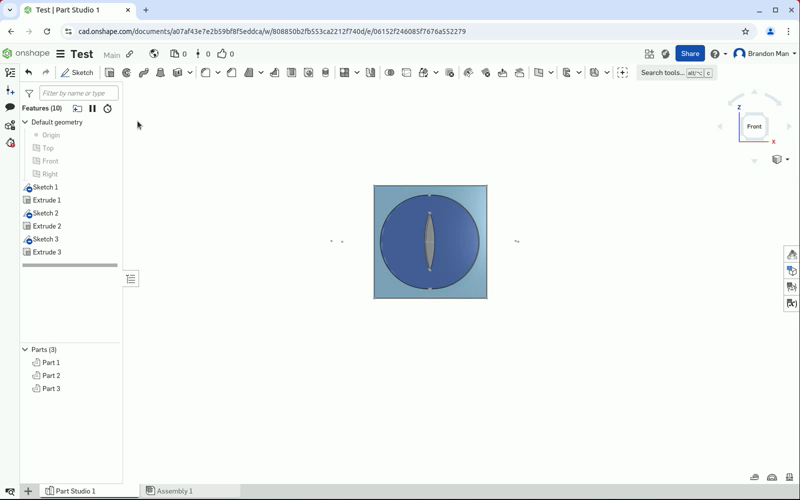
key(shift+h)
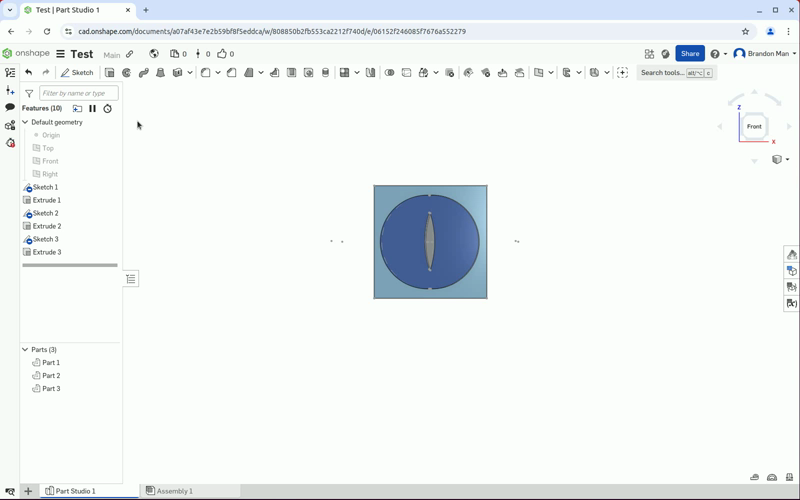
key(shift+7)
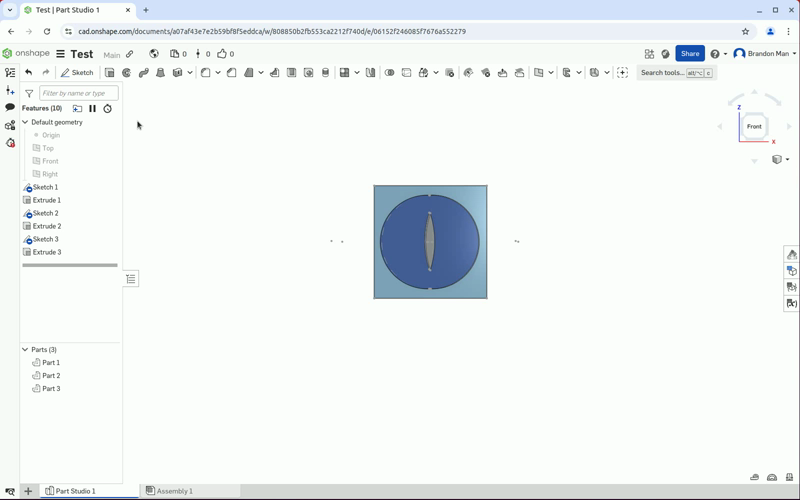
key(left, 2)
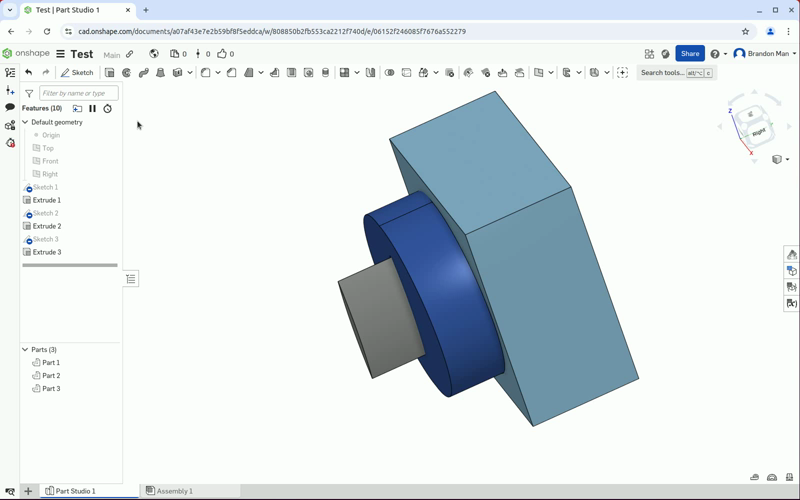
key(down, 2)
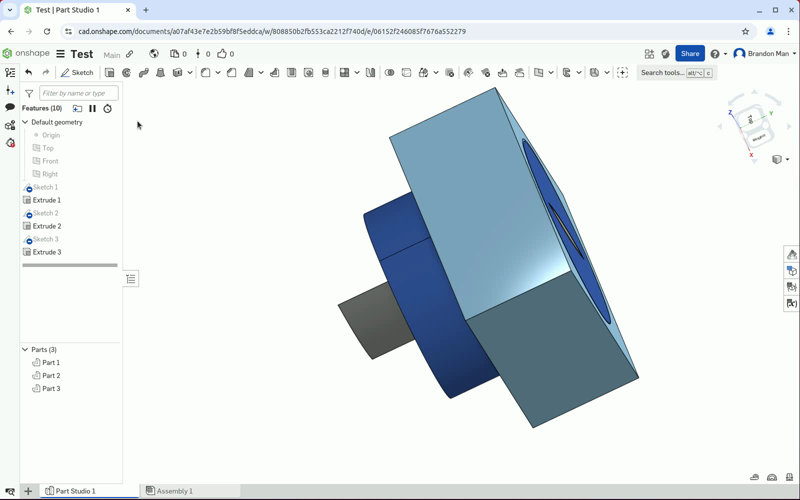
key(up, 2)
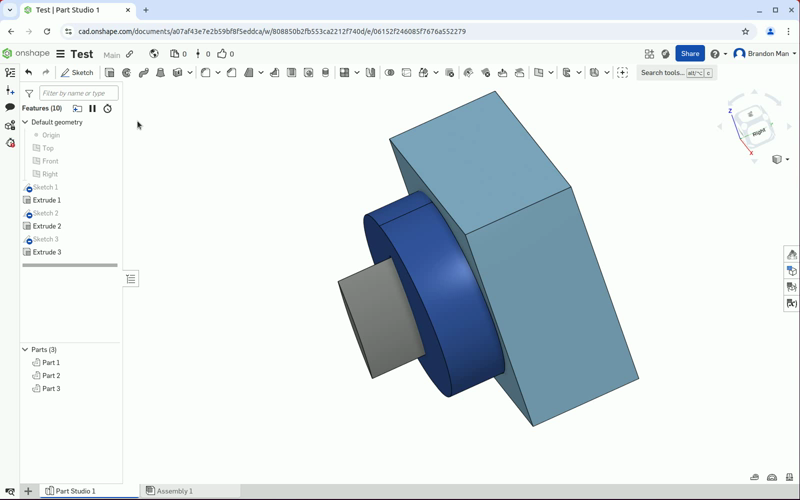
key(right, 2)
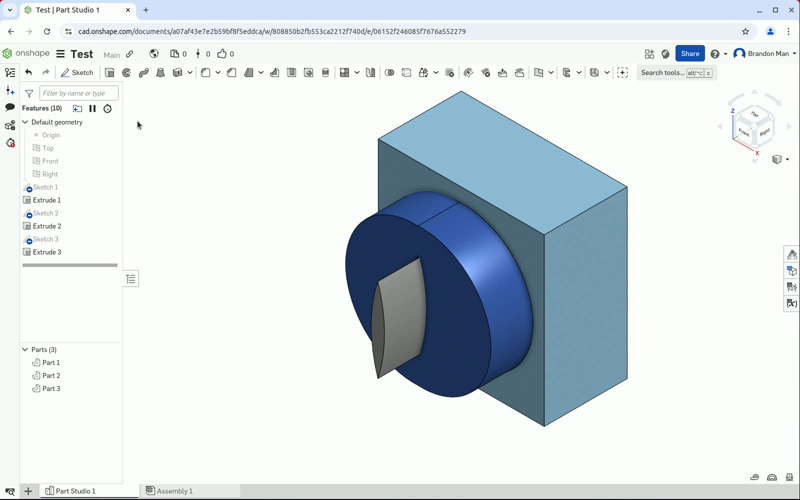
mouse_move(73, 189)
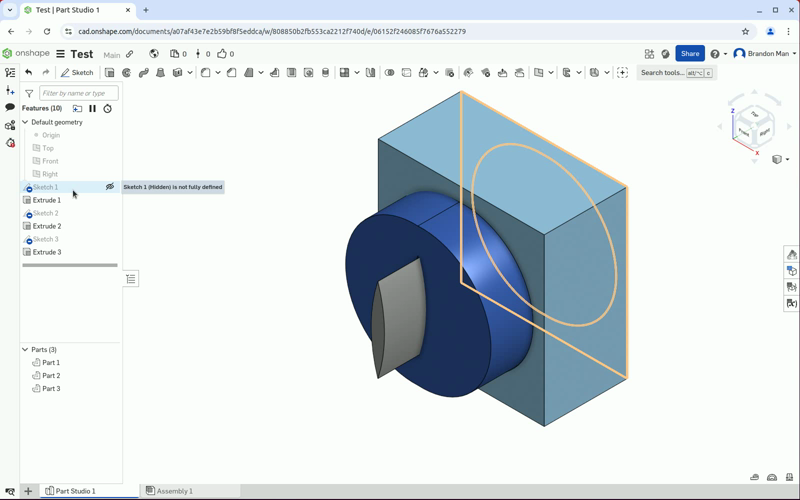
click(73, 189)